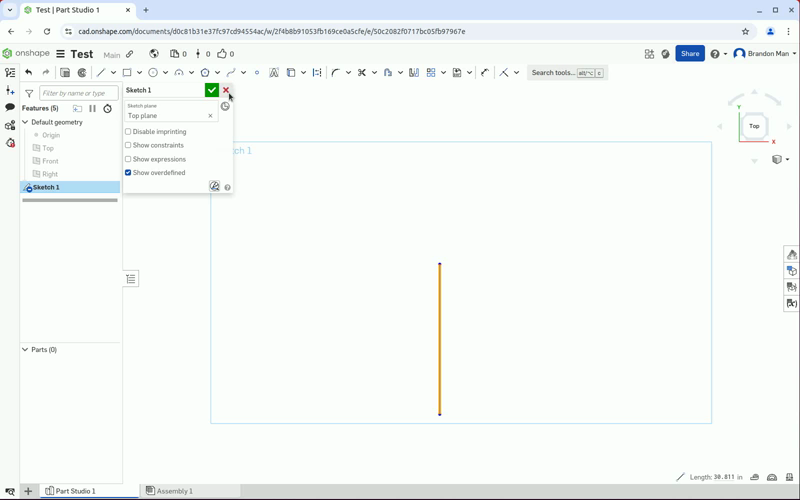
key(shift+h)
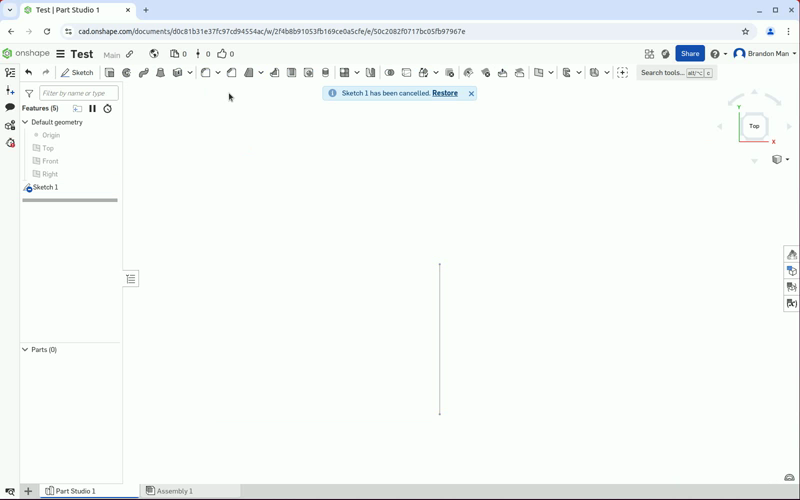
key(shift+s)
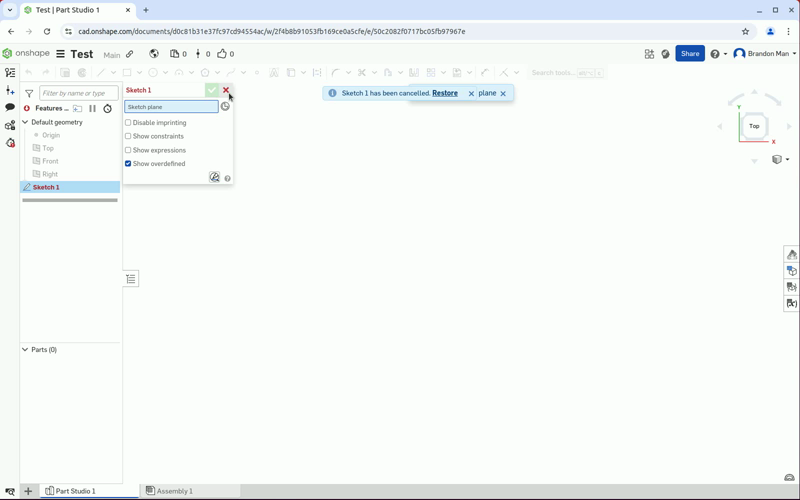
mouse_move(73, 150)
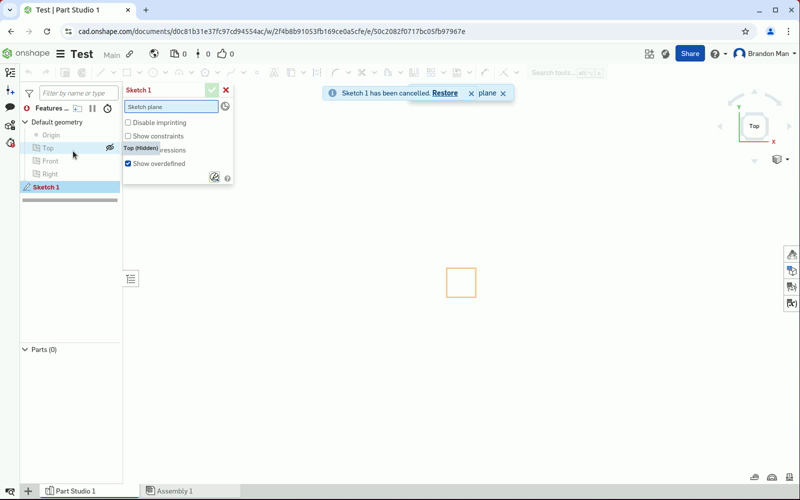
click(73, 150)
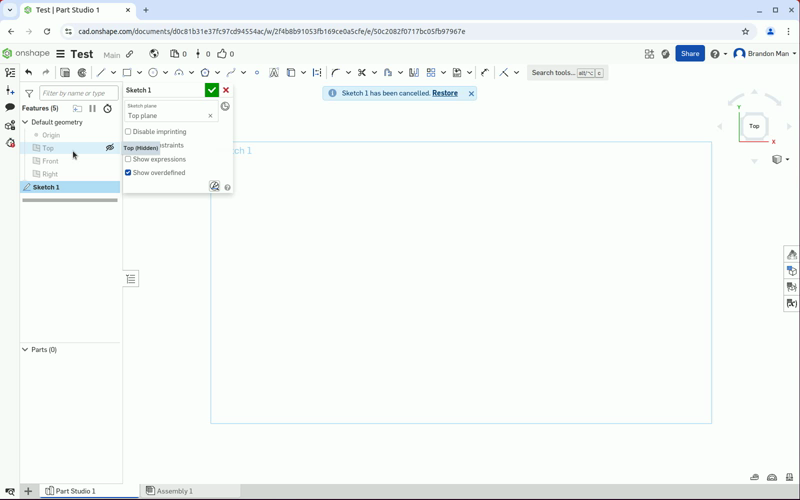
mouse_move(73, 352)
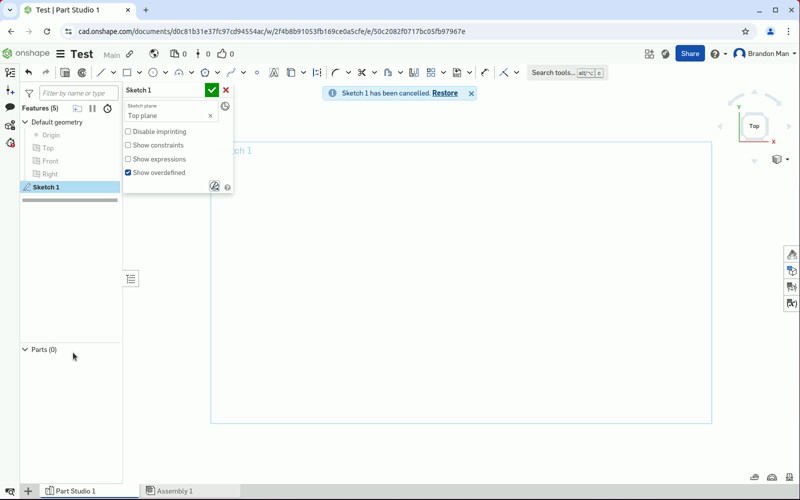
key(y)
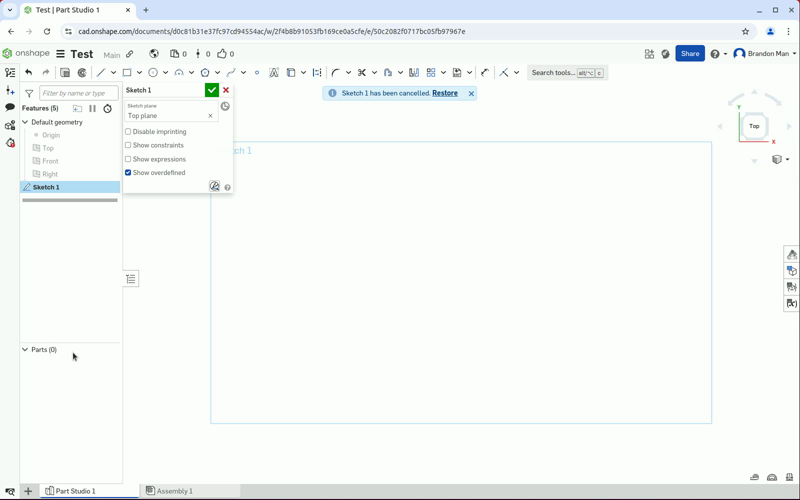
key(l)
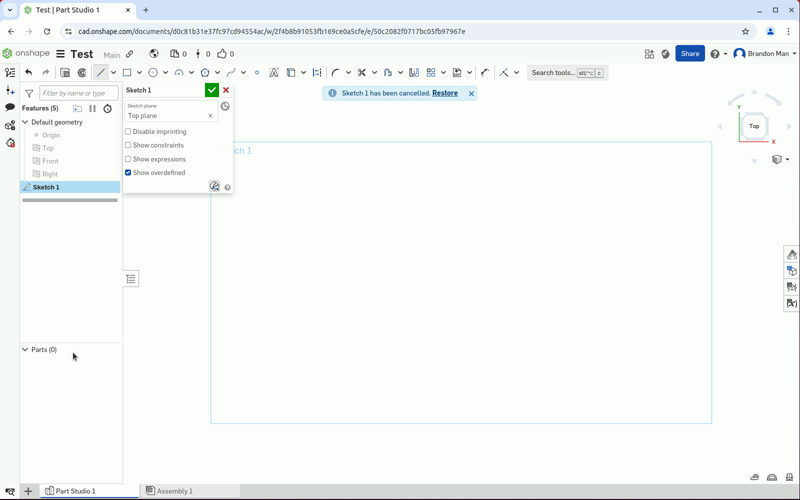
key_down(shift)
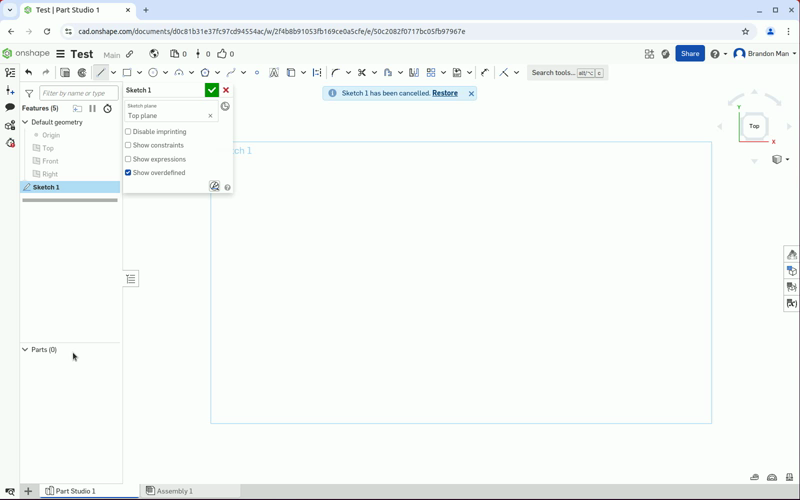
mouse_move(348, 395)
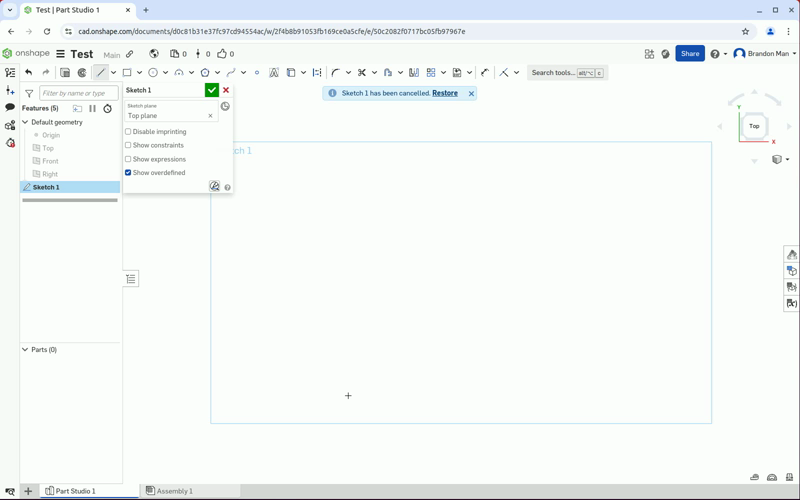
click(348, 395)
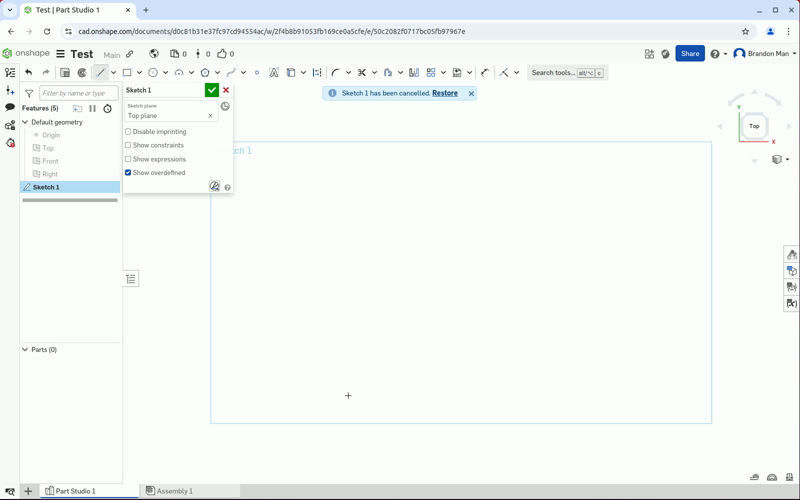
key_up(shift)
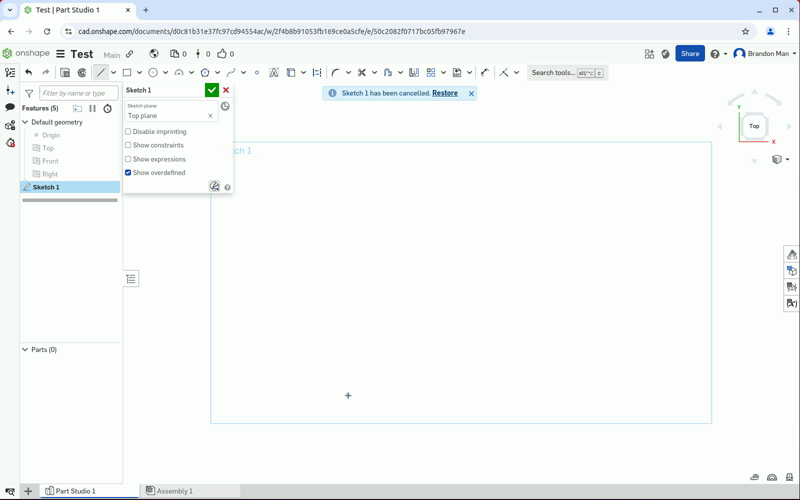
key_down(shift)
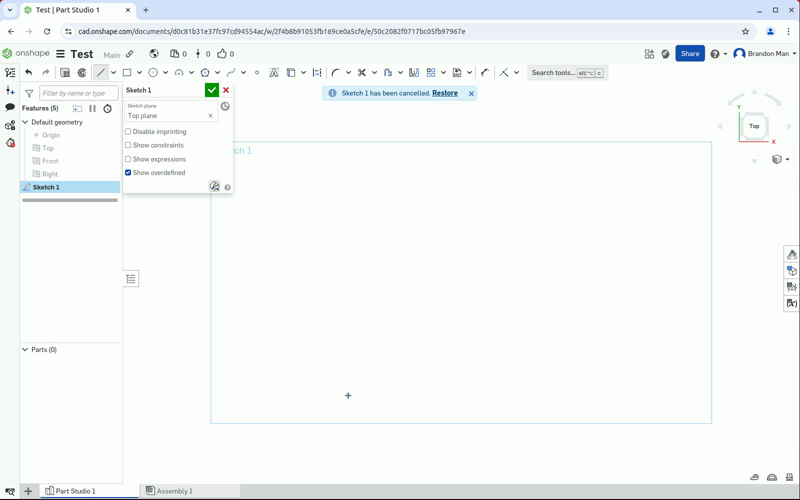
mouse_move(572, 395)
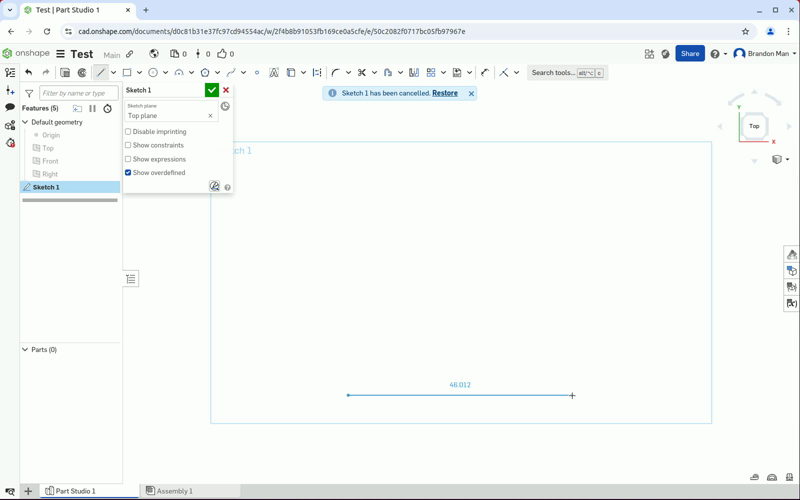
click(572, 395)
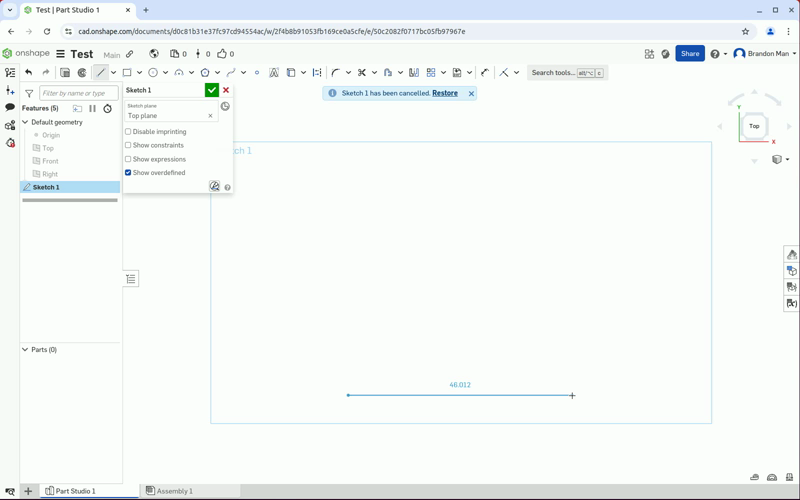
key_up(shift)
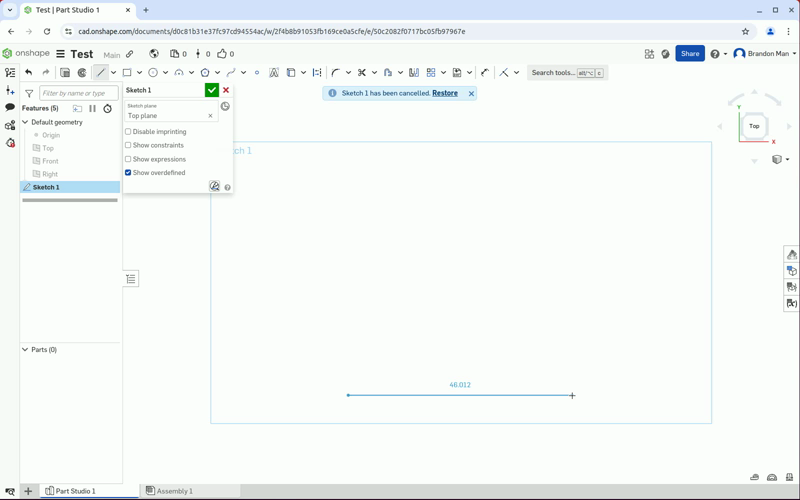
key_down(shift)
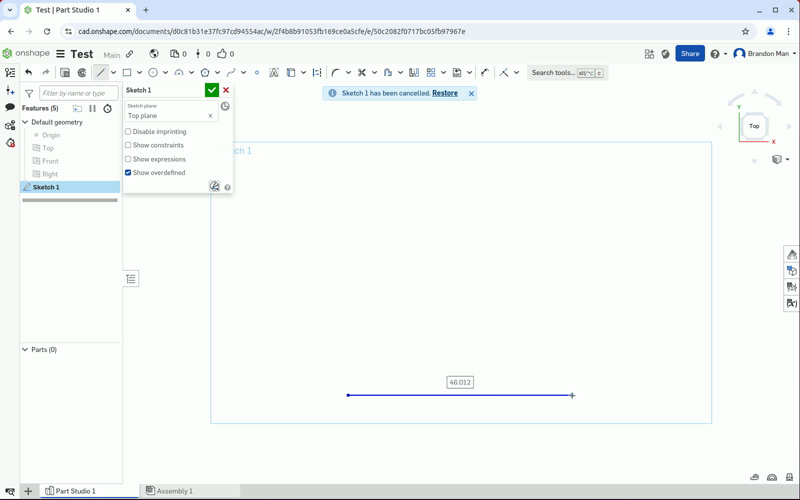
mouse_move(572, 171)
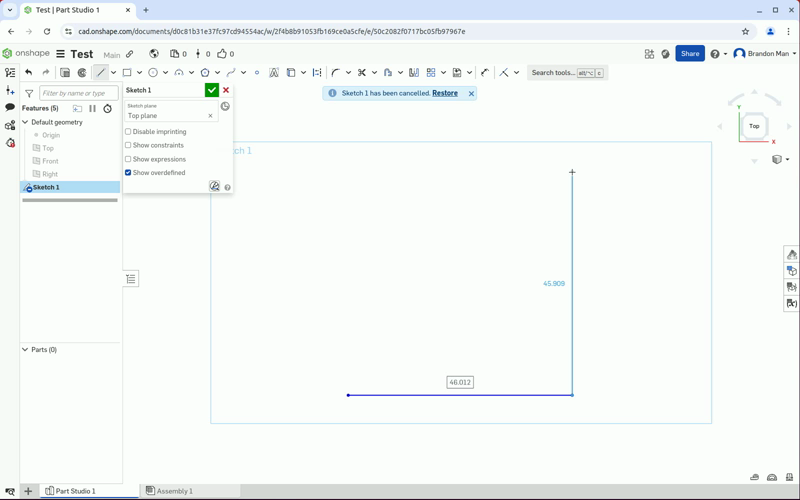
click(572, 171)
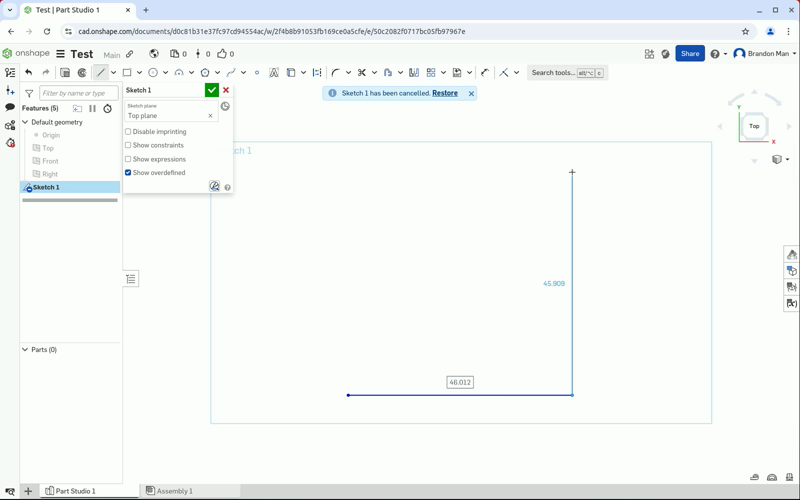
key_up(shift)
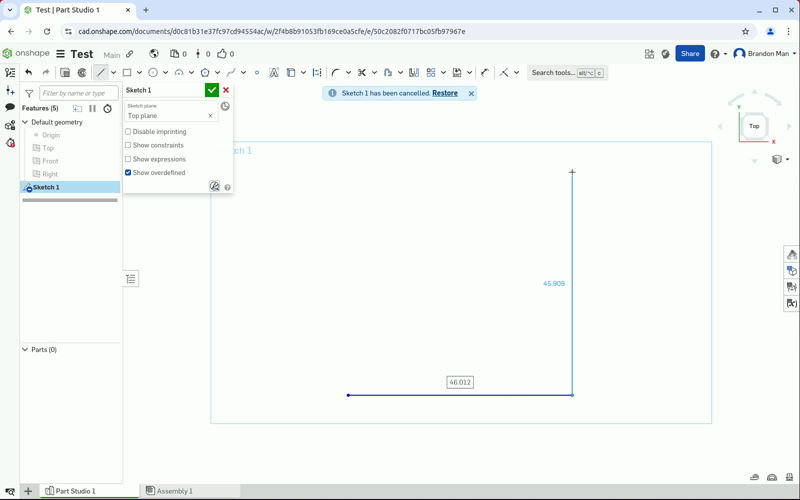
key_down(shift)
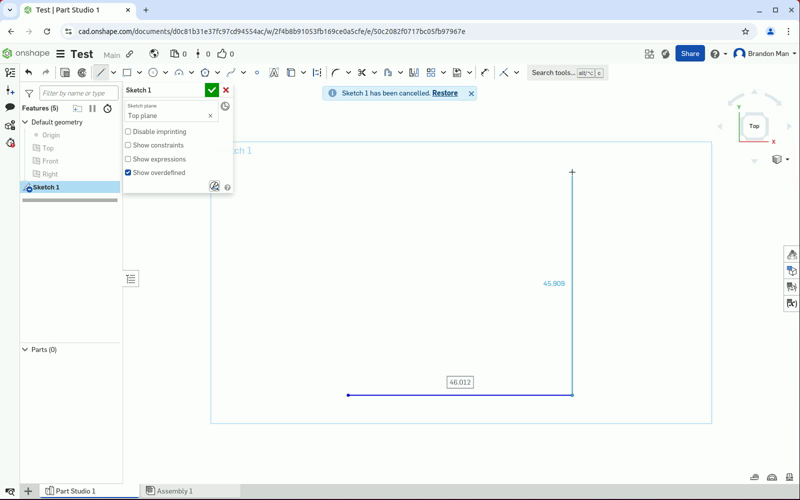
mouse_move(348, 171)
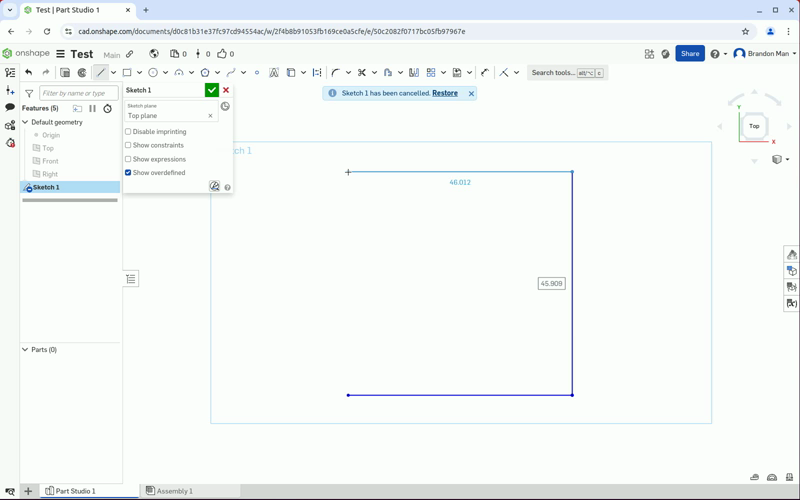
click(348, 171)
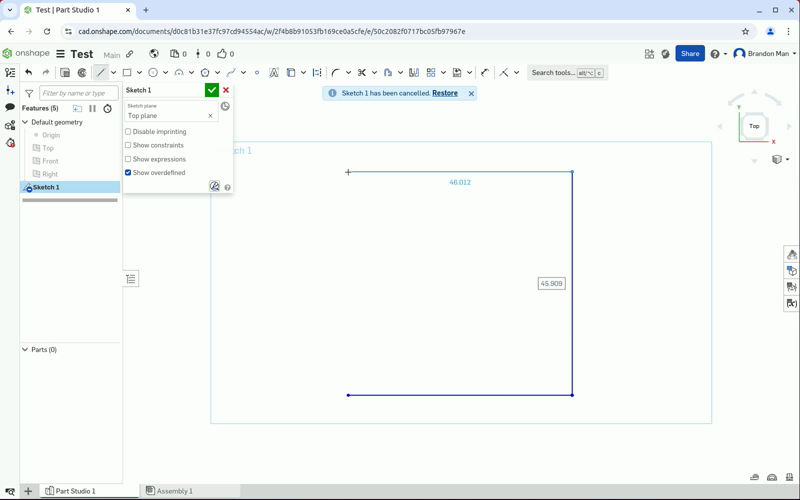
key_up(shift)
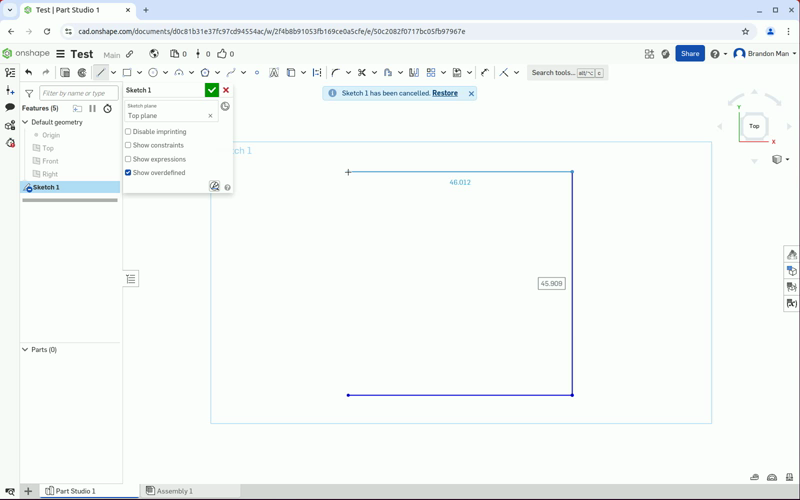
key_down(shift)
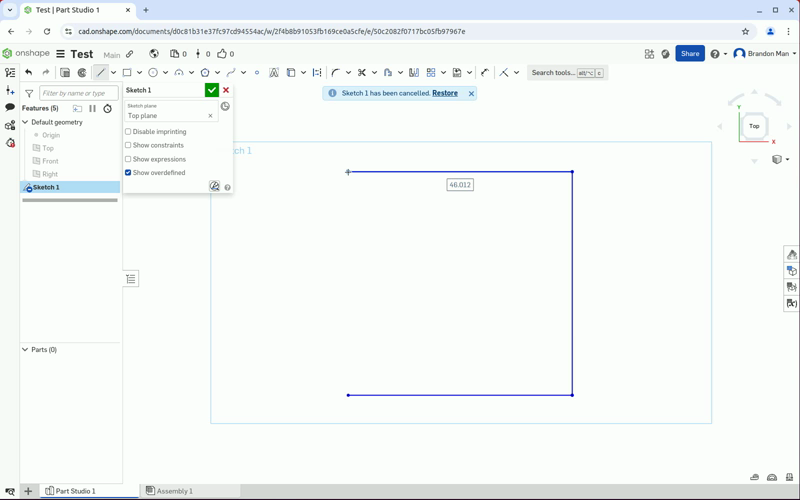
mouse_move(348, 395)
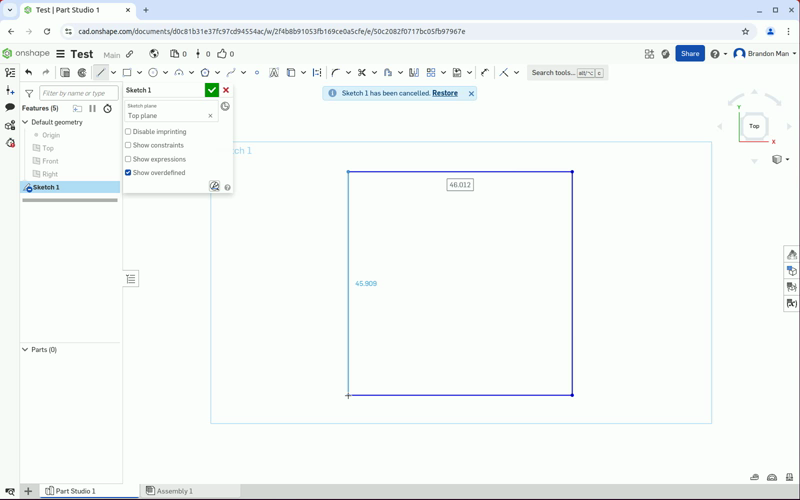
key_up(shift)
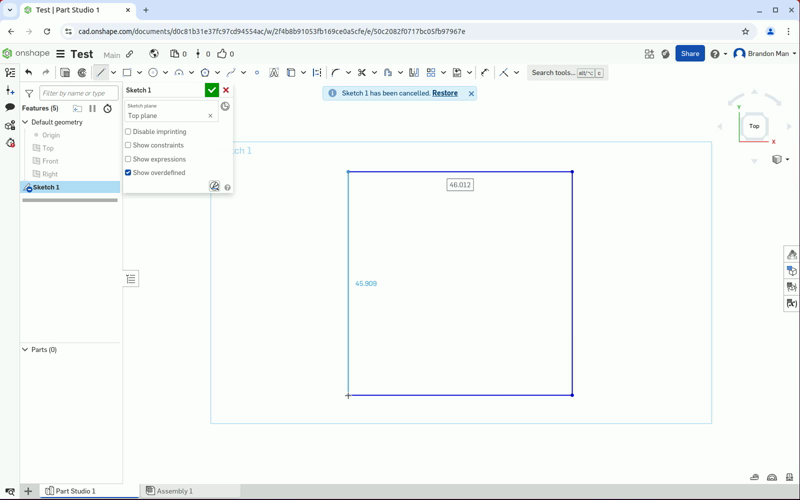
click(348, 395)
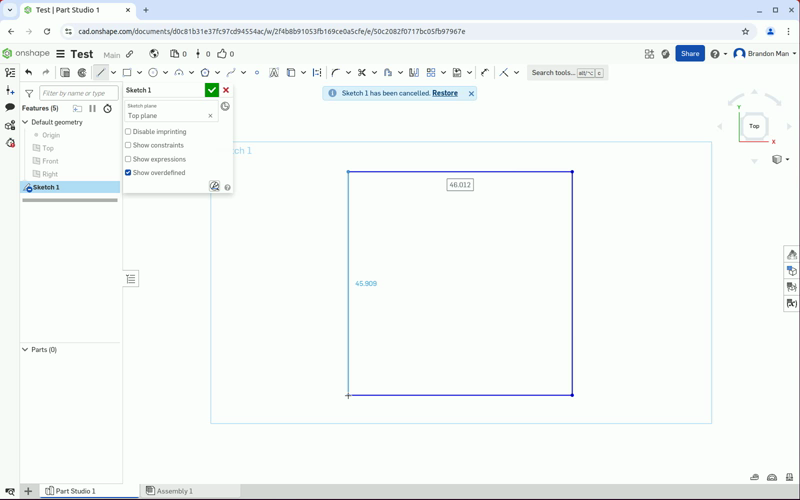
key(esc)
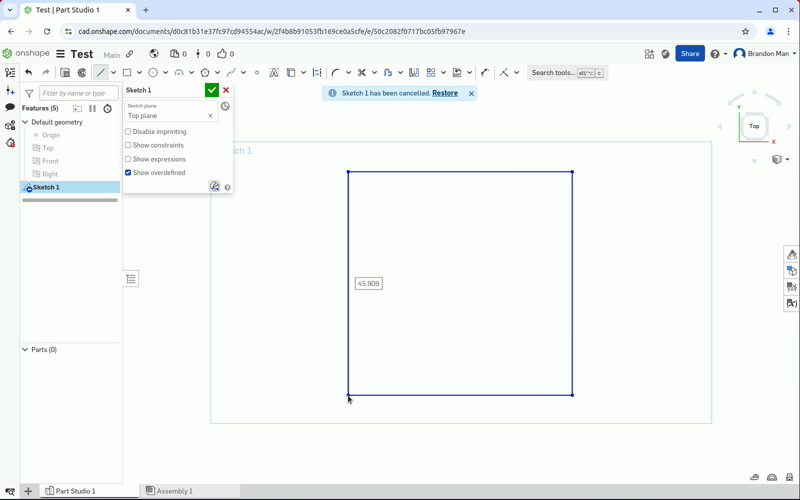
mouse_move(520, 215)
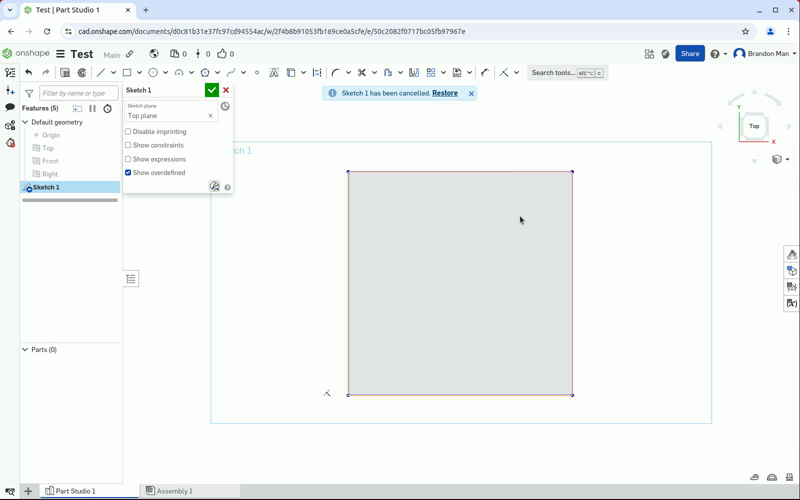
click(520, 215)
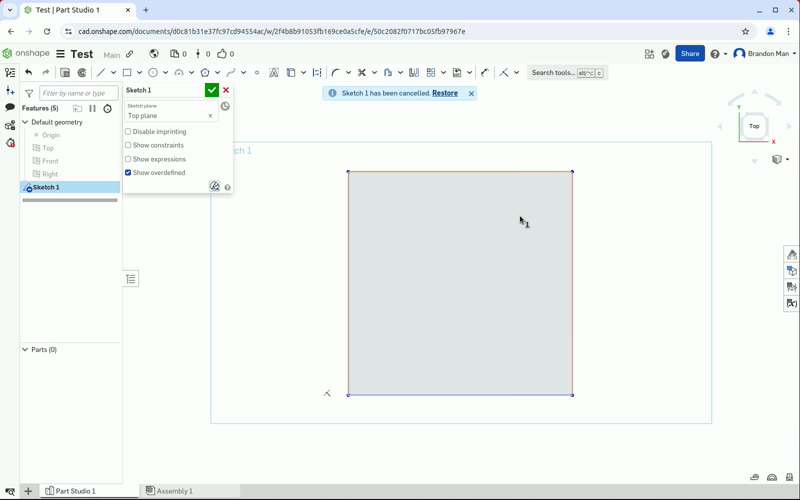
mouse_move(73, 352)
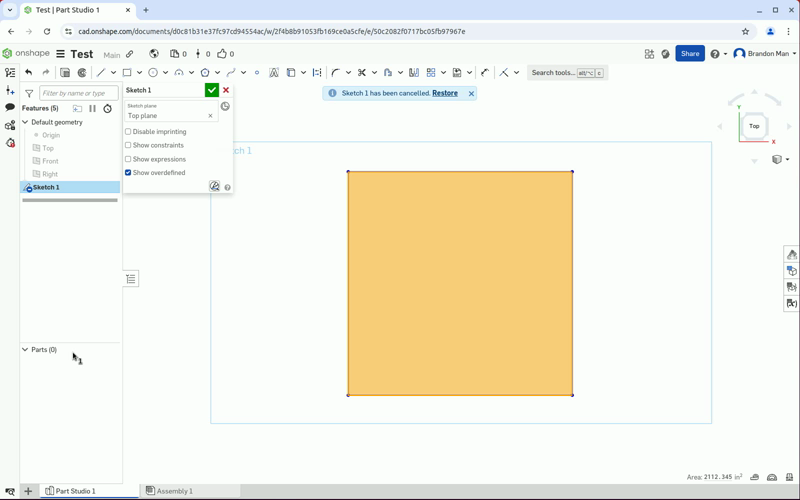
key(shift+y)
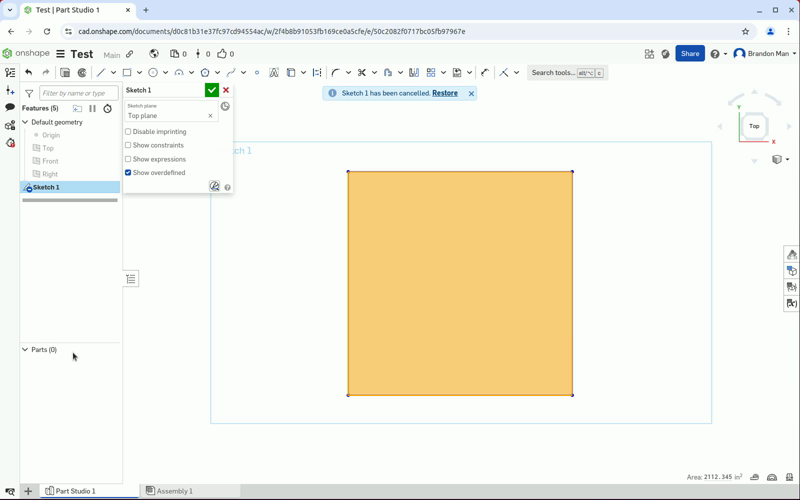
key(shift+e)
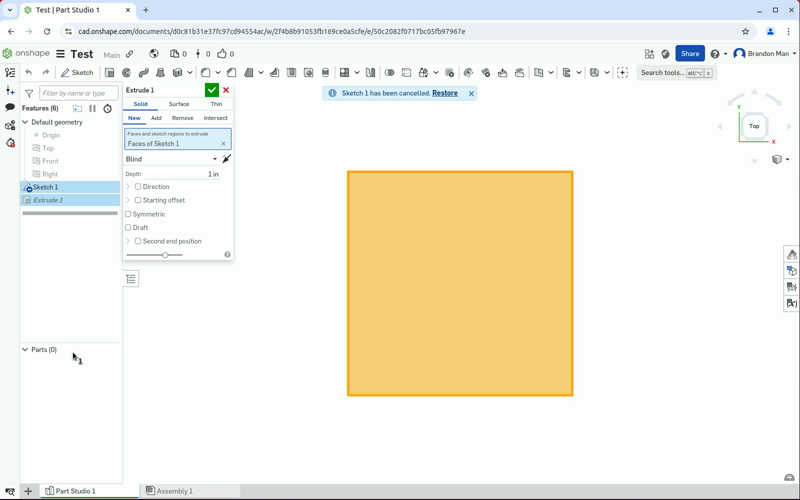
mouse_move(143, 106)
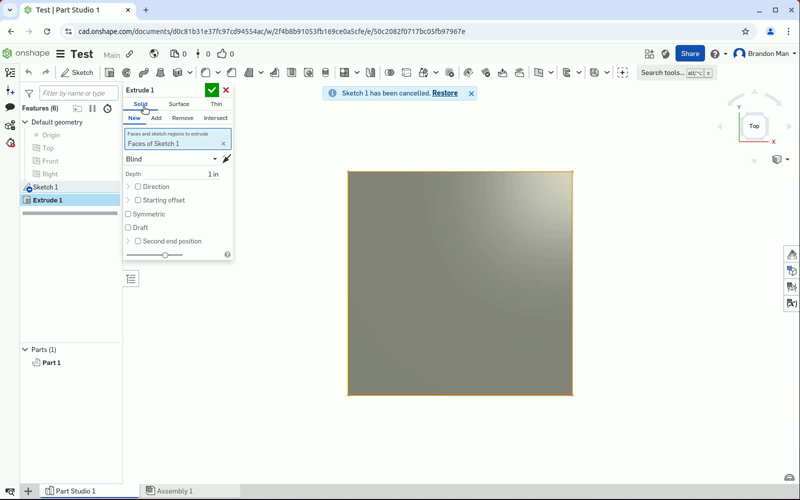
click(143, 106)
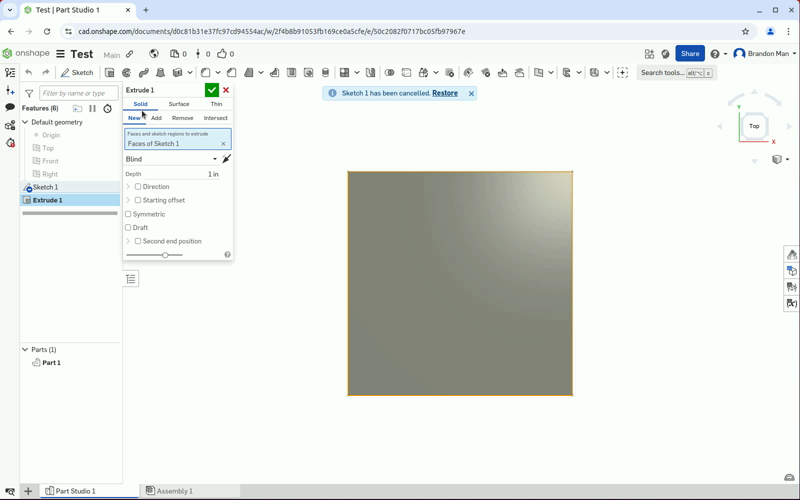
mouse_move(137, 120)
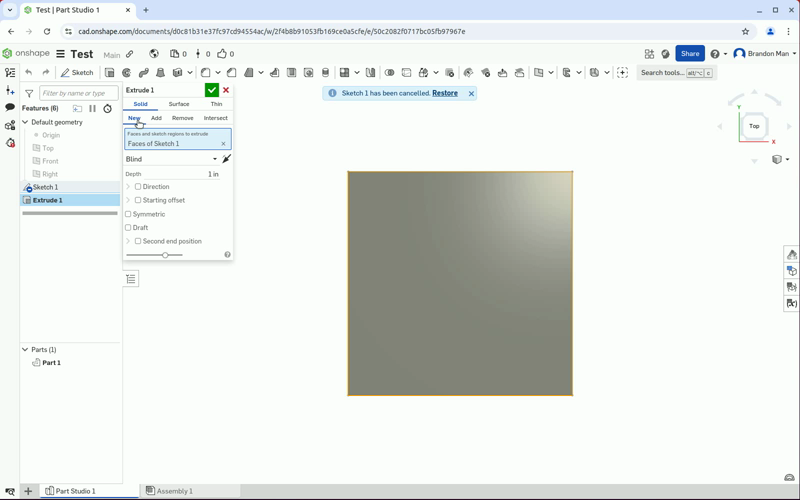
click(137, 120)
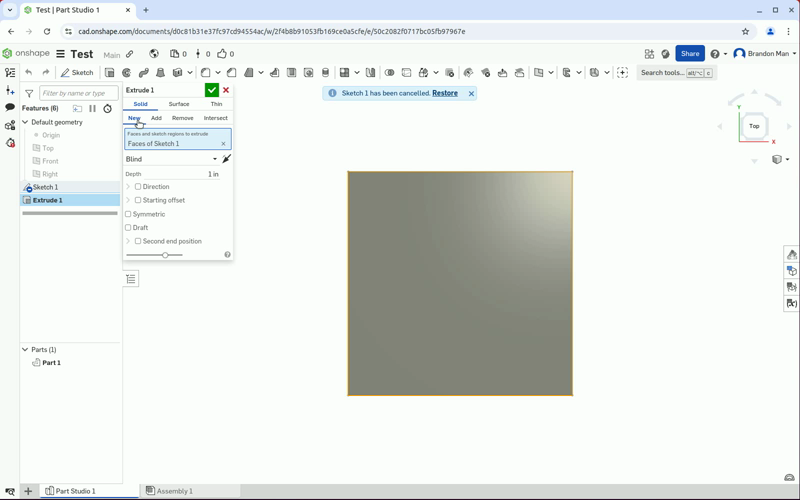
key(tab, 4)
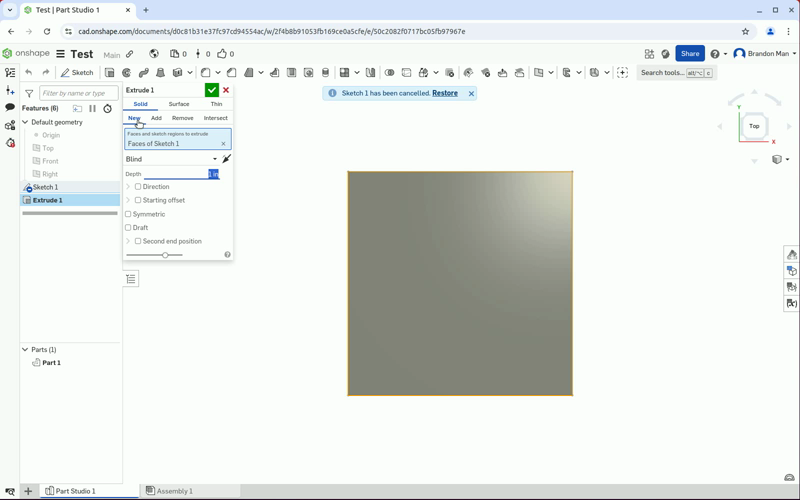
text(17.572)
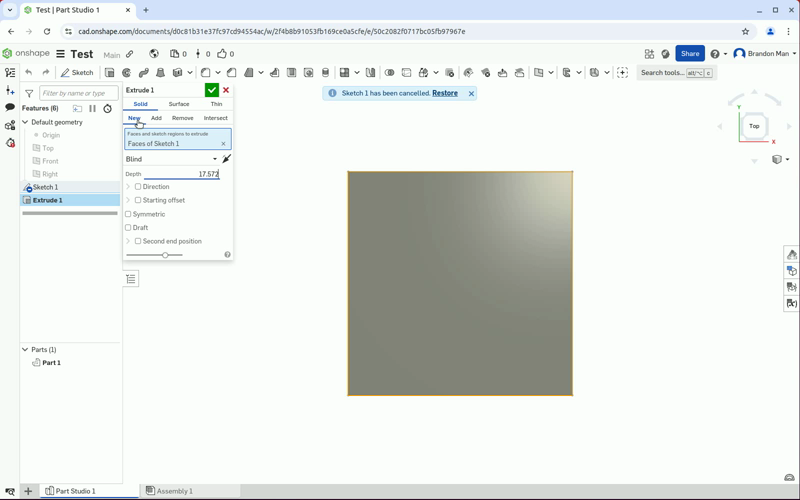
key(enter)
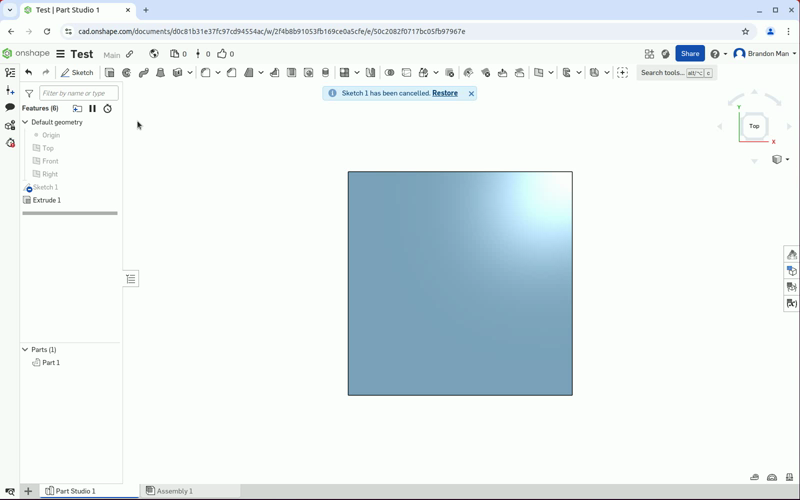
key(shift+h)
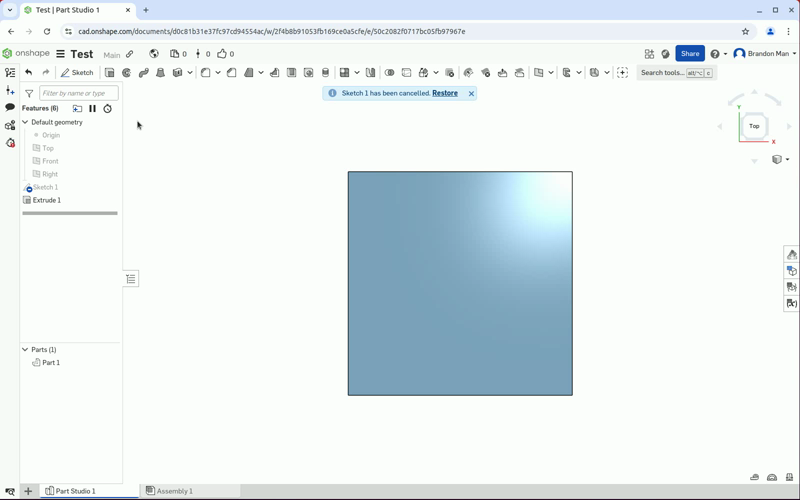
key(shift+h)
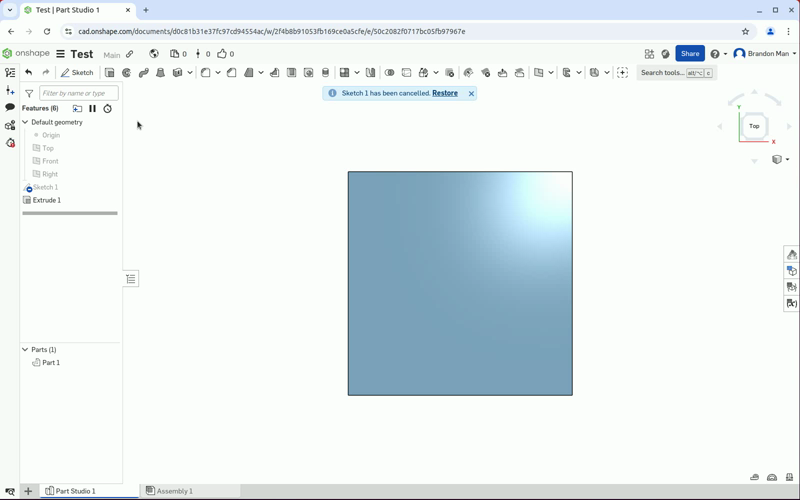
mouse_move(73, 189)
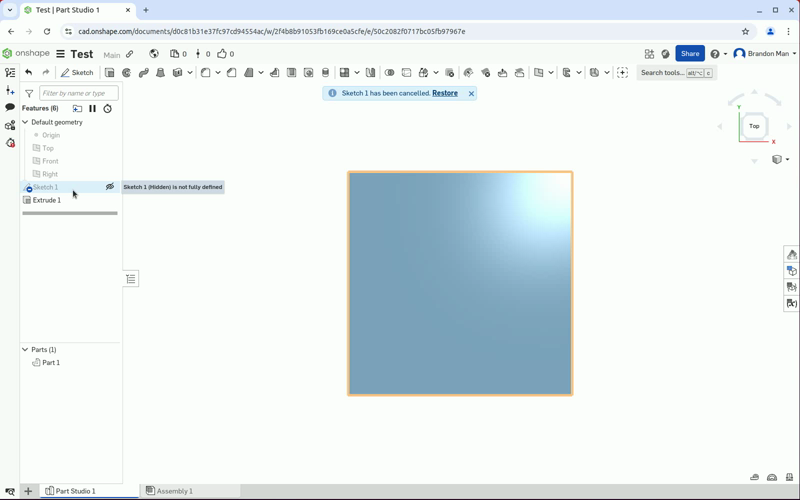
click(73, 189)
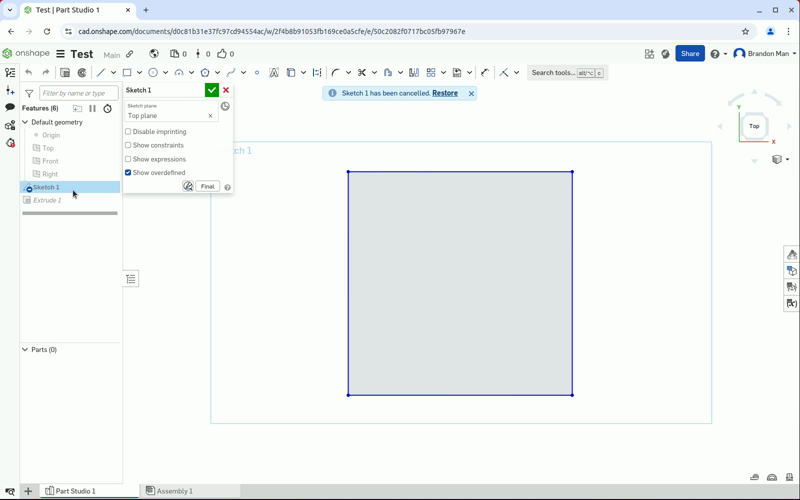
mouse_move(229, 92)
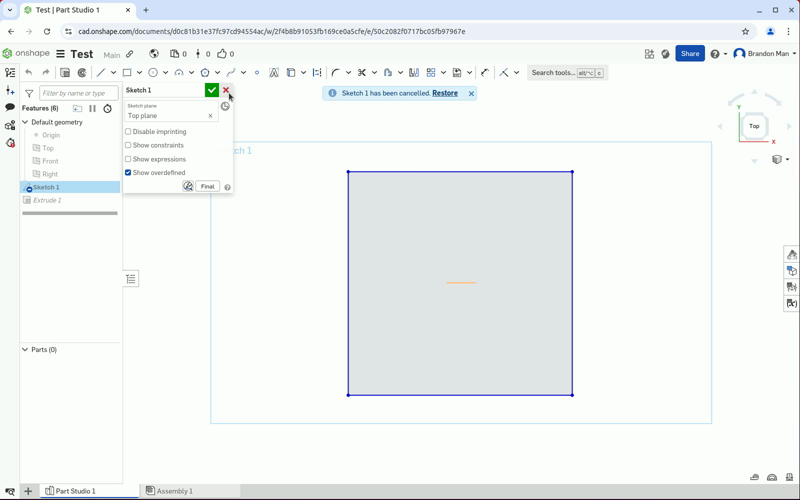
click(229, 92)
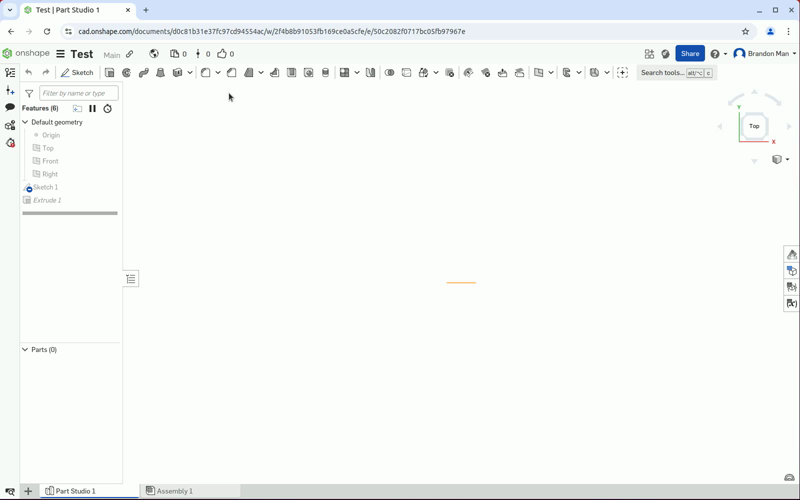
mouse_move(73, 352)
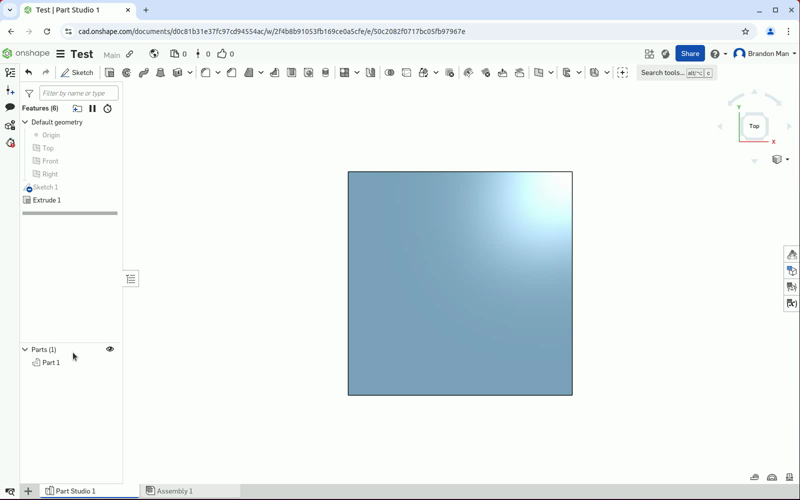
key(y)
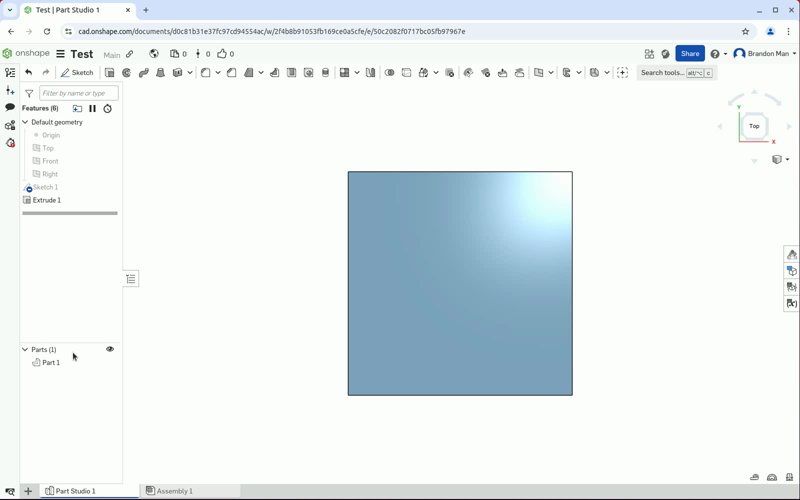
key(shift+p)
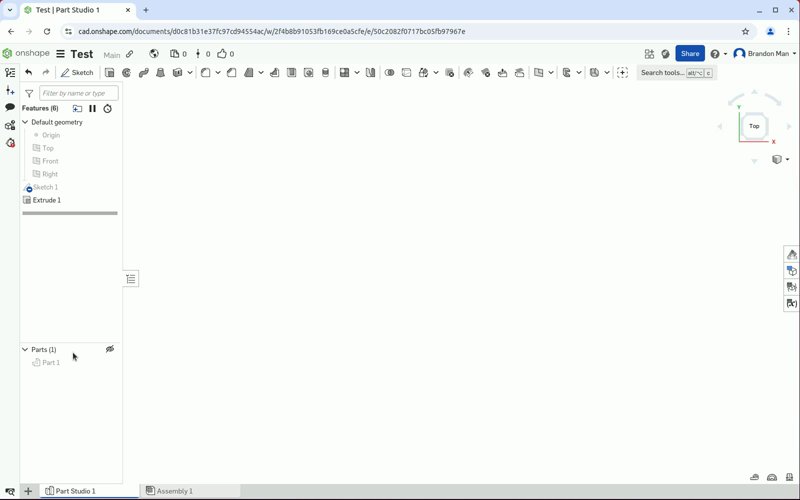
key(space)
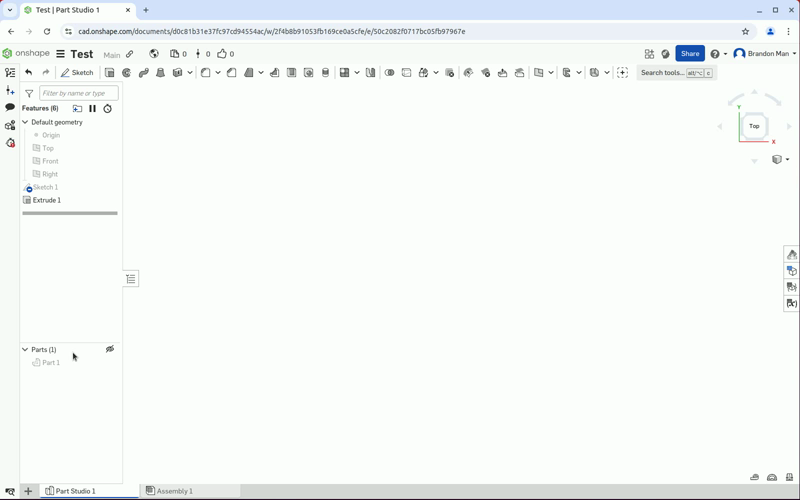
key_down(shift)
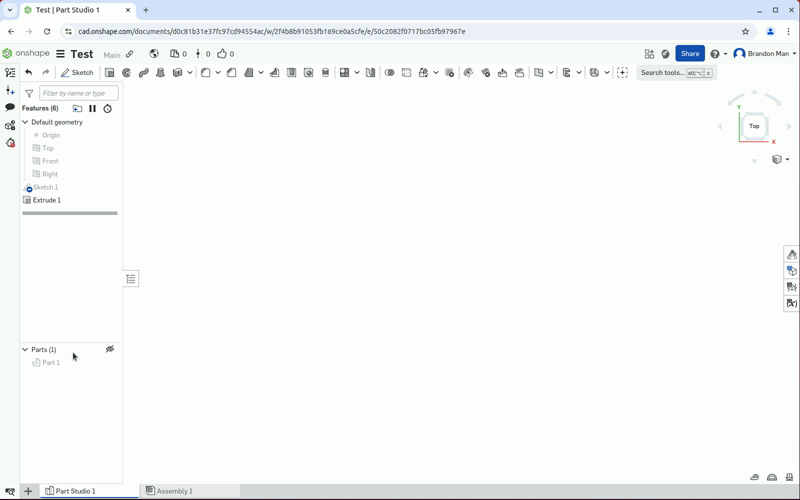
key(up)
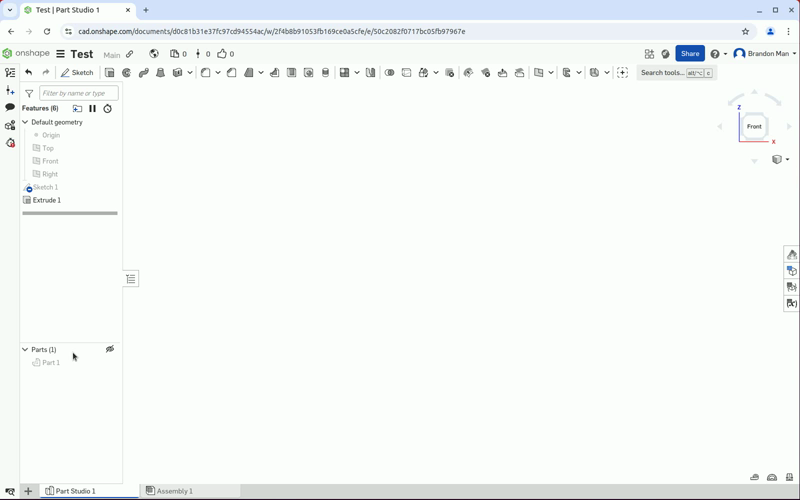
key_up(shift)
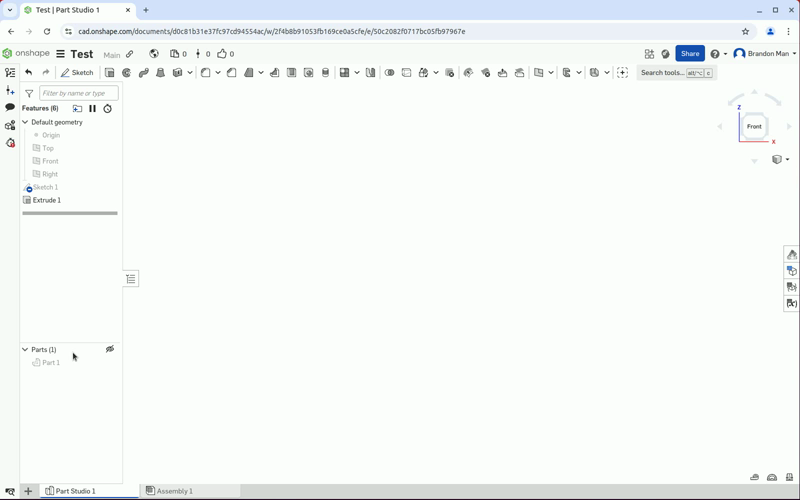
key(space)
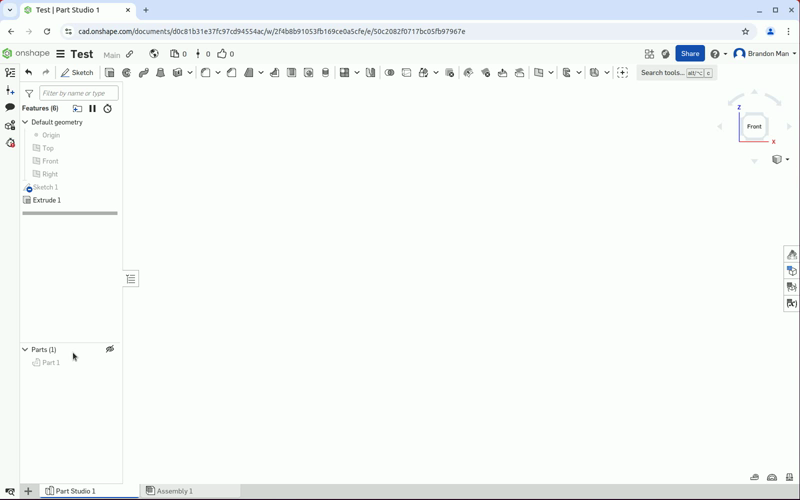
key_down(shift)
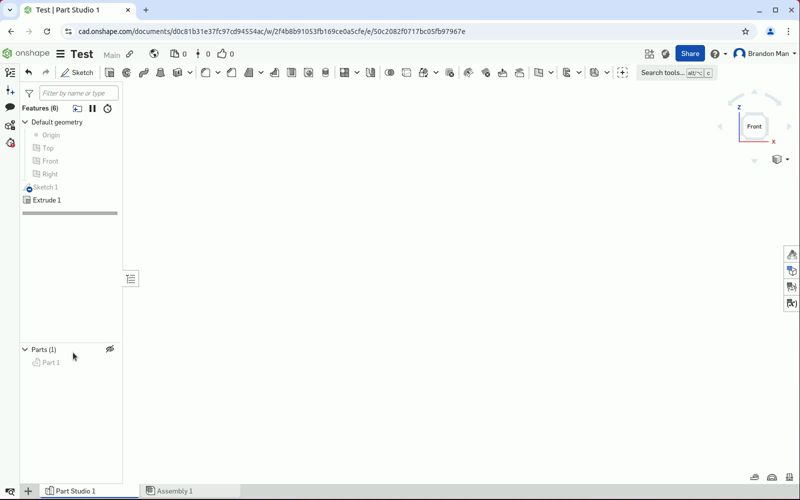
key(left)
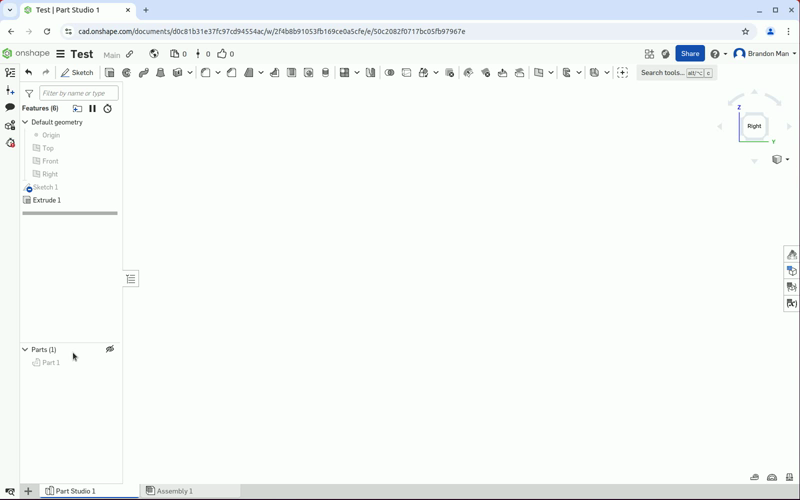
key_up(shift)
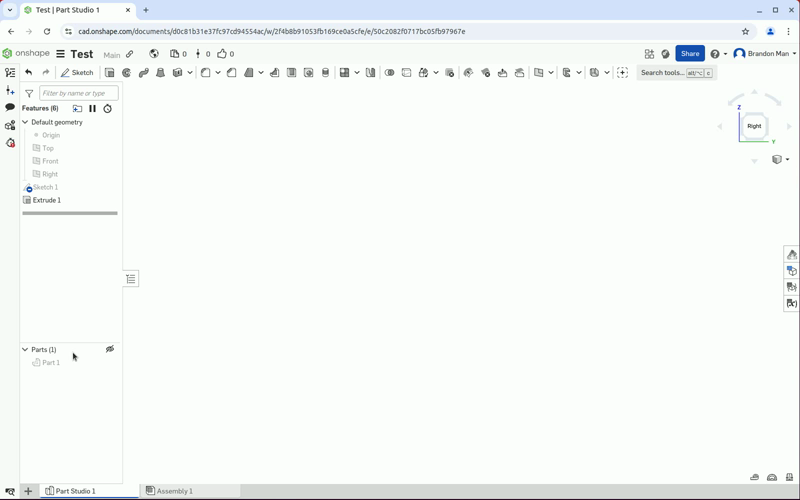
mouse_move(73, 352)
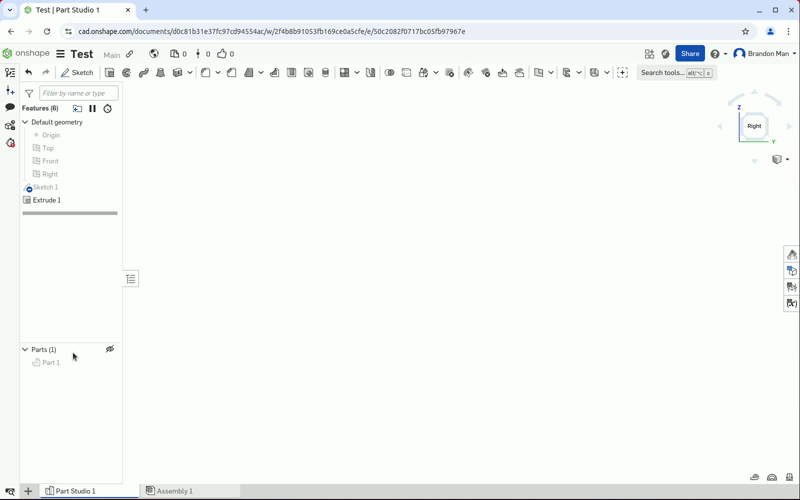
key(shift+y)
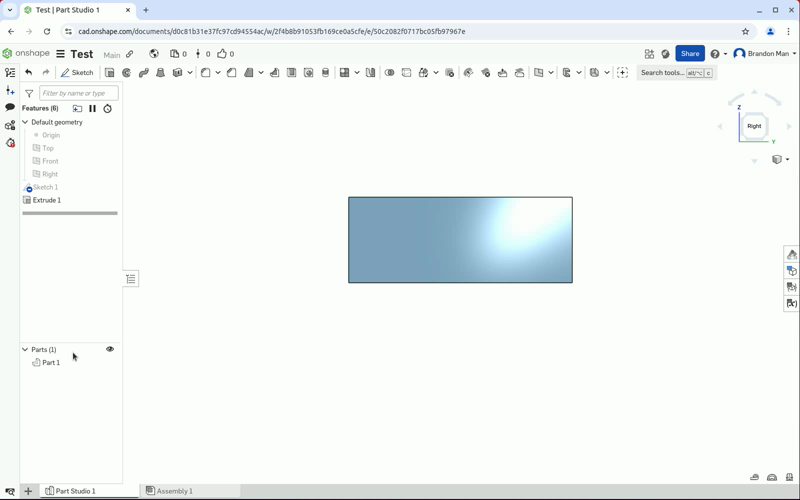
mouse_move(541, 75)
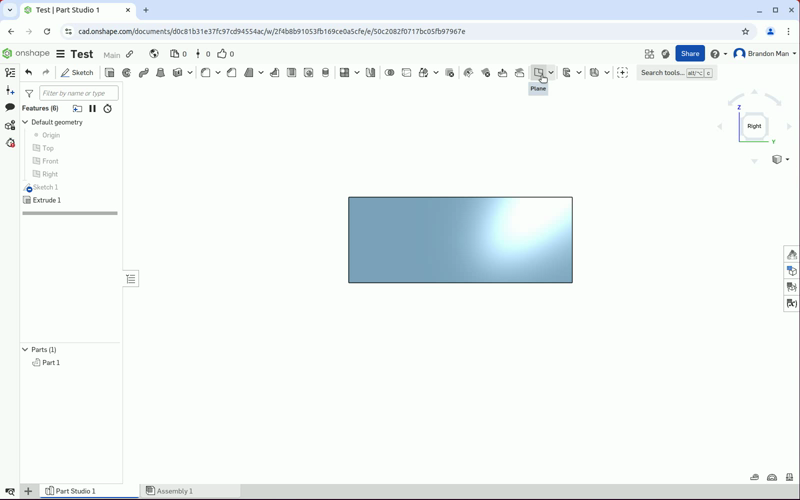
click(541, 75)
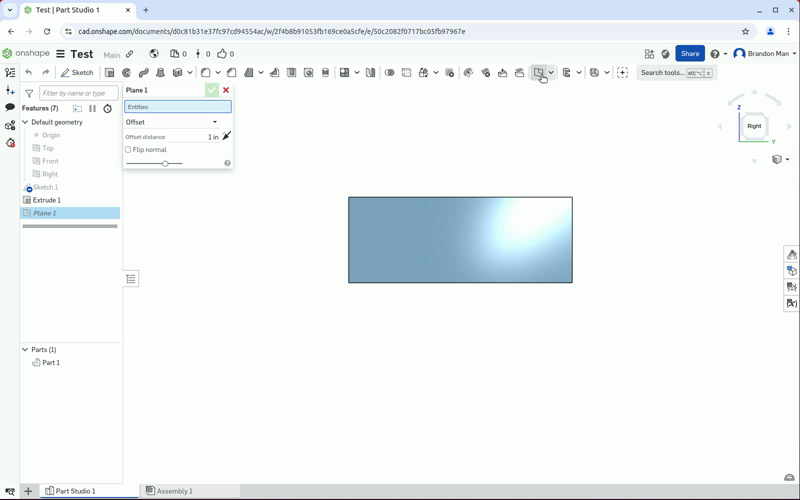
mouse_move(73, 176)
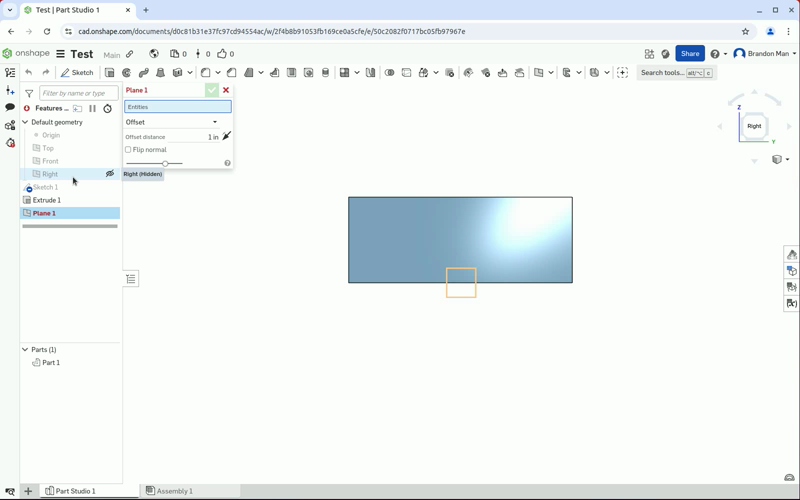
click(73, 176)
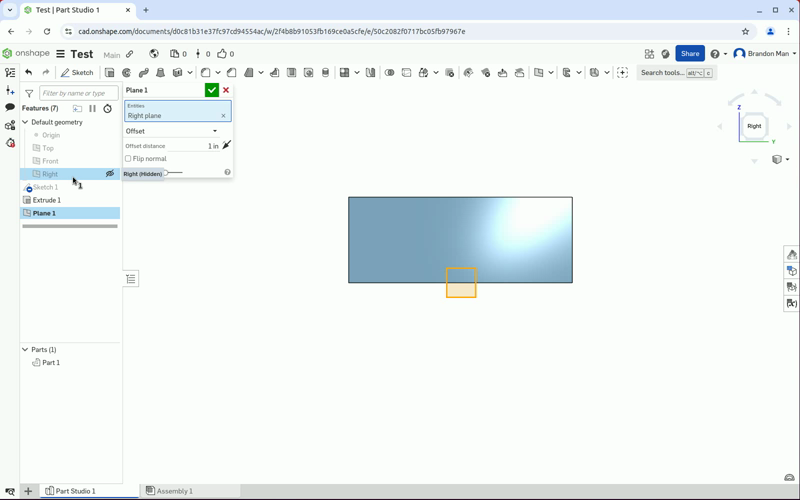
key(tab, 2)
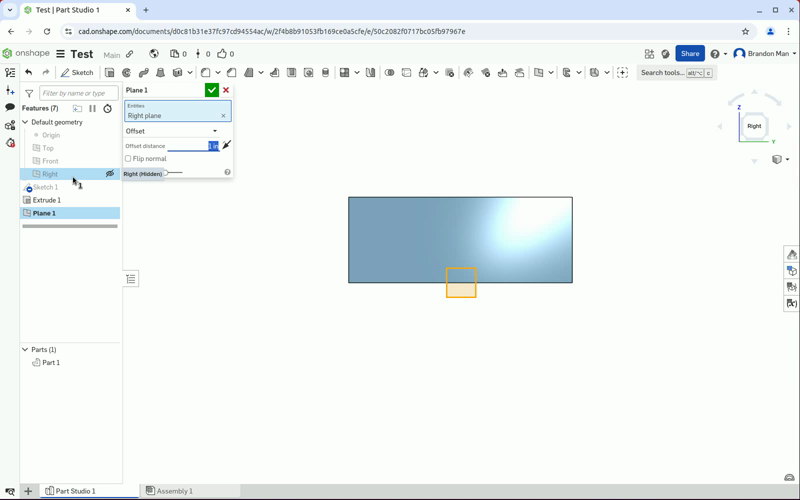
text(23.108)
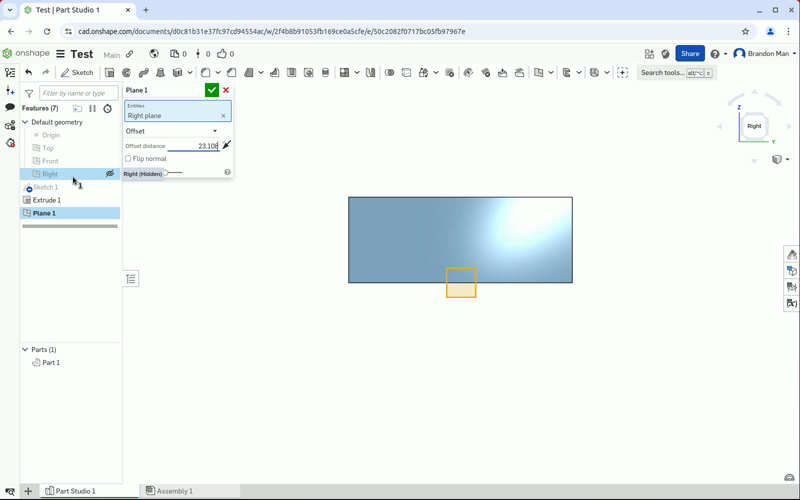
key(enter, 2)
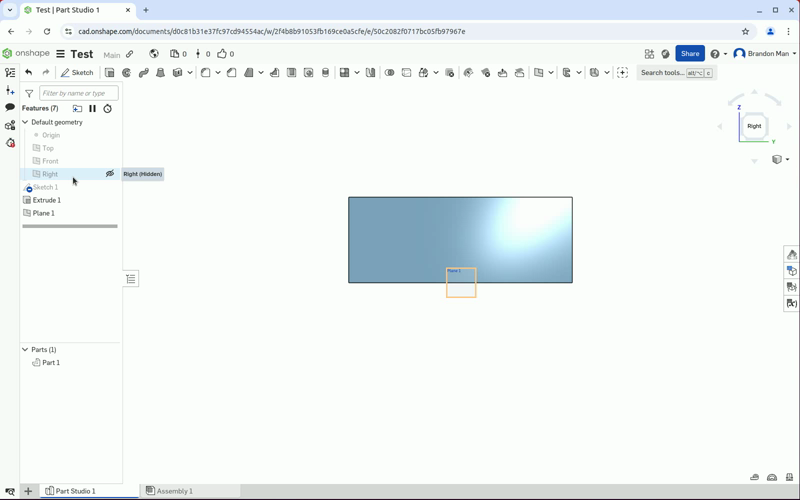
key(shift+s)
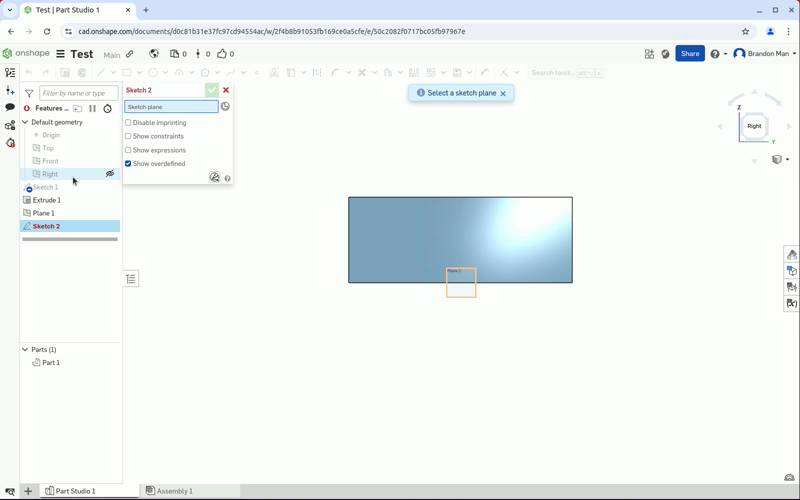
mouse_move(73, 215)
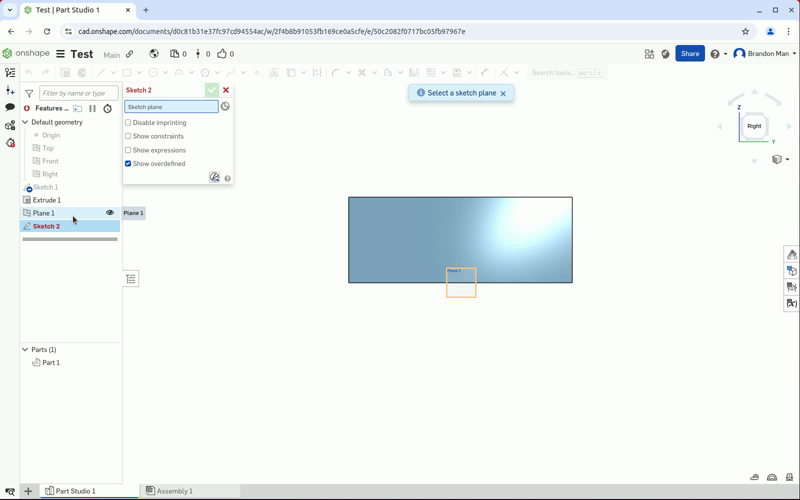
click(73, 215)
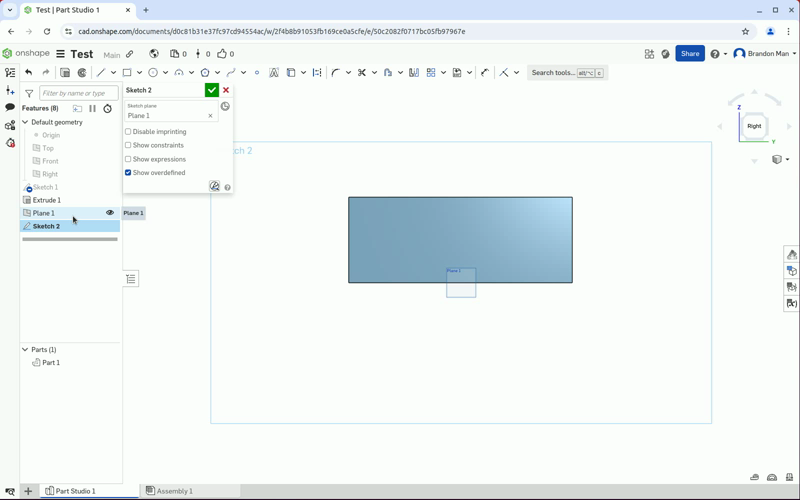
mouse_move(73, 352)
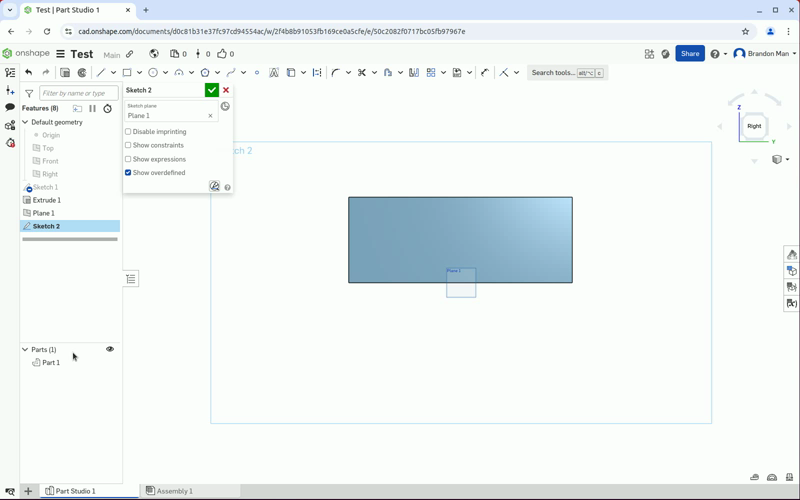
key(y)
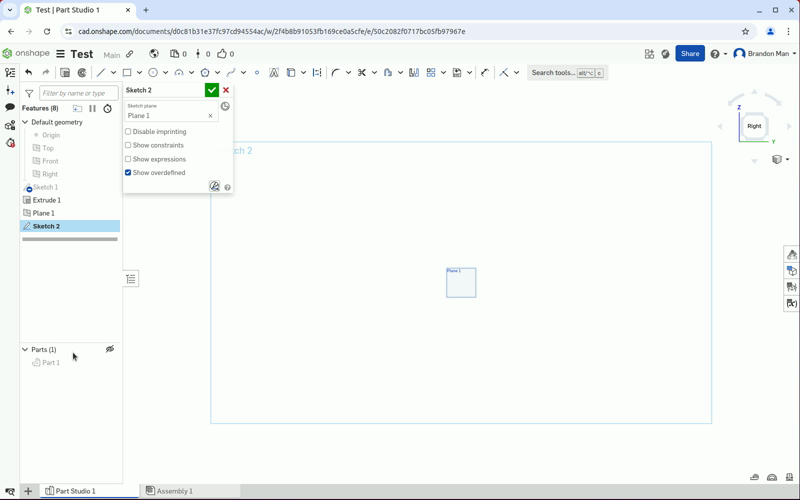
key(l)
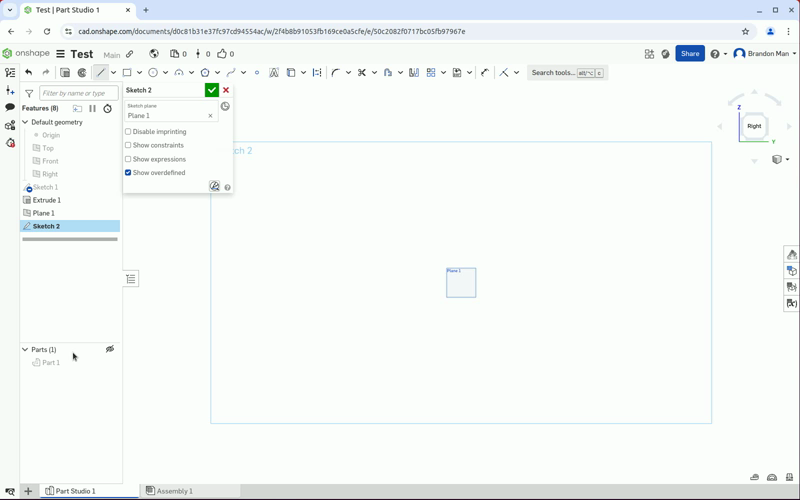
key_down(shift)
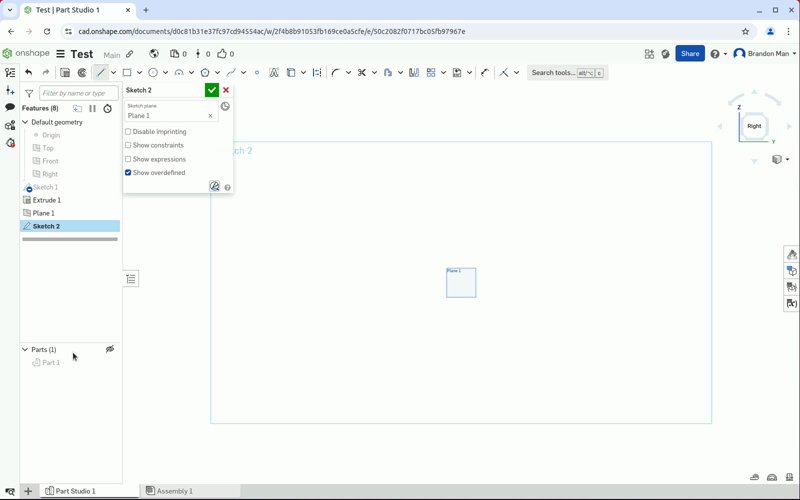
mouse_move(368, 239)
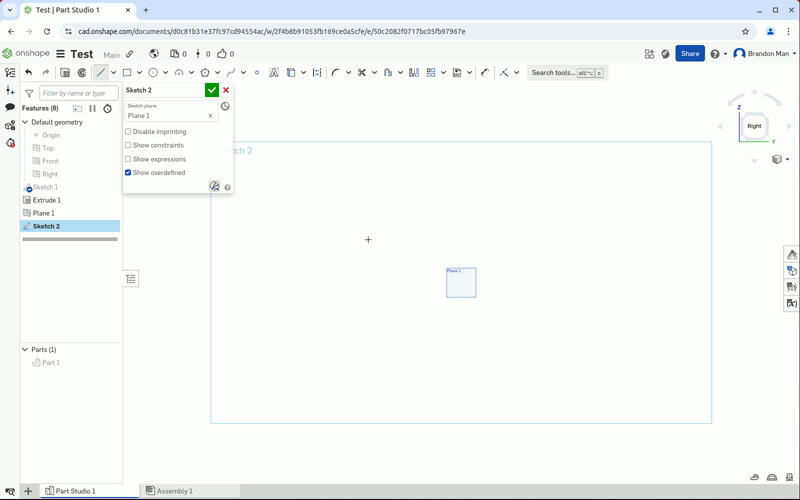
click(368, 239)
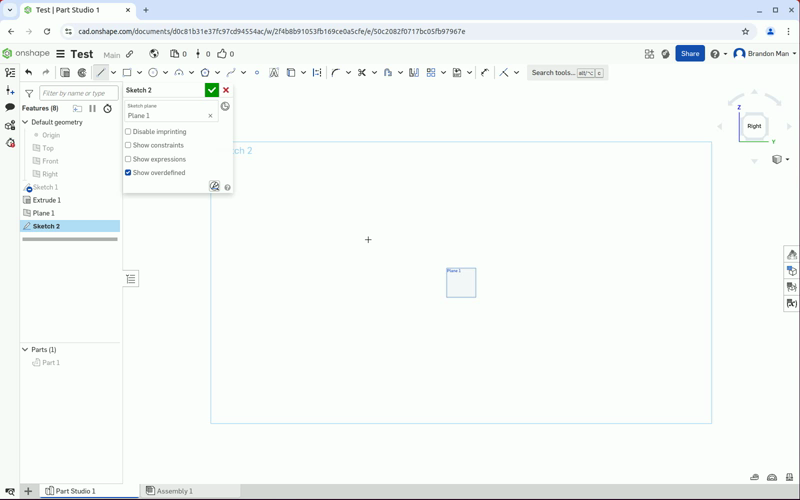
key_up(shift)
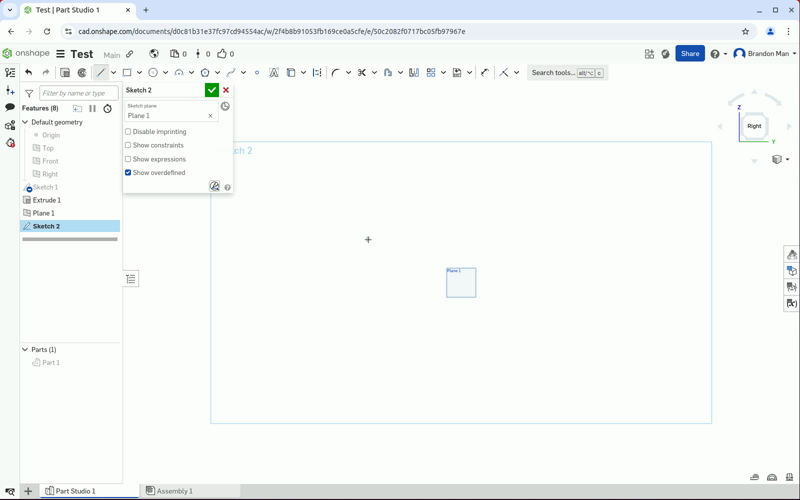
key_down(shift)
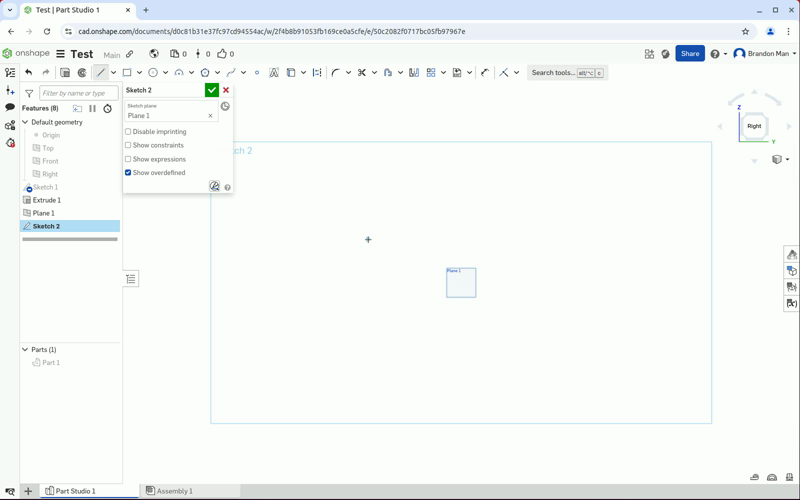
mouse_move(398, 239)
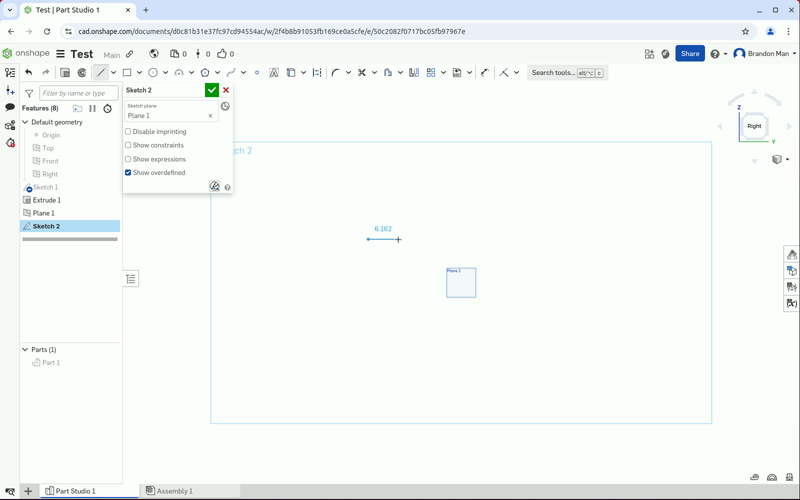
mouse_move(388, 239)
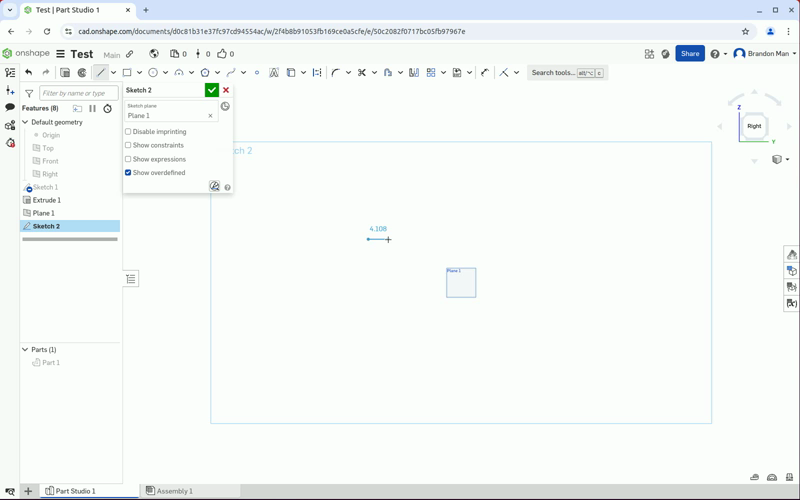
click(388, 239)
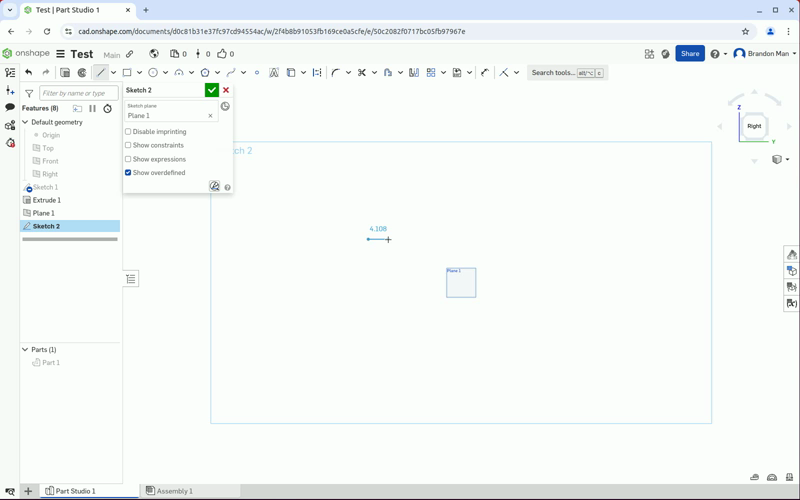
key_up(shift)
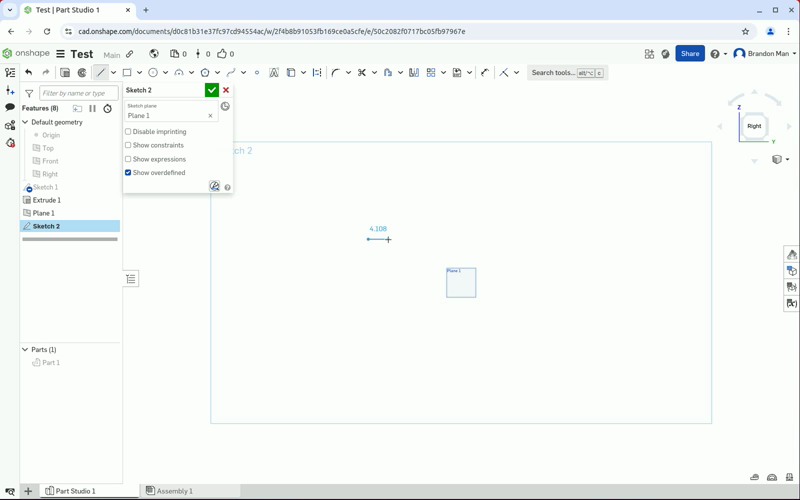
key_down(shift)
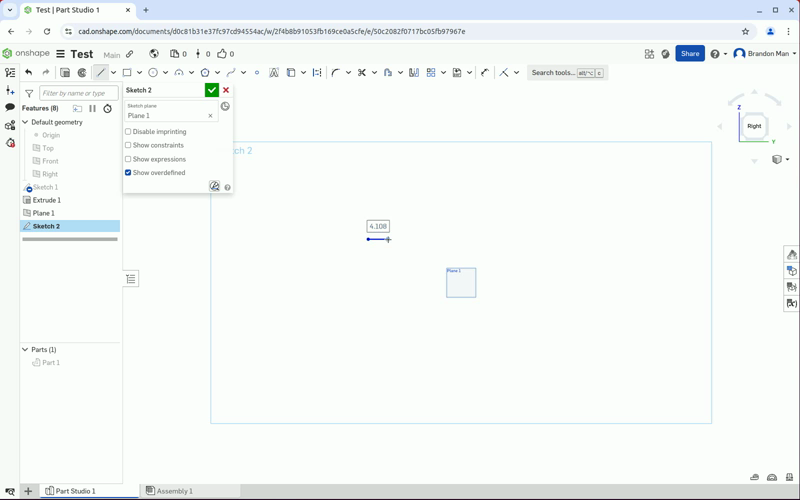
mouse_move(418, 239)
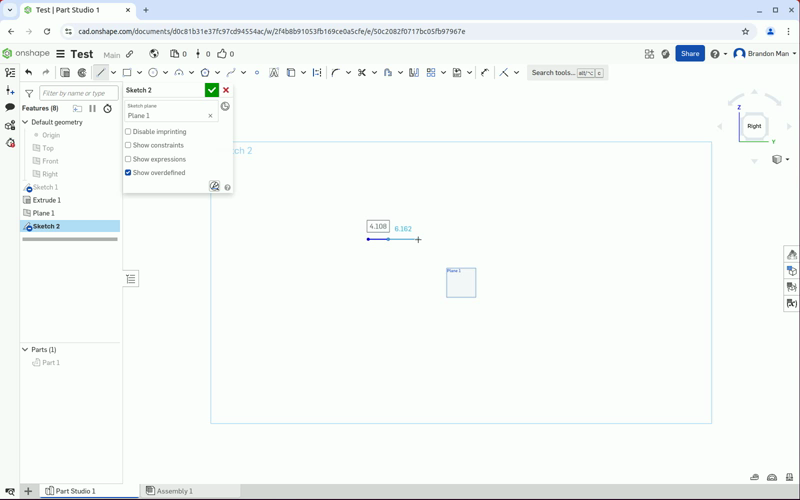
mouse_move(388, 217)
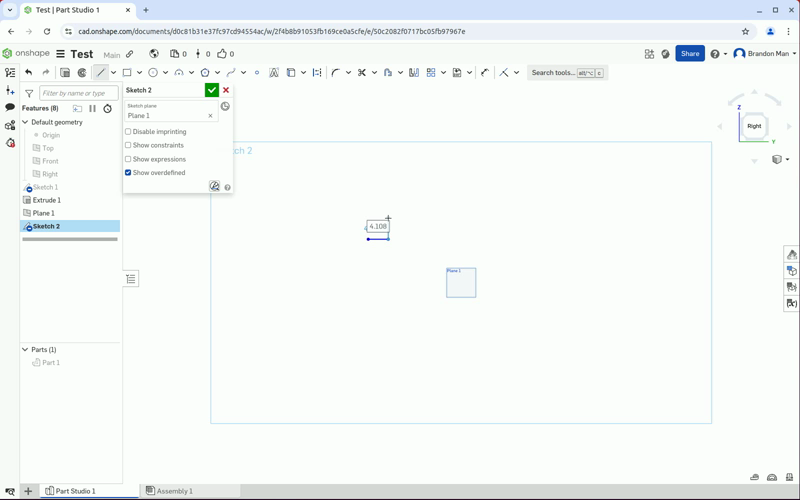
click(388, 217)
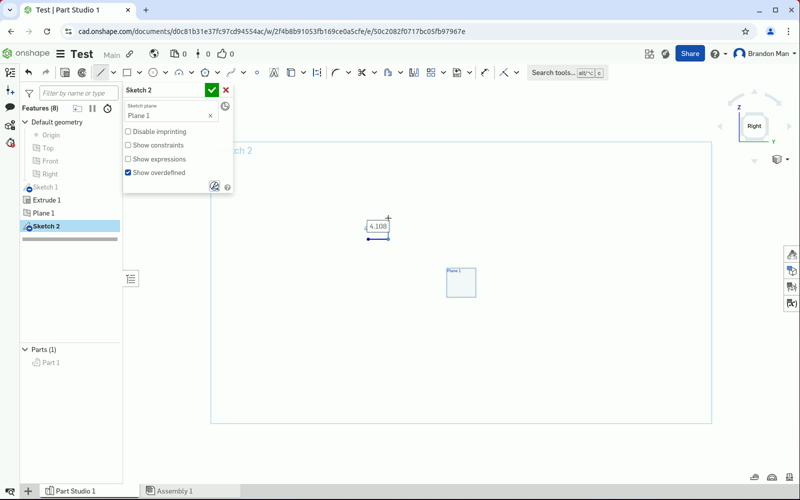
key_up(shift)
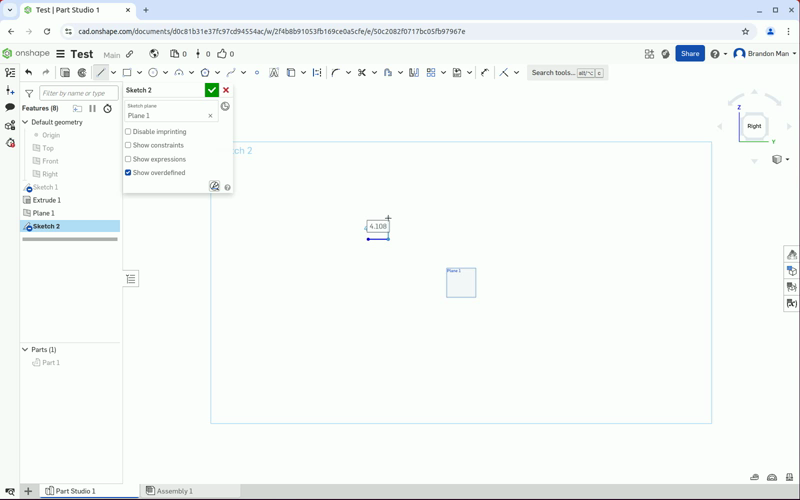
key(esc)
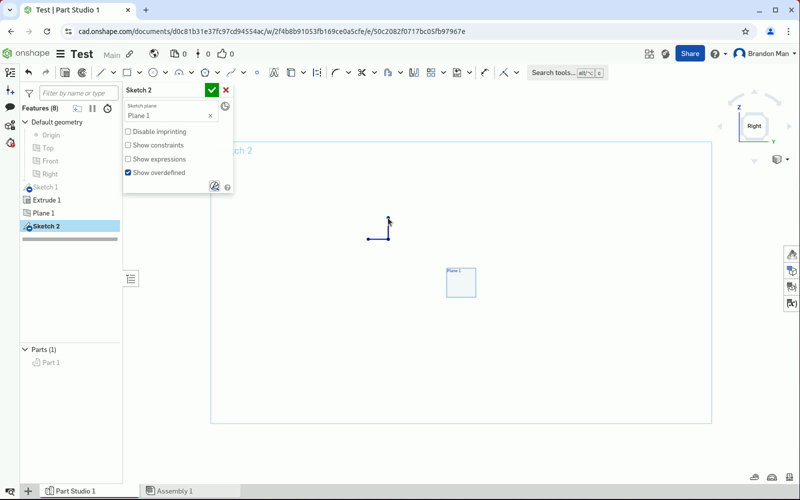
key(a)
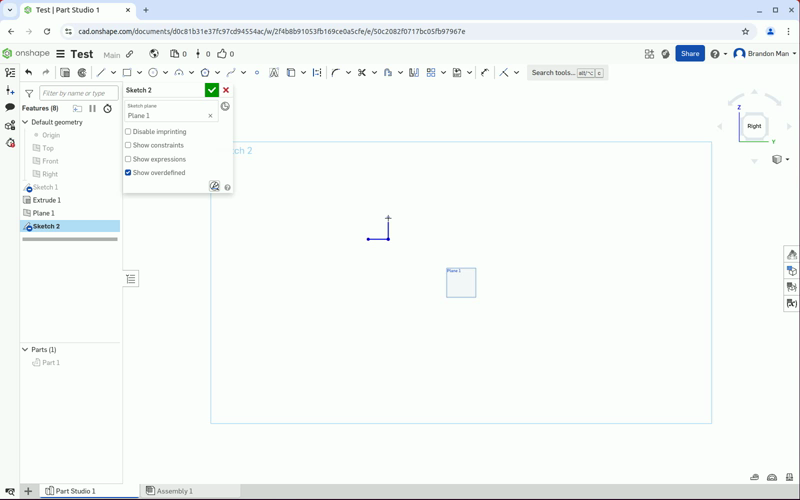
mouse_move(388, 217)
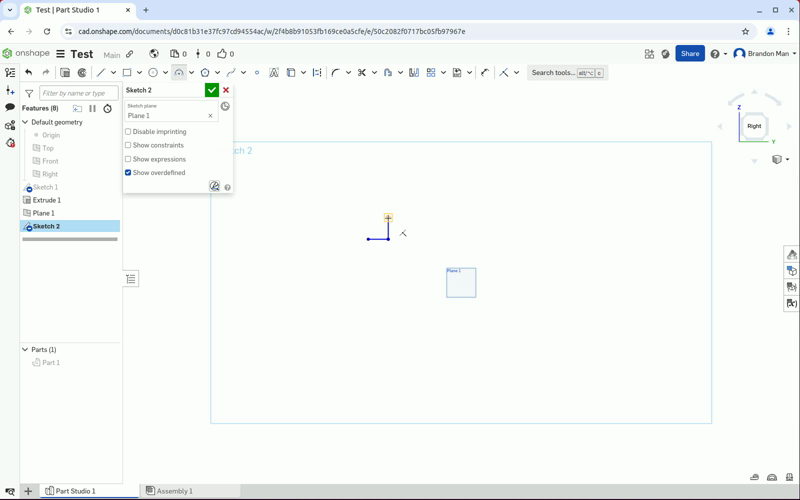
click(388, 217)
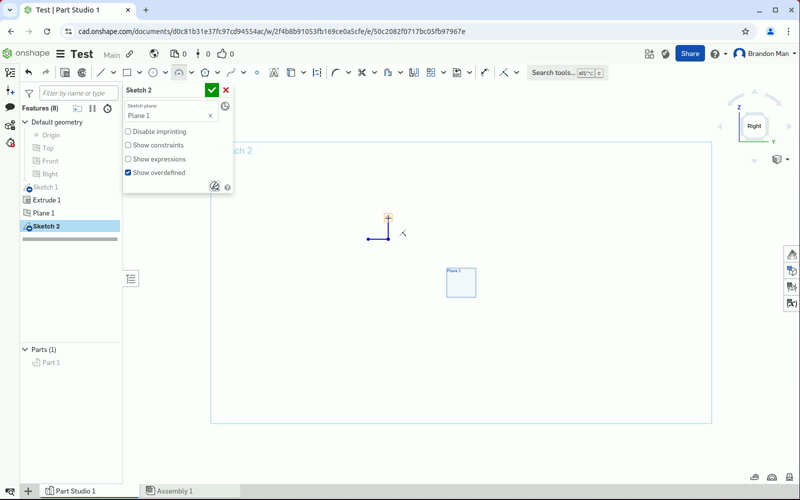
key_down(shift)
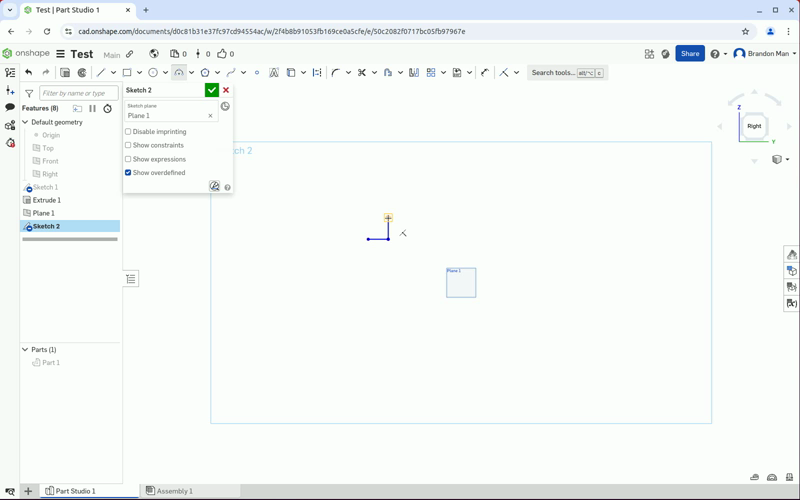
mouse_move(371, 232)
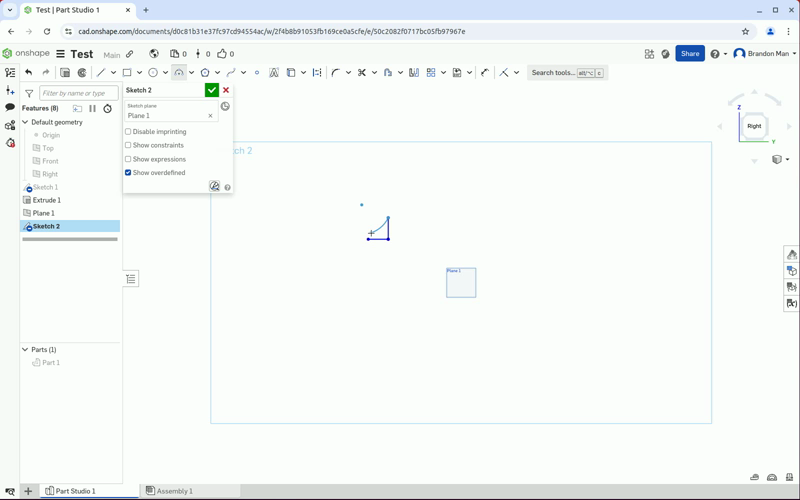
click(371, 232)
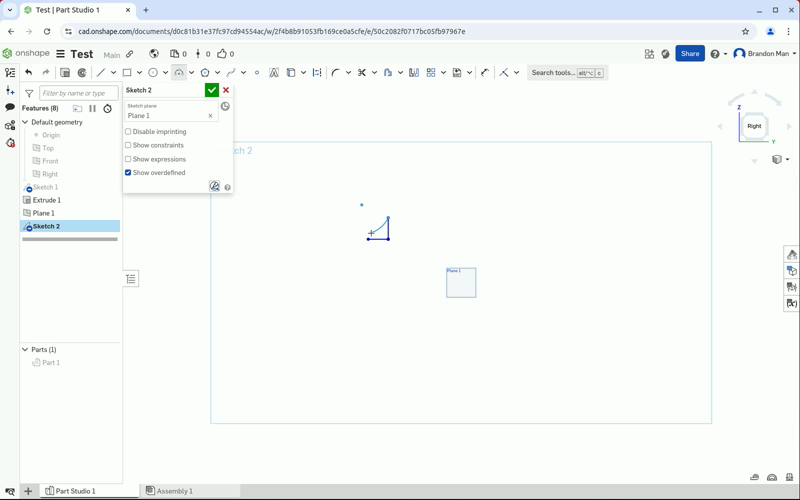
mouse_move(378, 223)
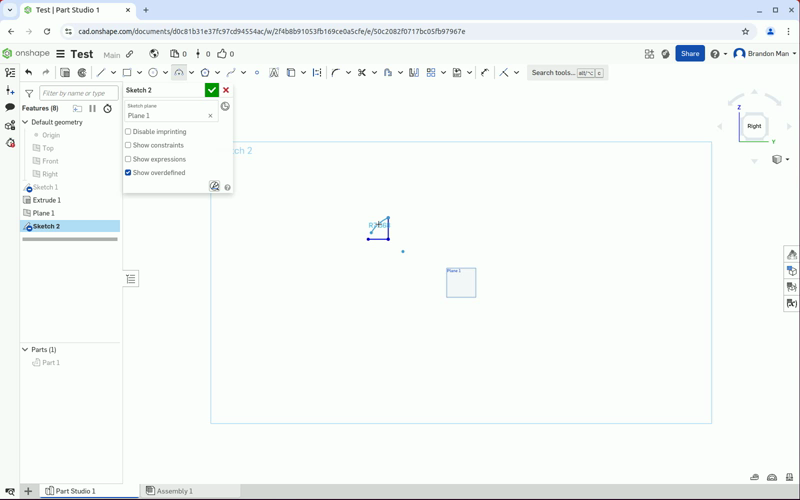
click(378, 223)
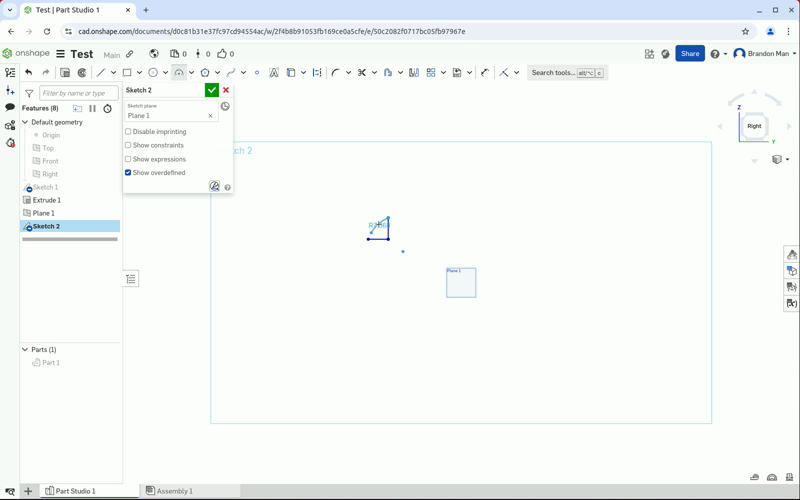
key_up(shift)
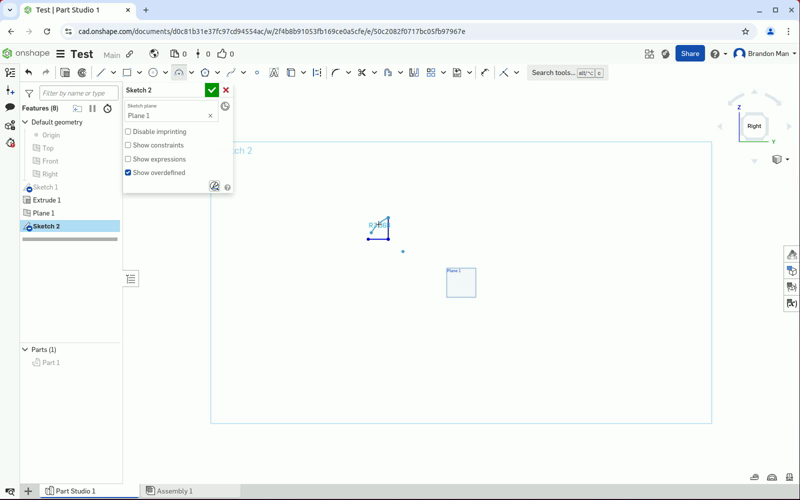
key(esc)
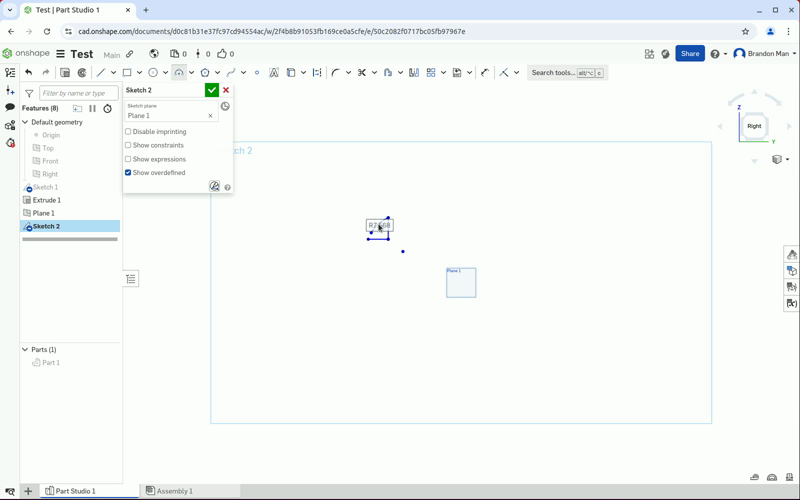
key(l)
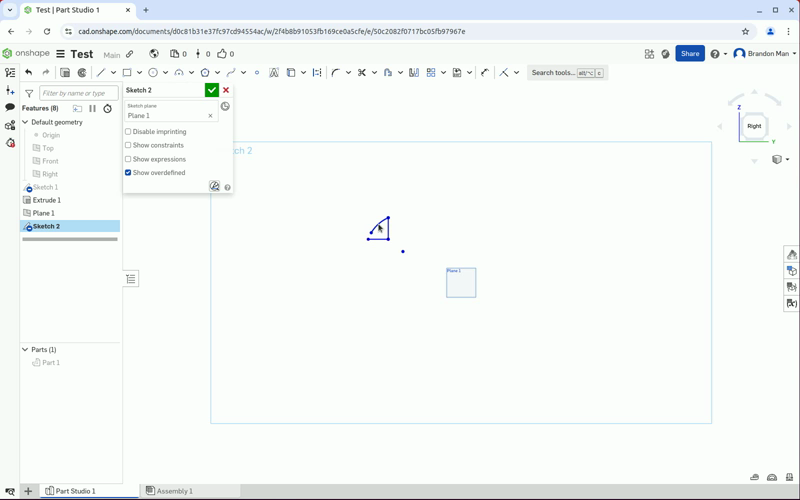
mouse_move(371, 232)
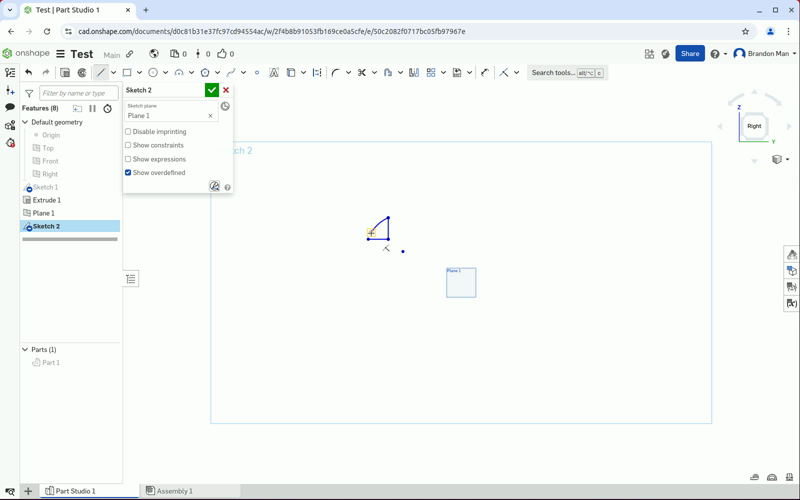
click(371, 232)
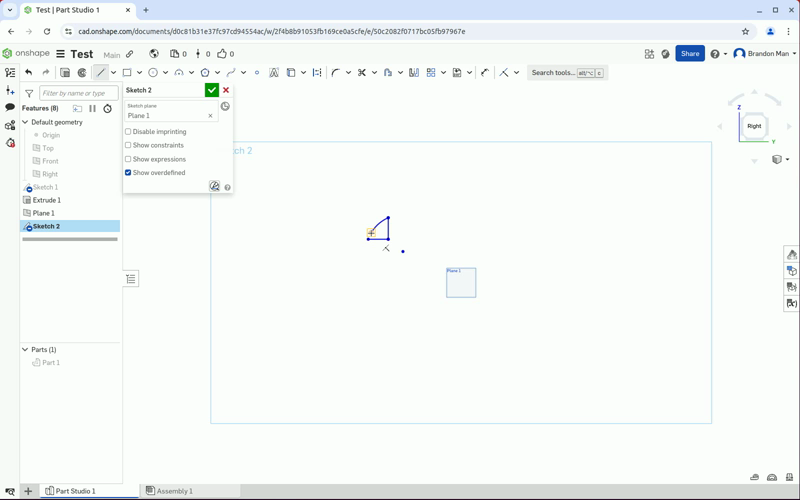
mouse_move(401, 232)
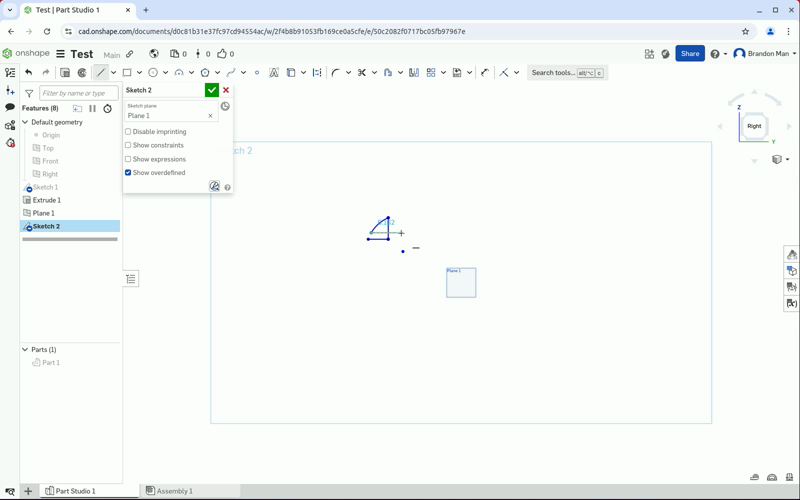
key_down(shift)
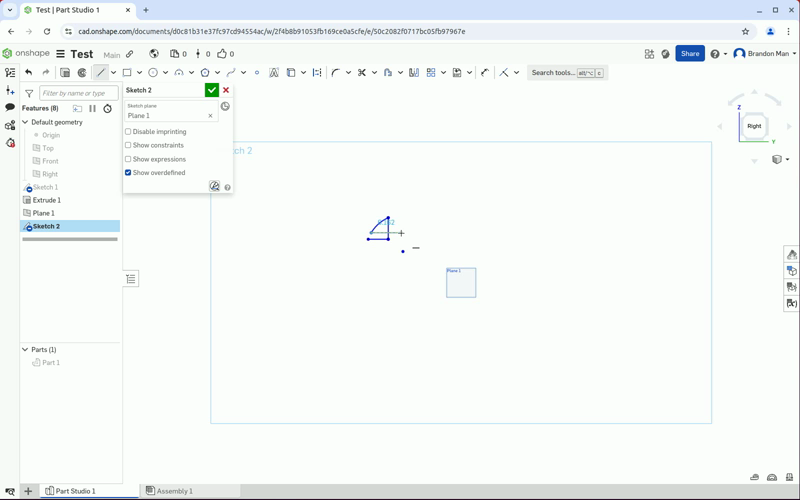
mouse_move(368, 239)
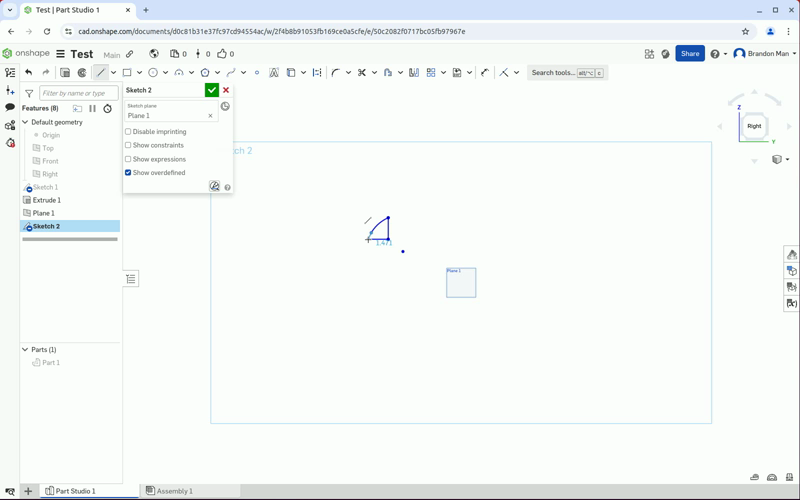
key_up(shift)
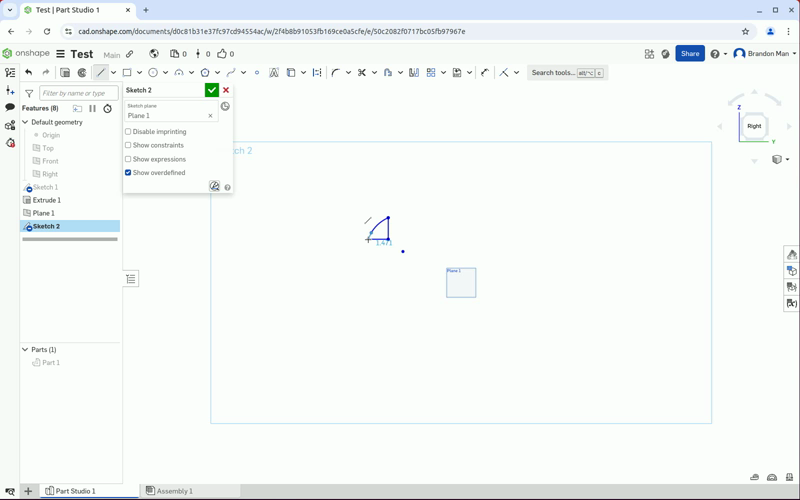
click(368, 239)
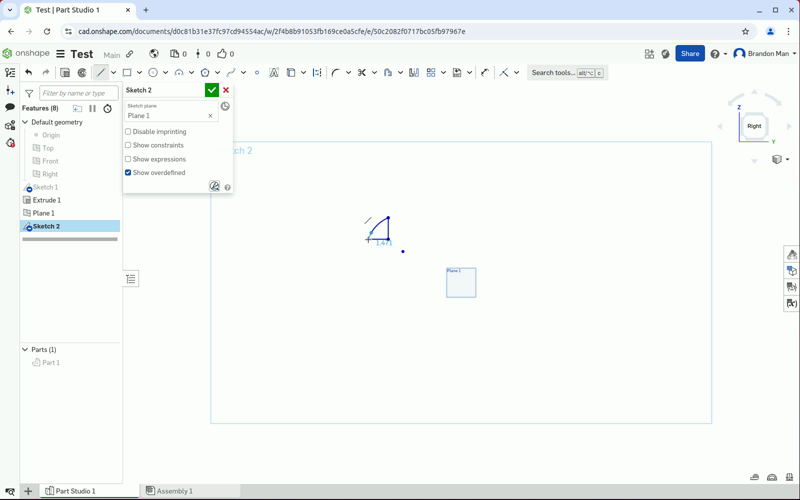
key(esc)
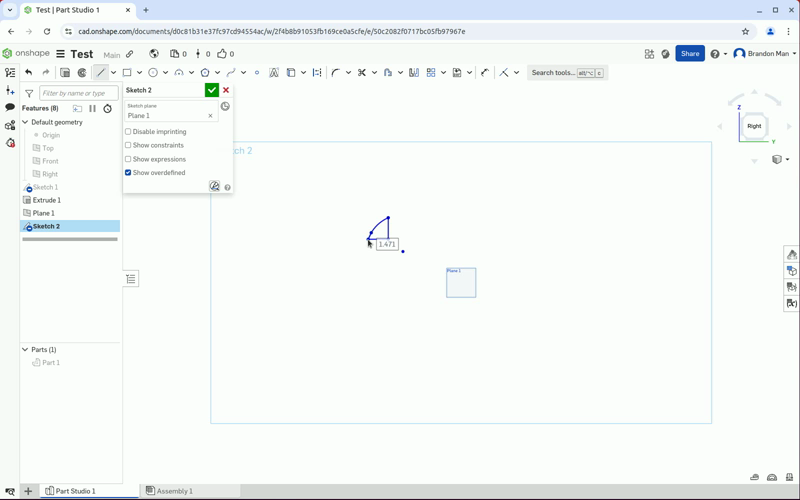
mouse_move(384, 236)
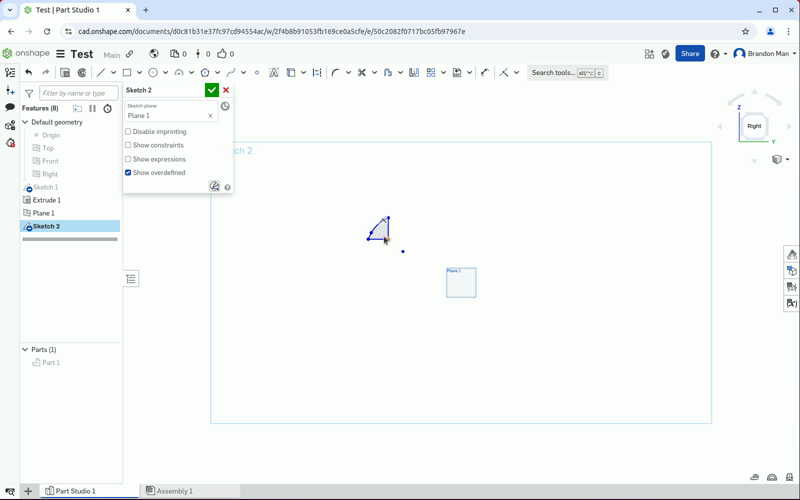
scroll(6)
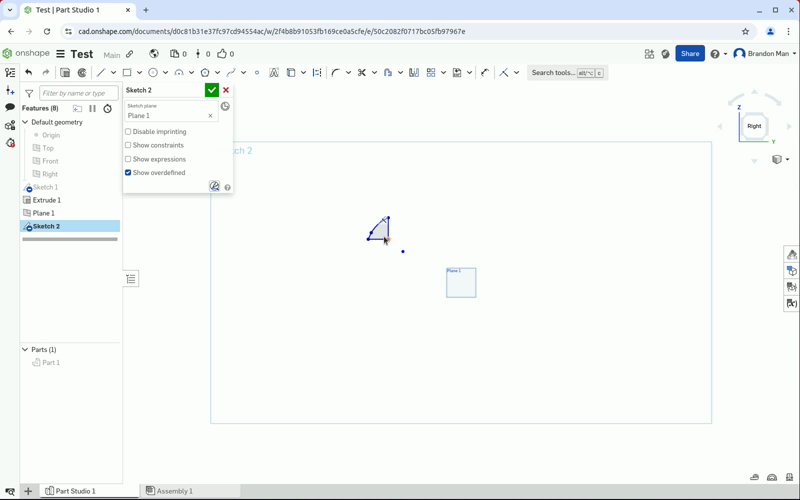
scroll(6)
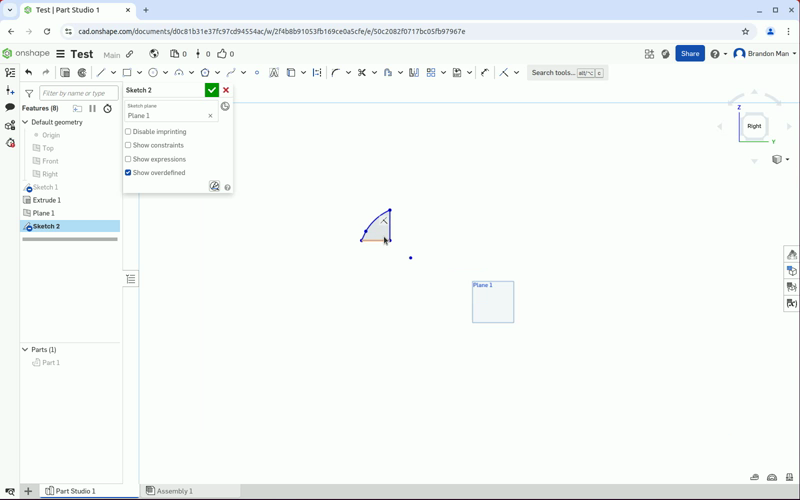
scroll(6)
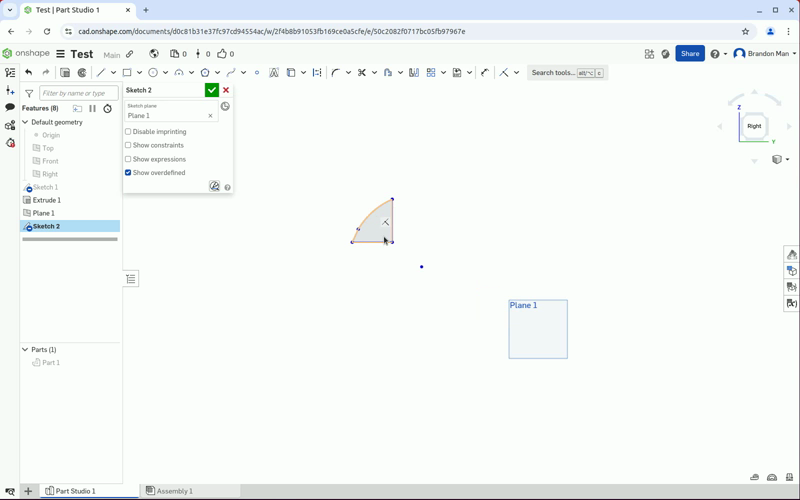
scroll(6)
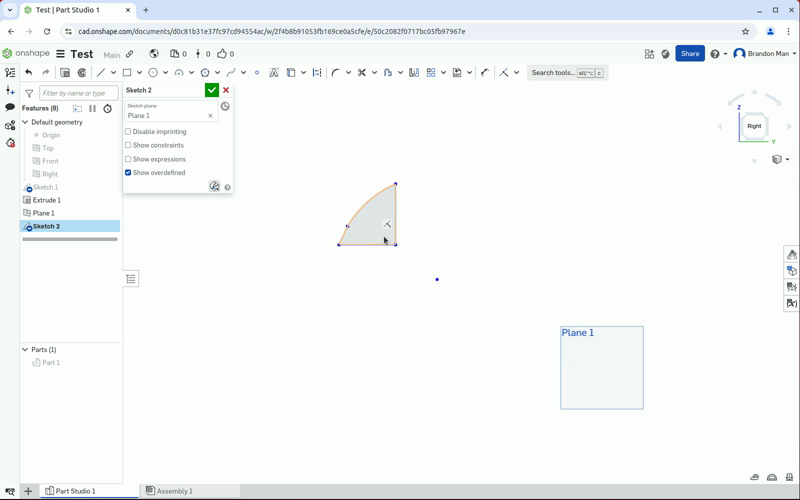
scroll(6)
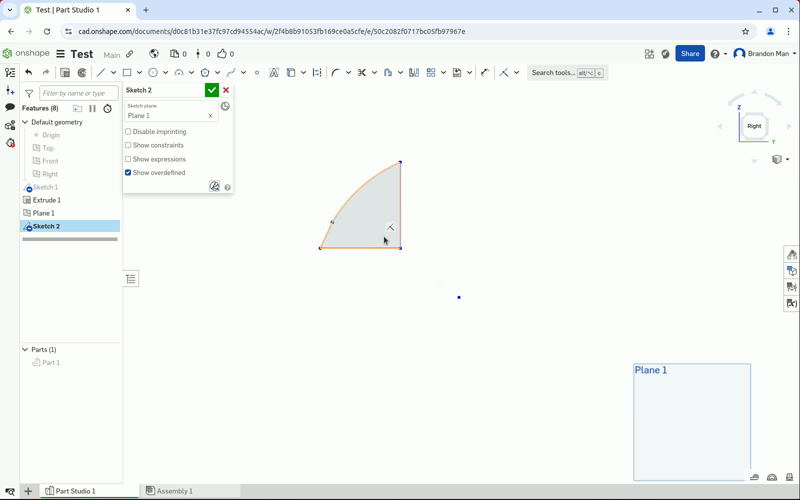
scroll(6)
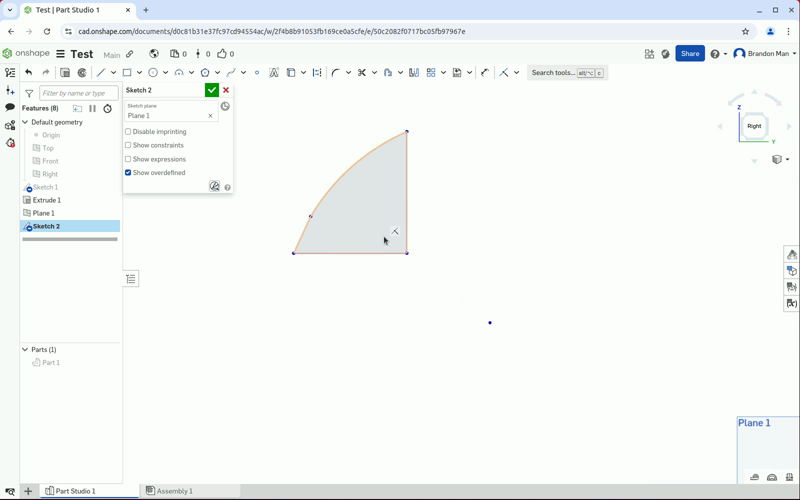
scroll(6)
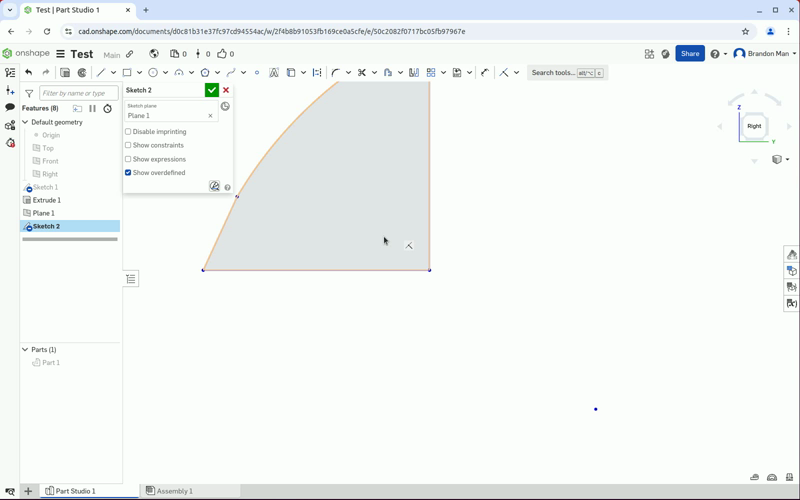
click(384, 236)
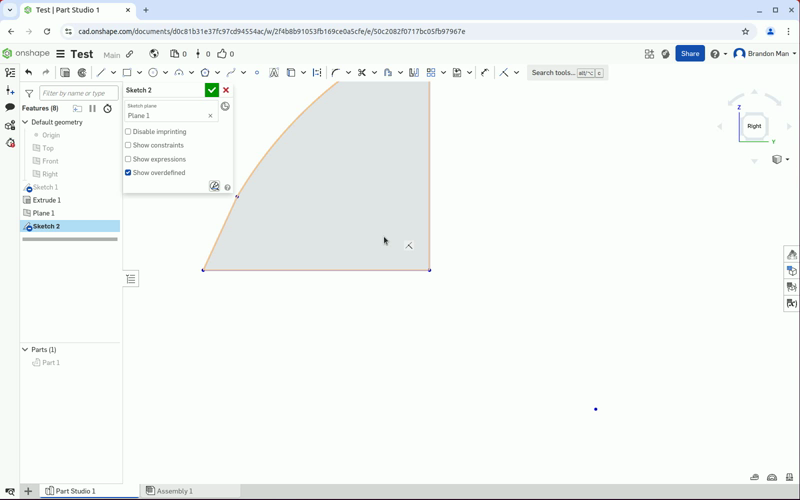
scroll(-6)
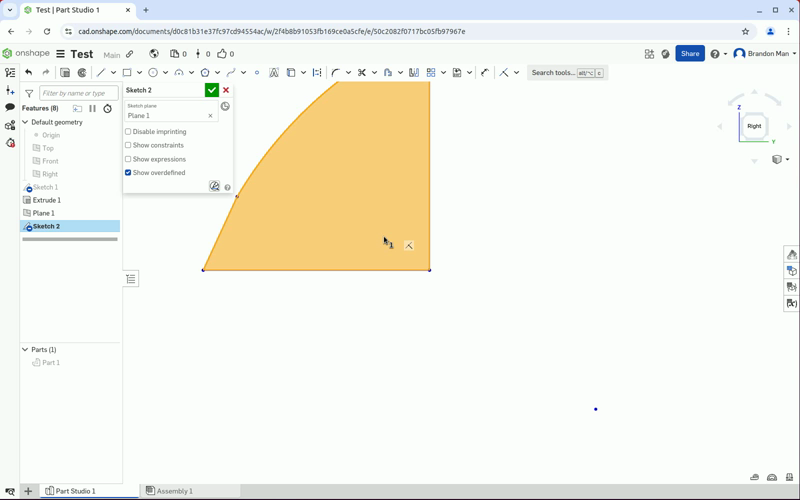
scroll(-6)
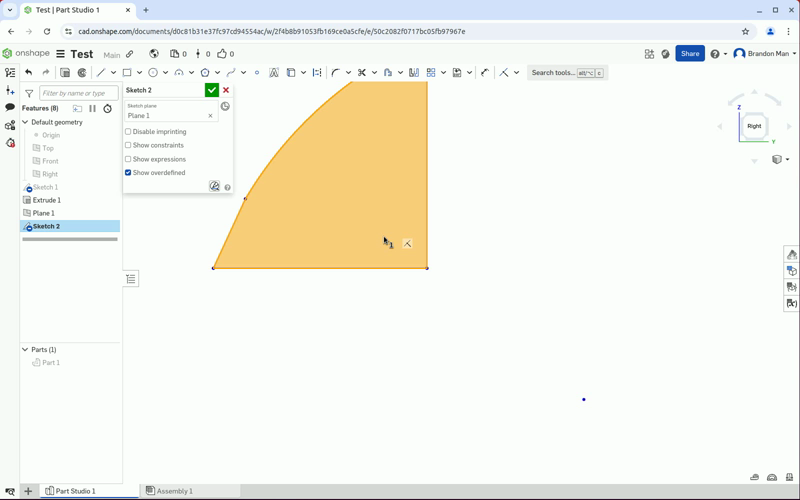
scroll(-6)
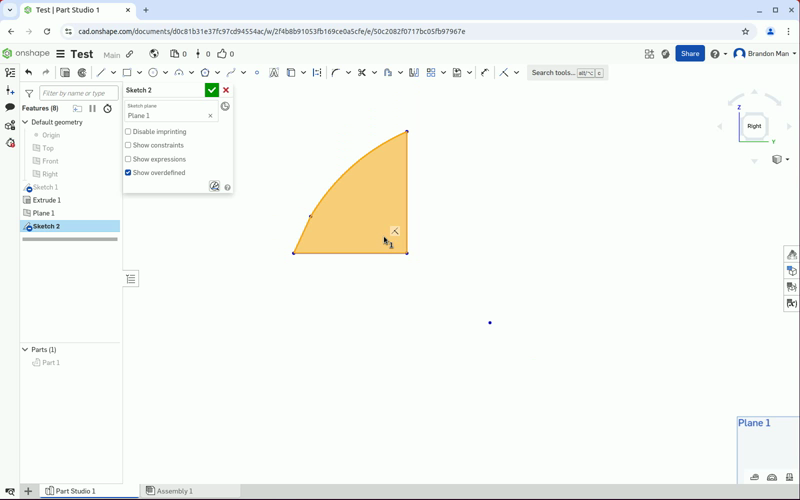
scroll(-6)
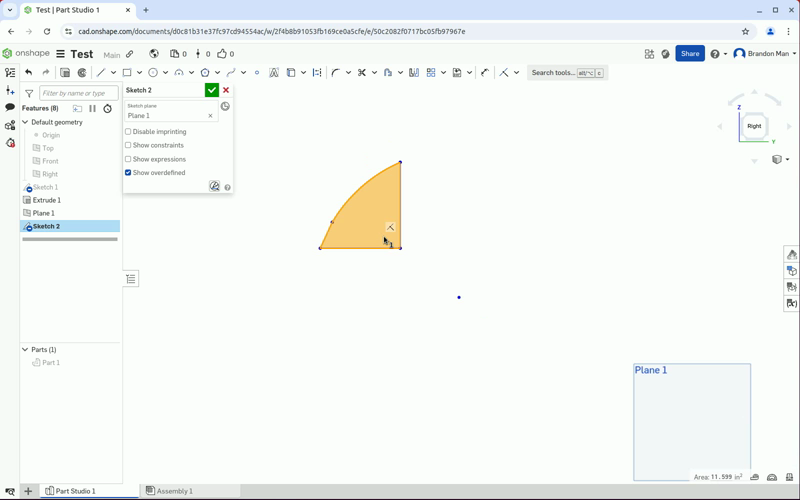
scroll(-6)
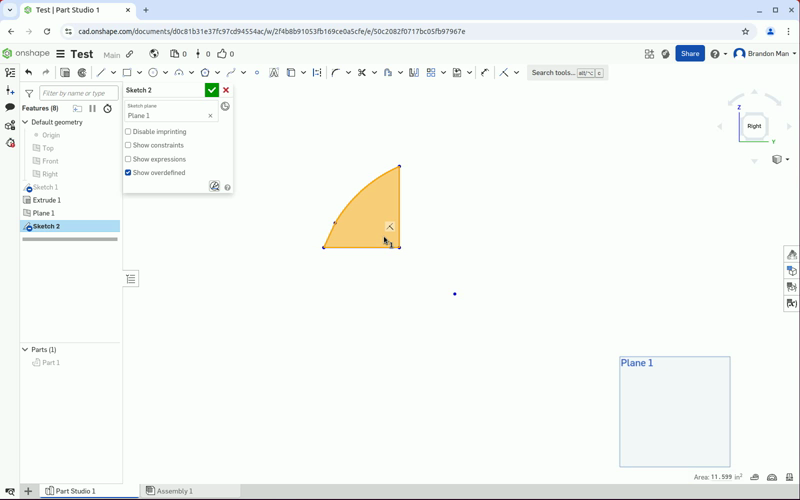
scroll(-6)
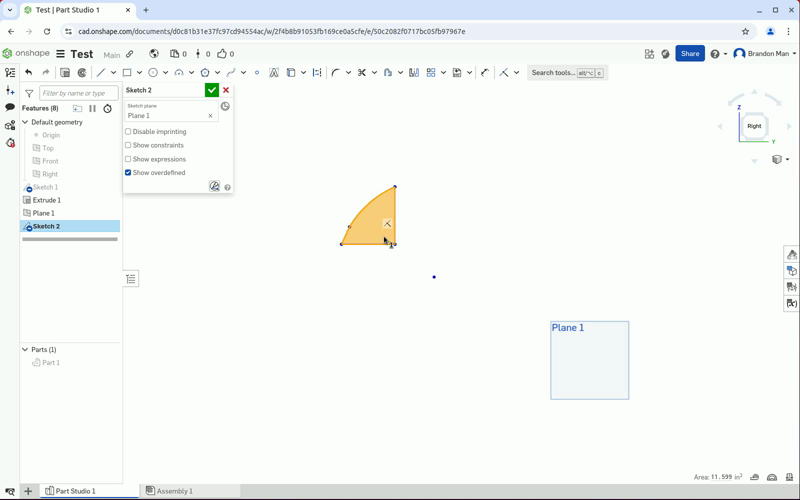
scroll(-6)
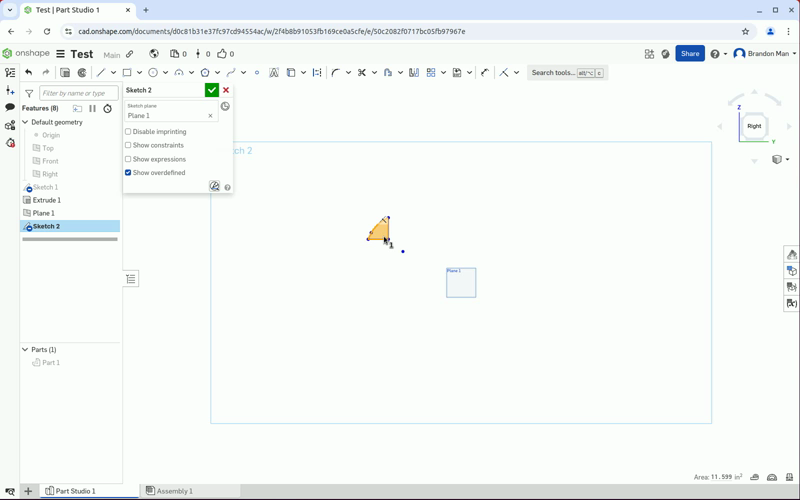
mouse_move(73, 352)
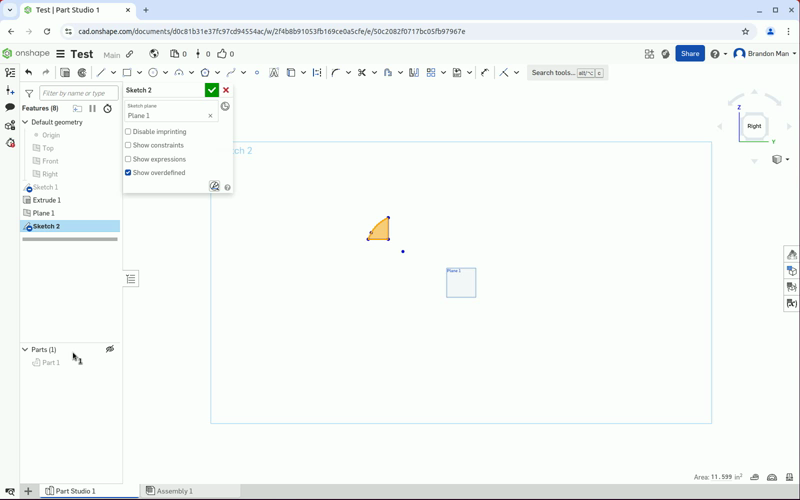
key(shift+y)
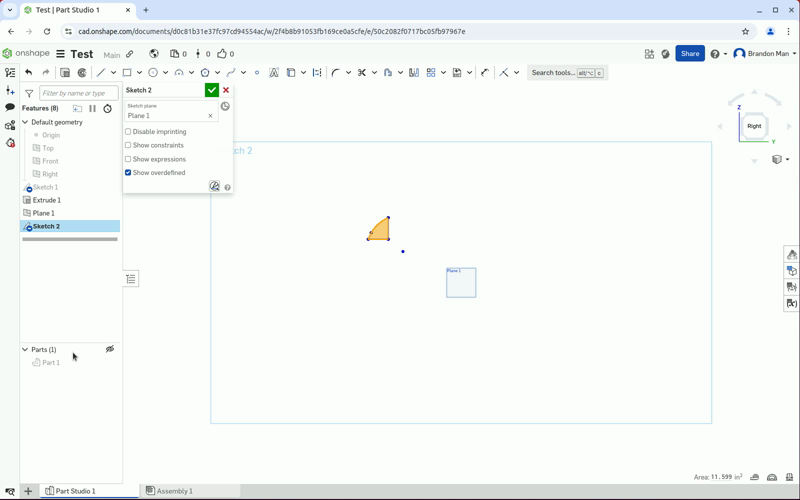
key(shift+e)
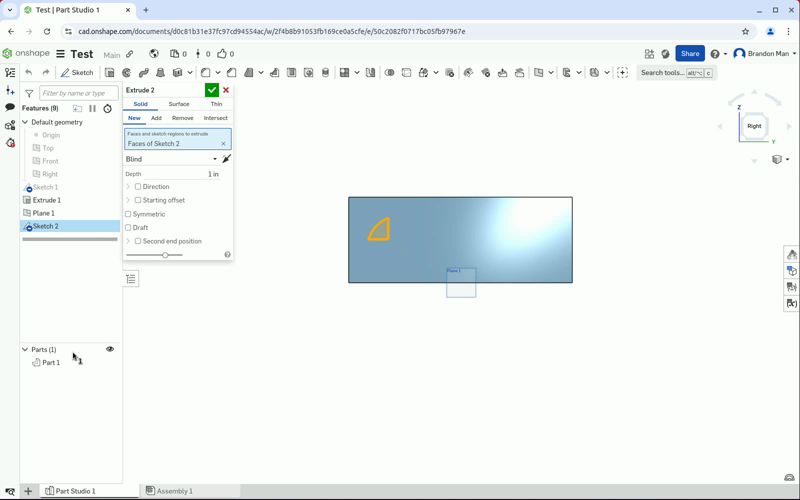
mouse_move(143, 106)
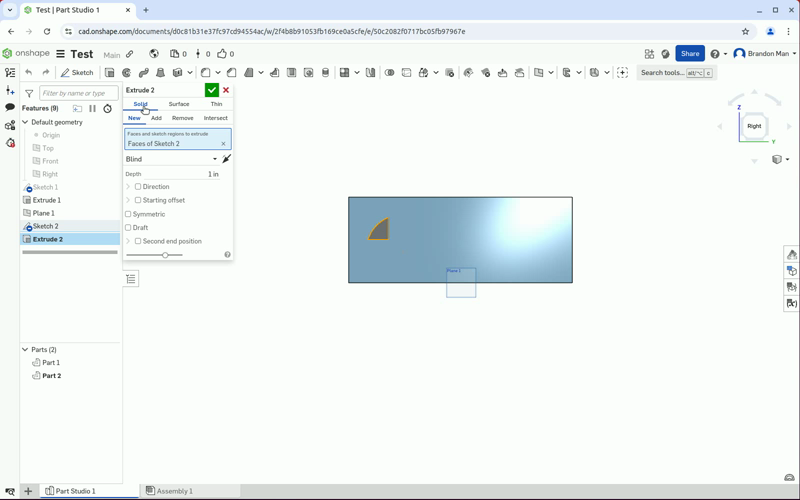
click(143, 106)
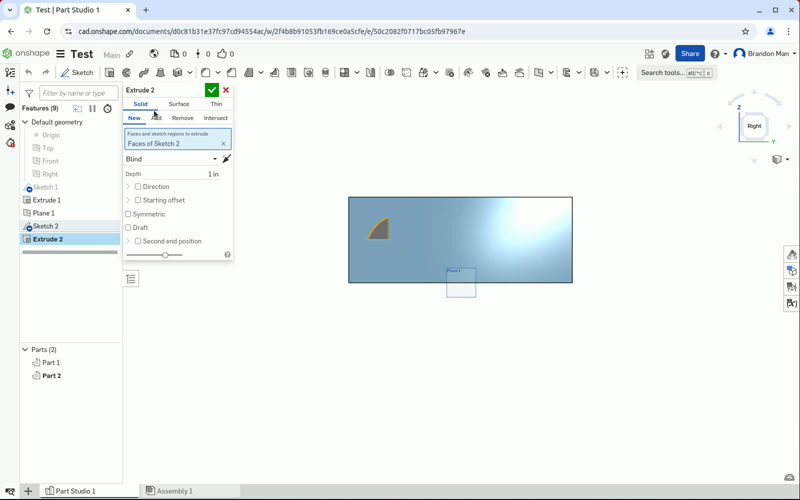
mouse_move(186, 120)
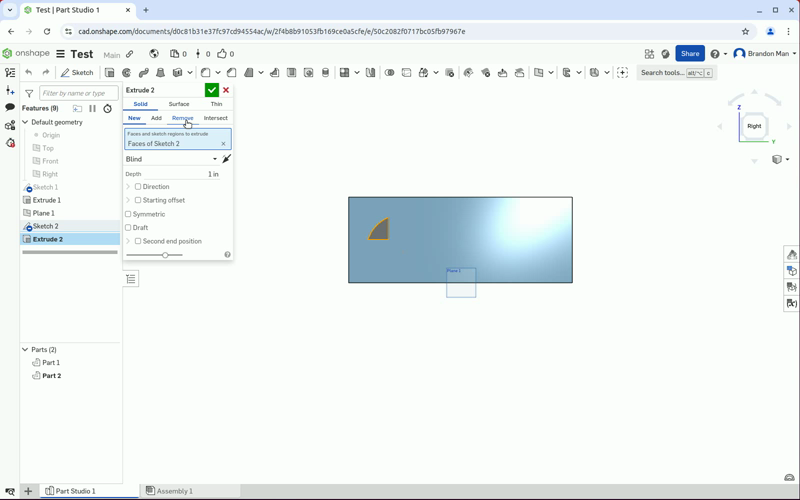
click(186, 120)
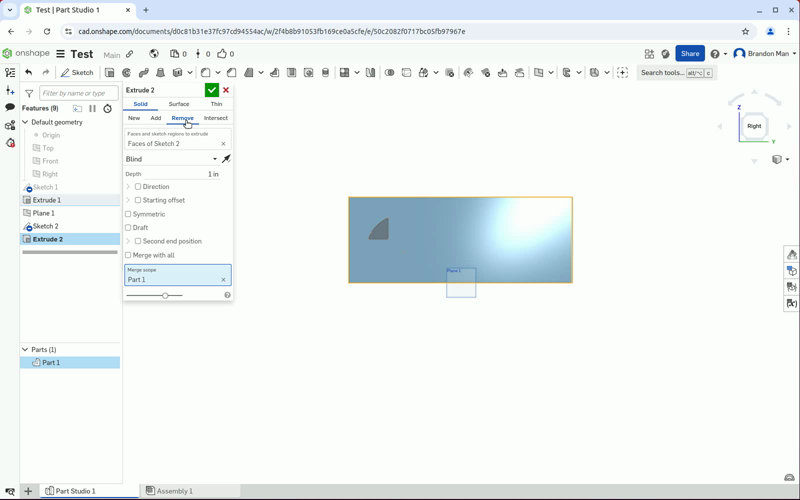
key(tab, 4)
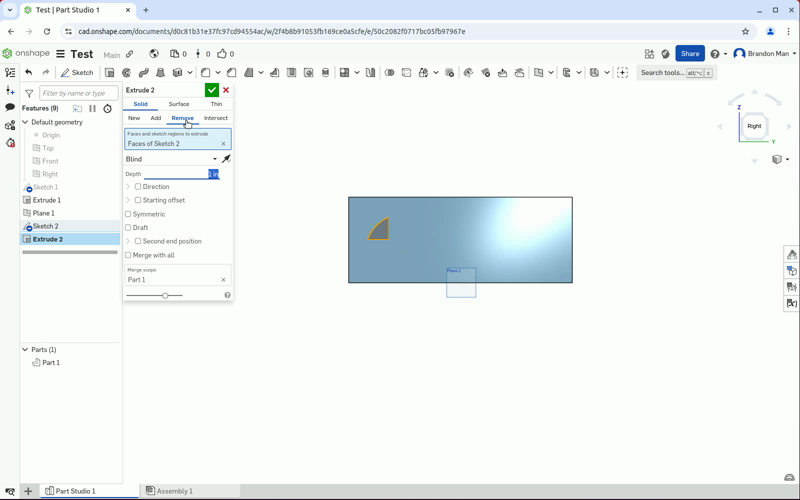
text(10.11)
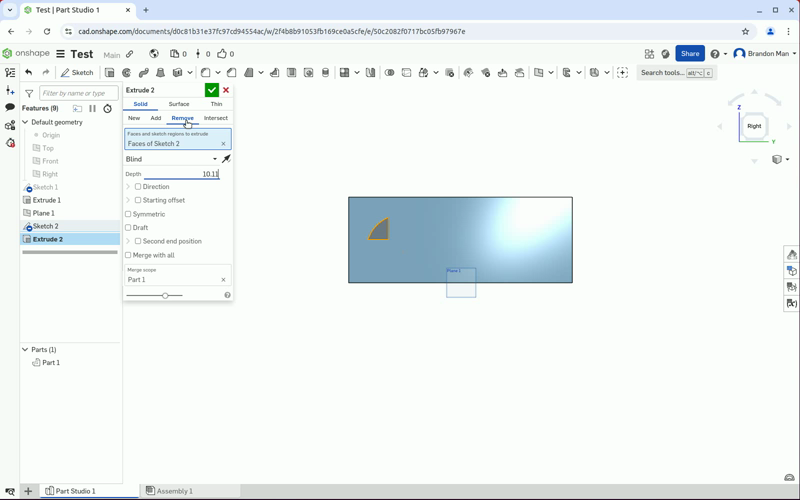
key(tab, 6)
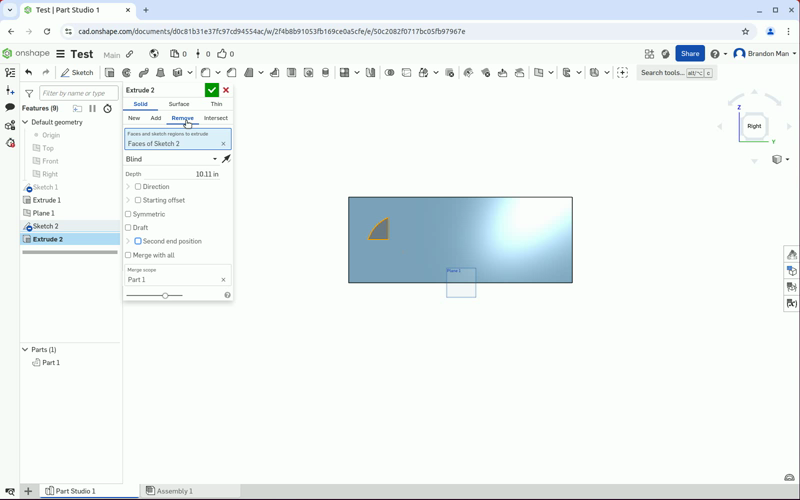
key(space)
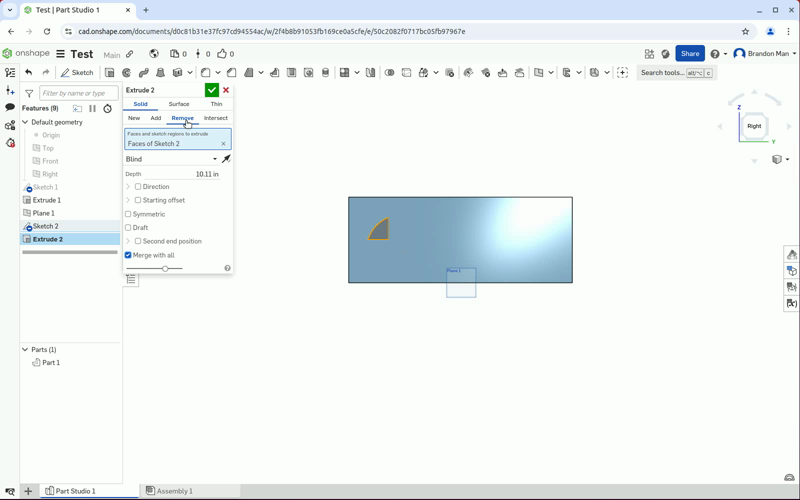
key(enter)
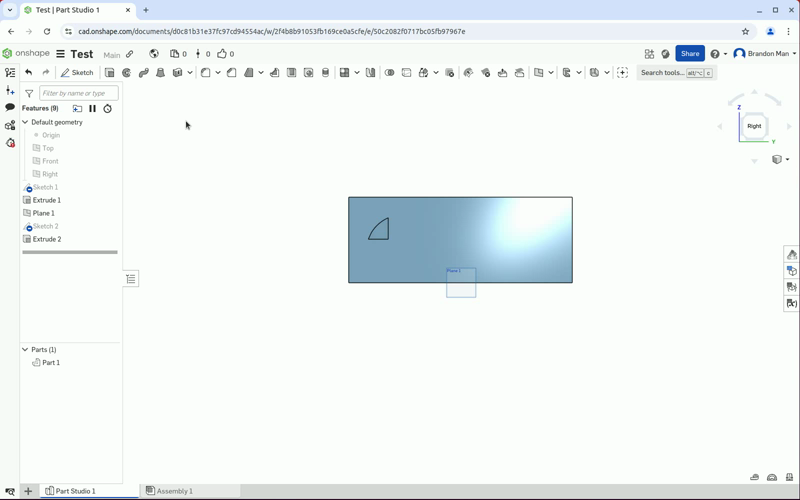
key(shift+h)
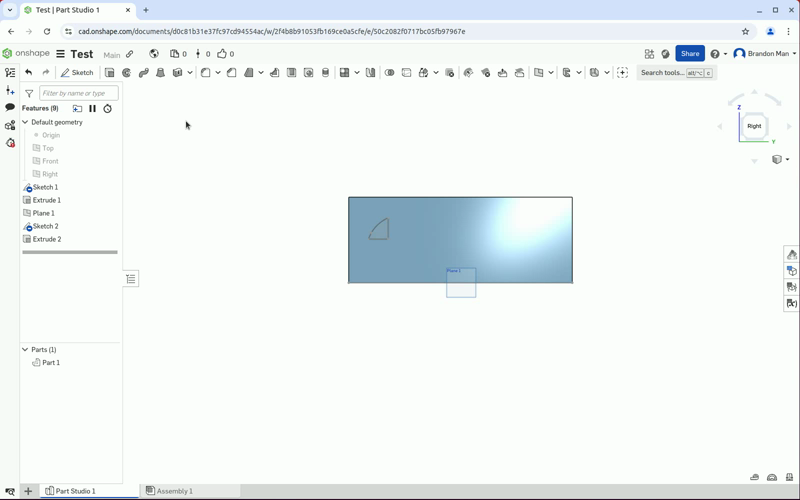
key(shift+h)
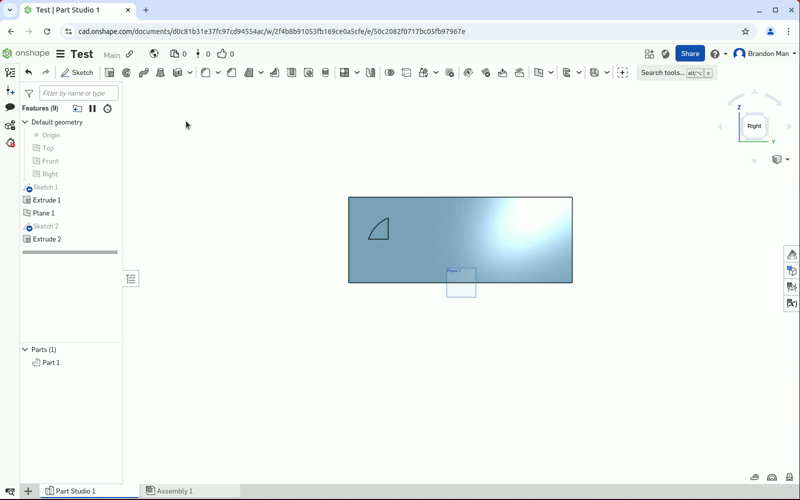
mouse_move(73, 189)
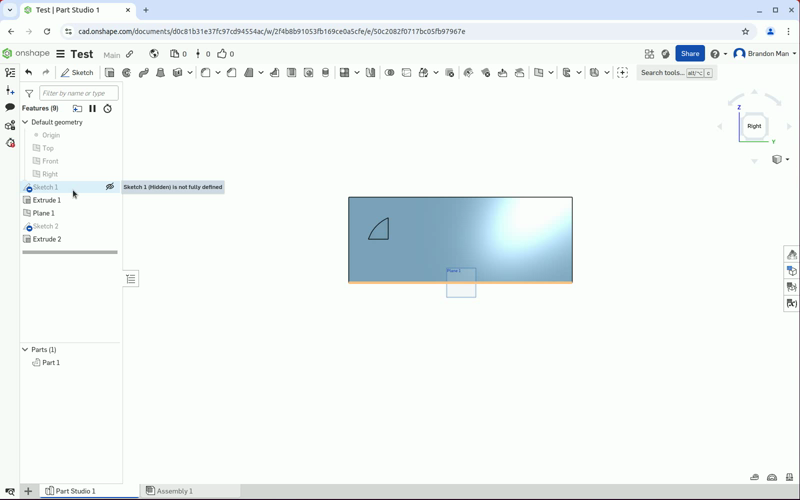
click(73, 189)
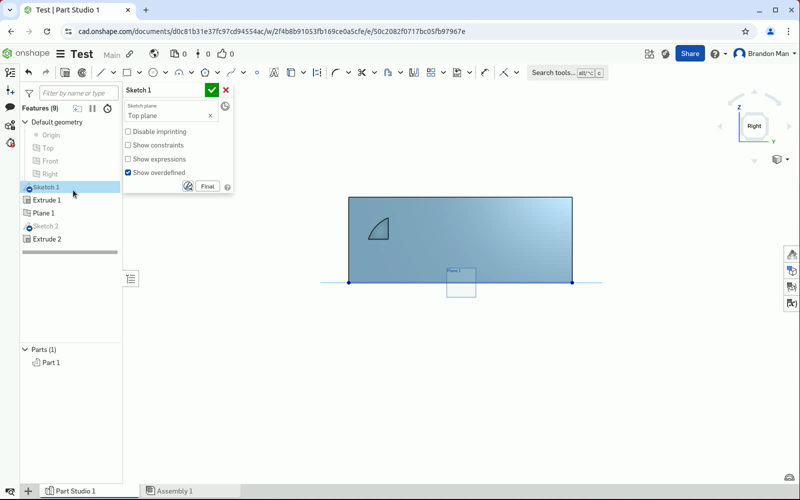
mouse_move(229, 92)
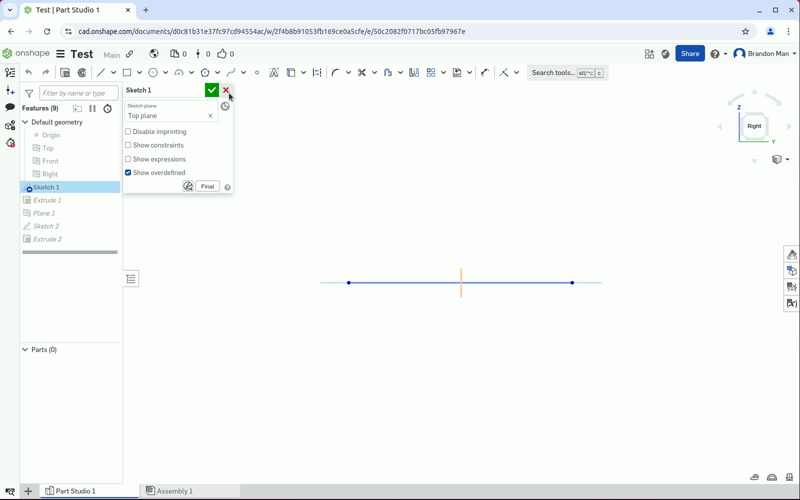
click(229, 92)
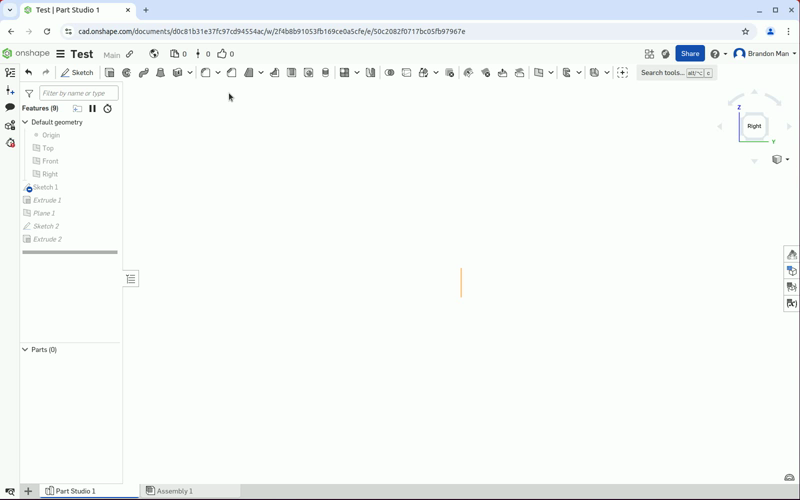
key(shift+s)
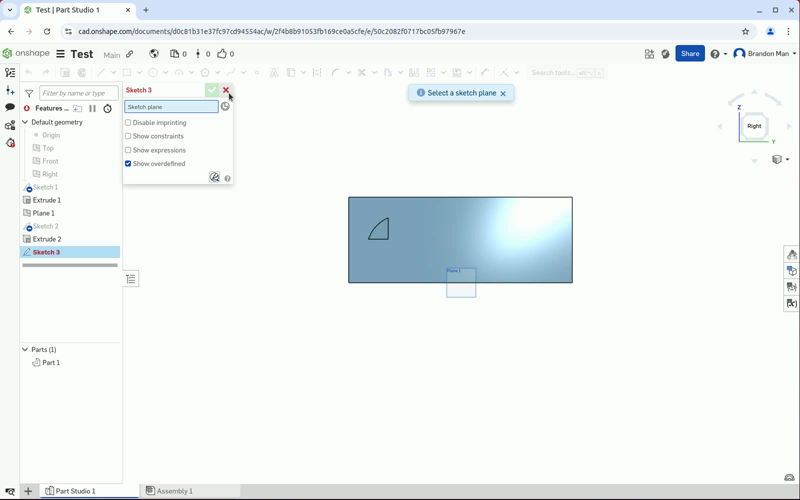
mouse_move(73, 215)
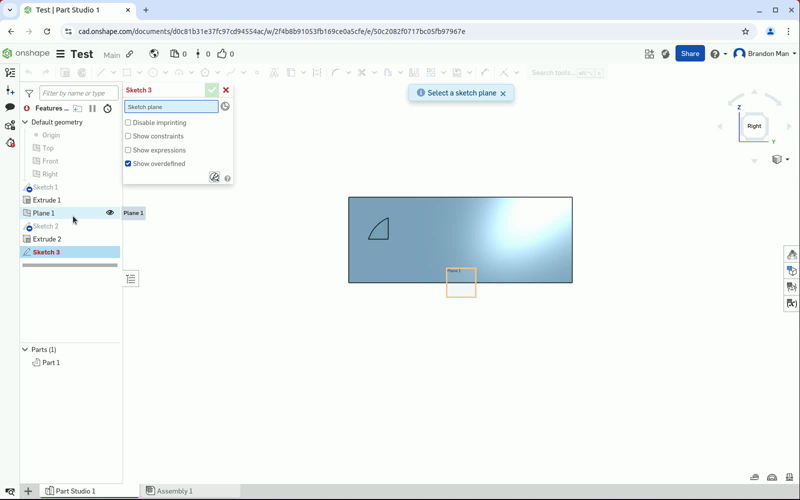
click(73, 215)
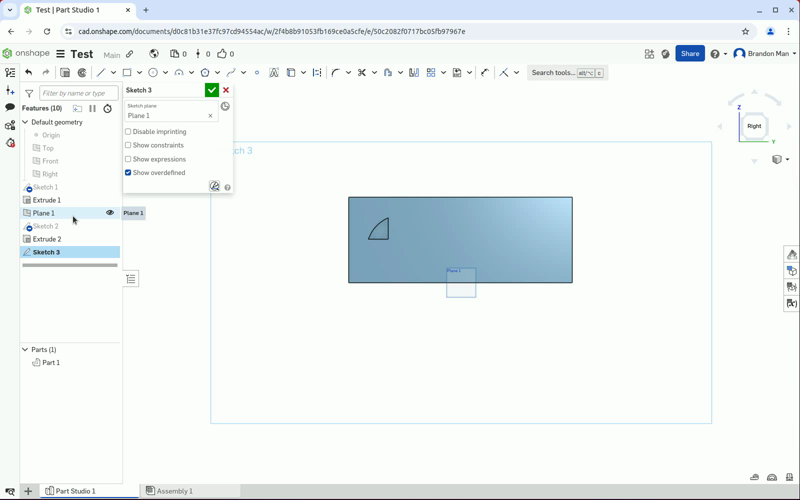
mouse_move(73, 352)
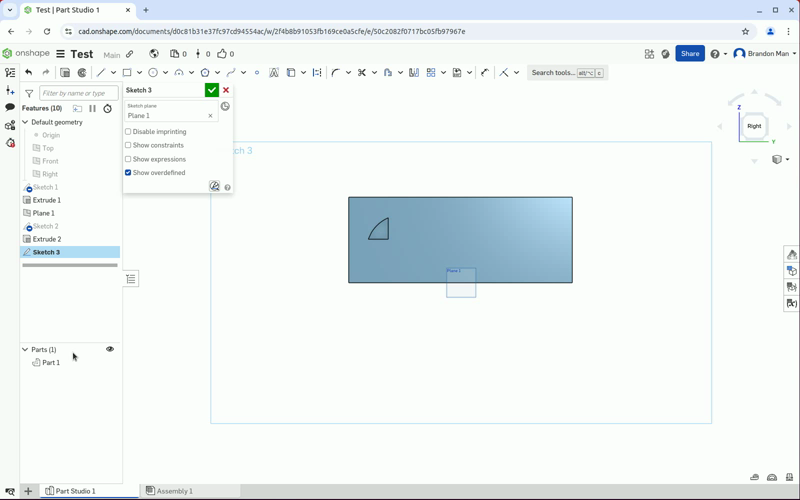
key(y)
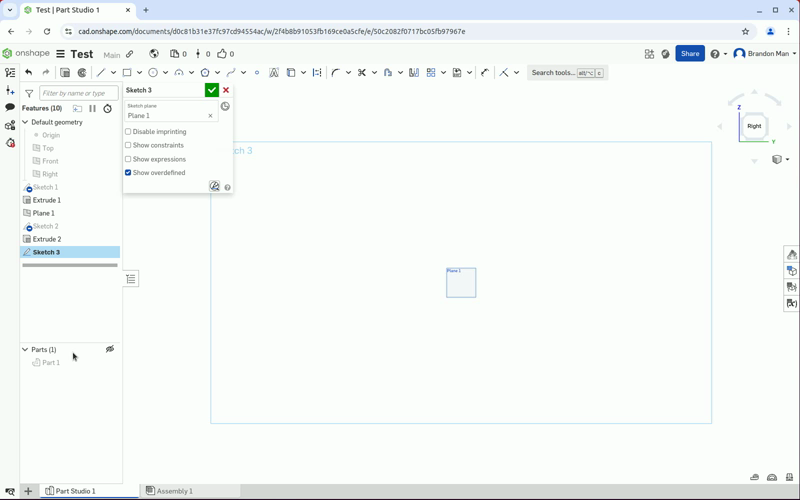
key(l)
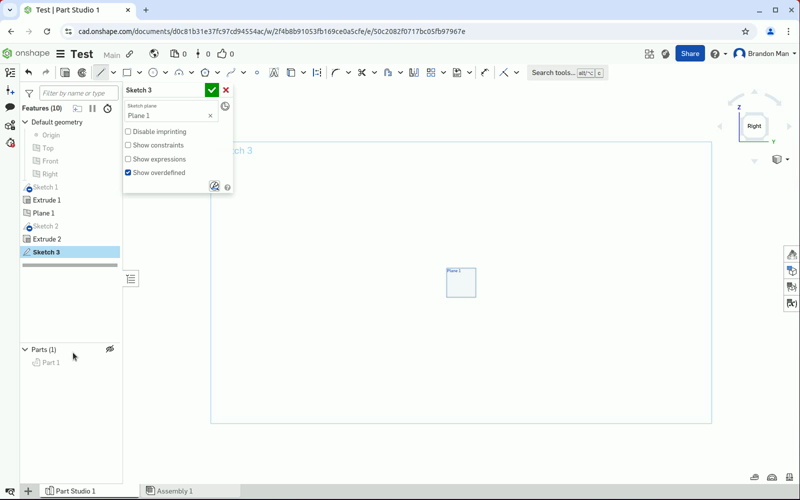
key_down(shift)
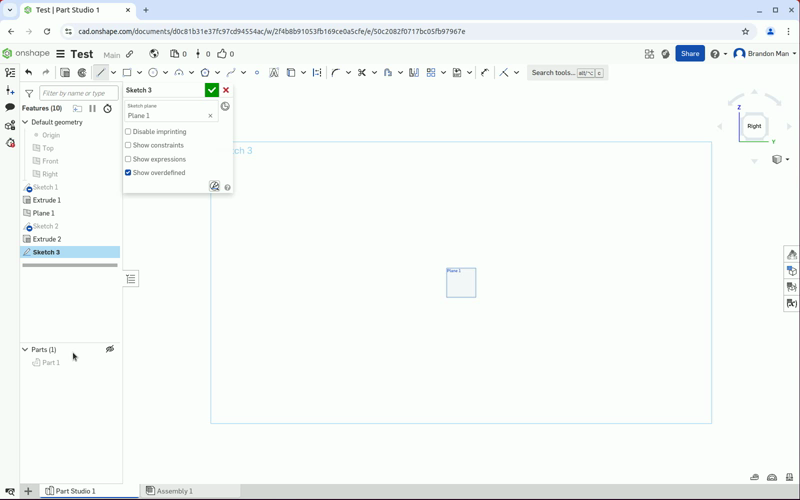
mouse_move(388, 282)
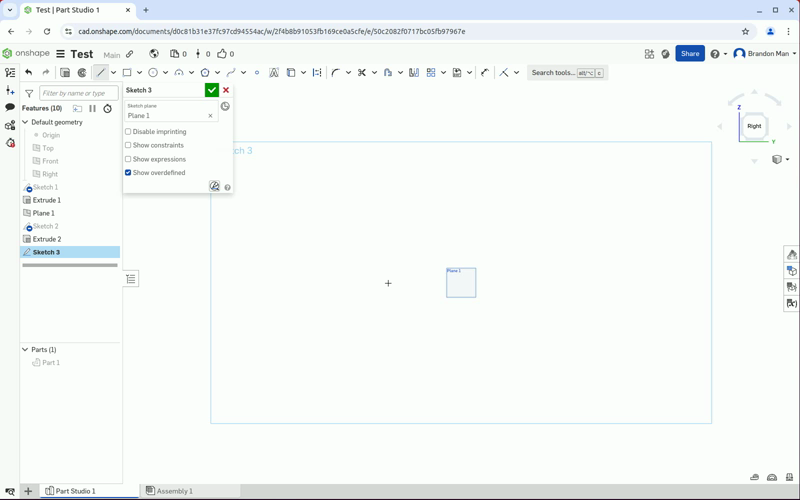
click(388, 282)
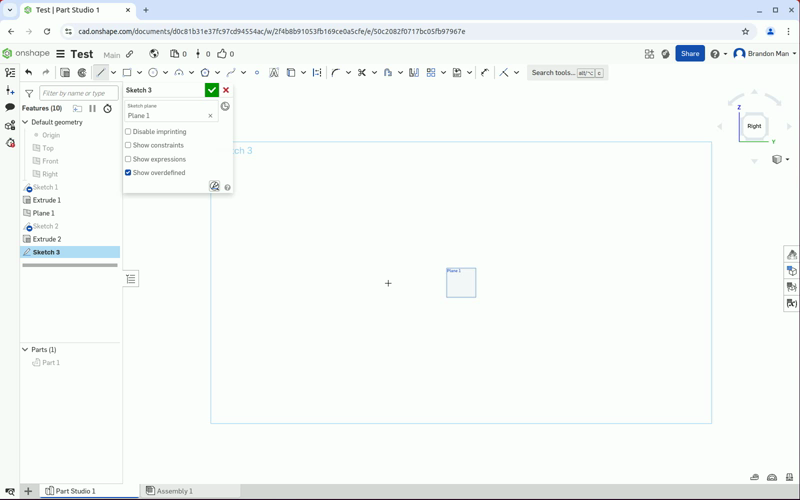
key_up(shift)
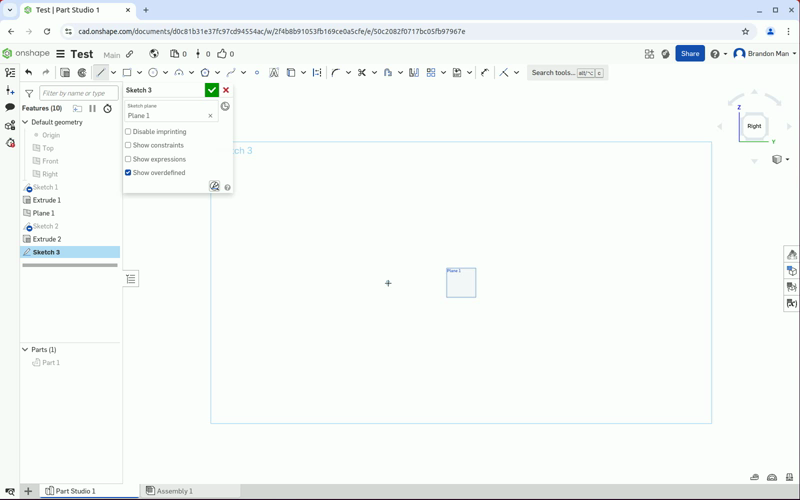
key_down(shift)
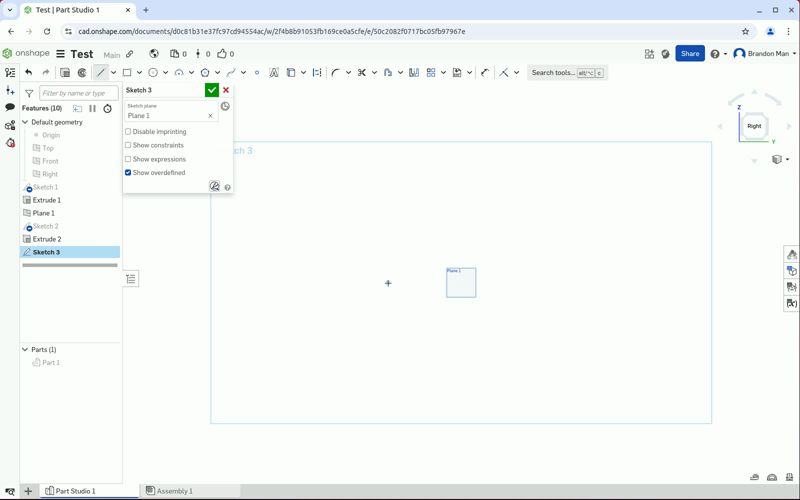
mouse_move(418, 282)
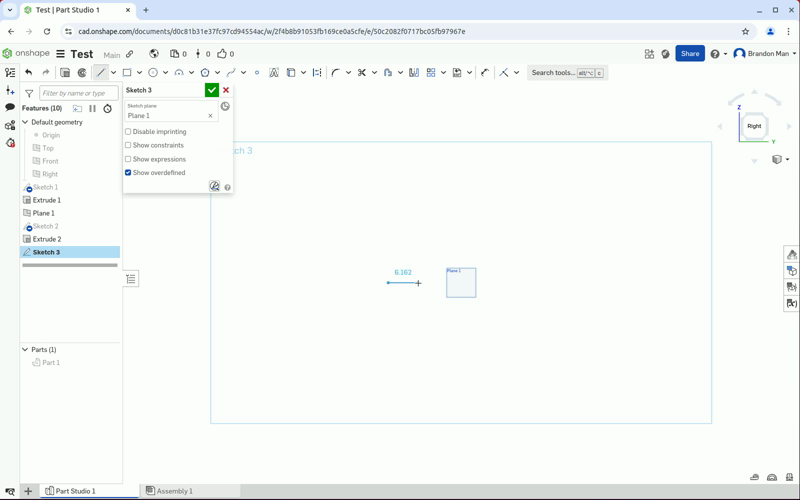
mouse_move(403, 282)
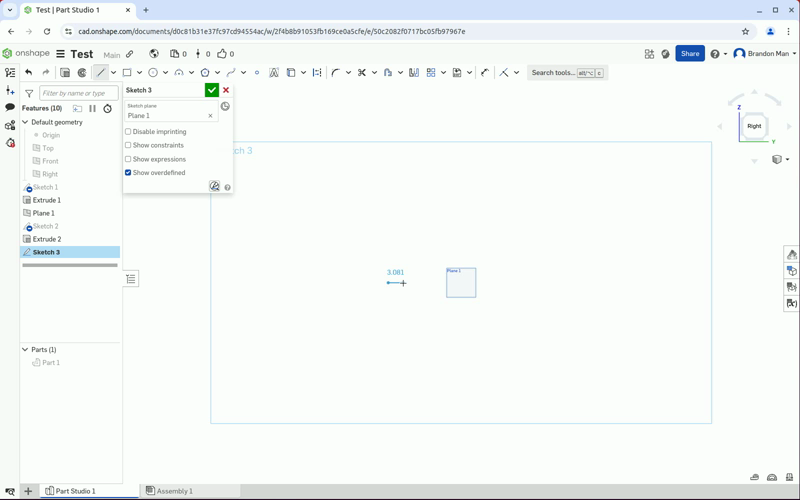
click(403, 282)
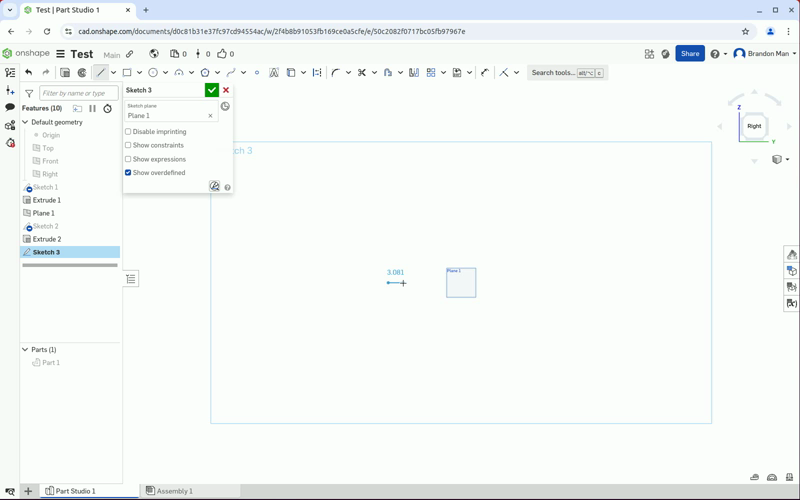
key_up(shift)
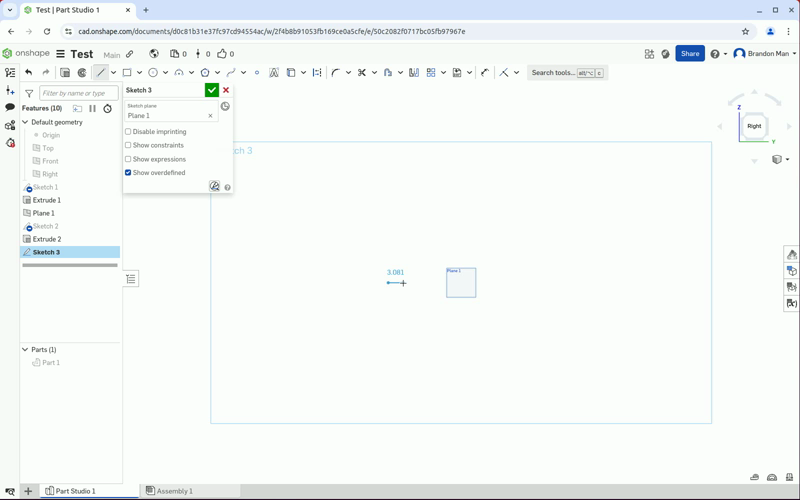
key_down(shift)
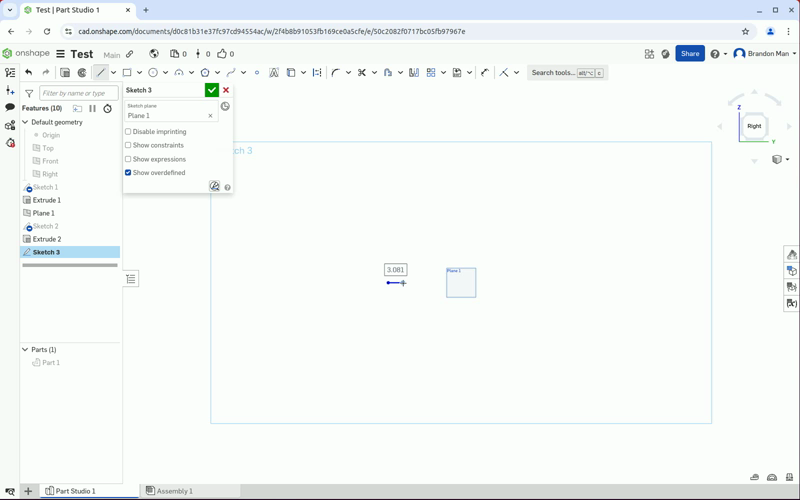
mouse_move(433, 282)
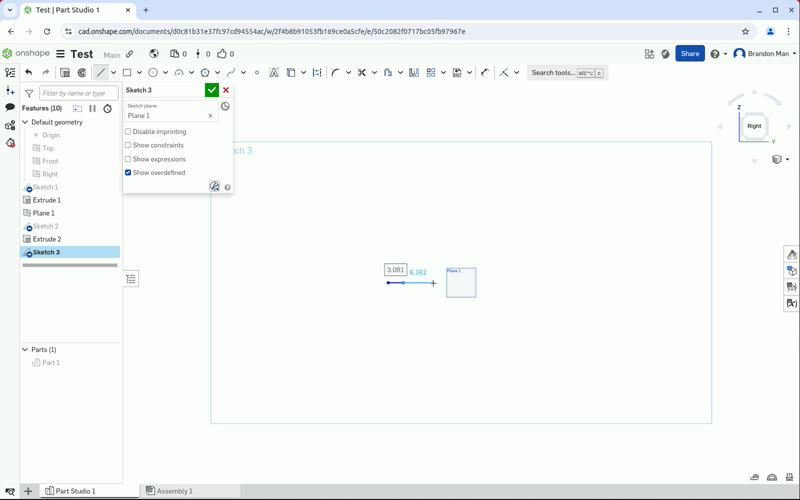
mouse_move(421, 282)
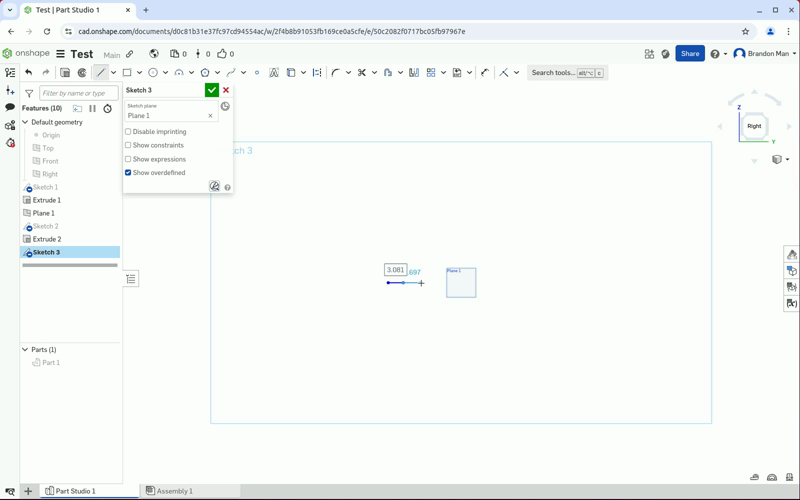
click(421, 282)
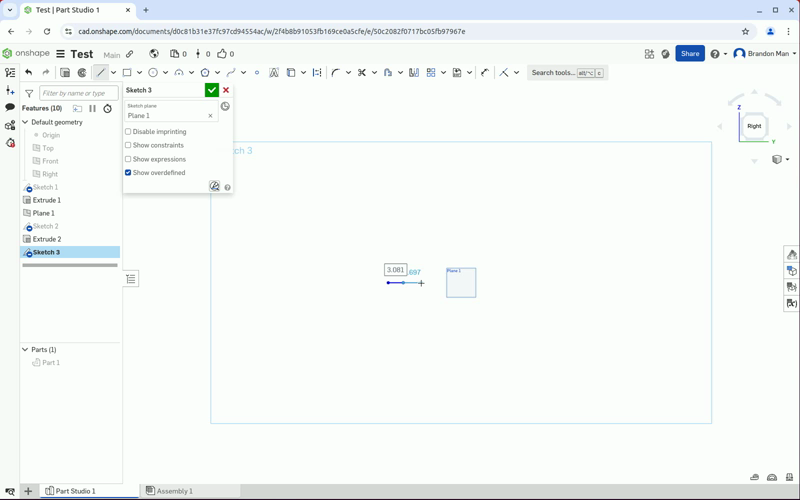
key_up(shift)
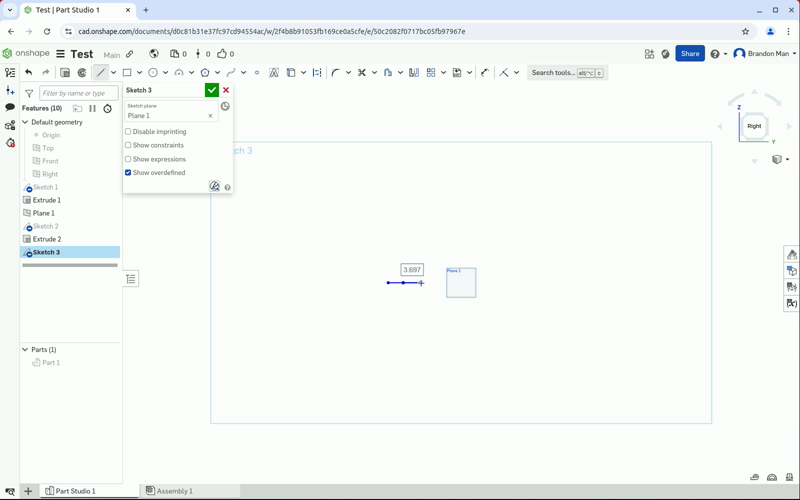
key(esc)
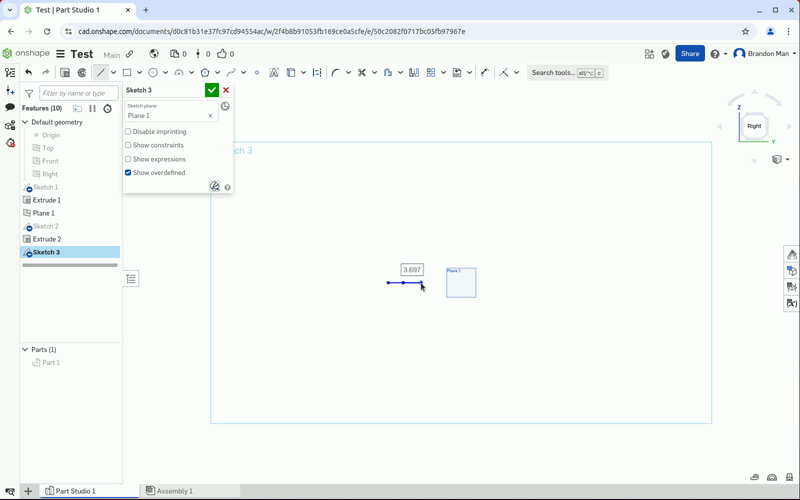
key(a)
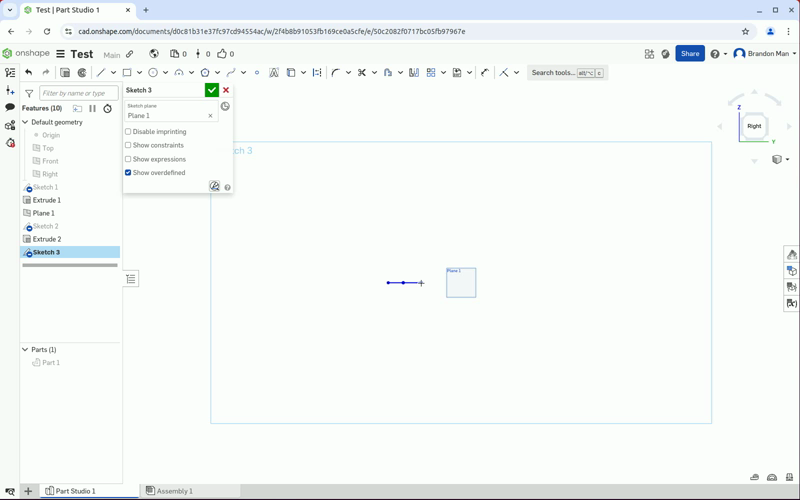
mouse_move(421, 282)
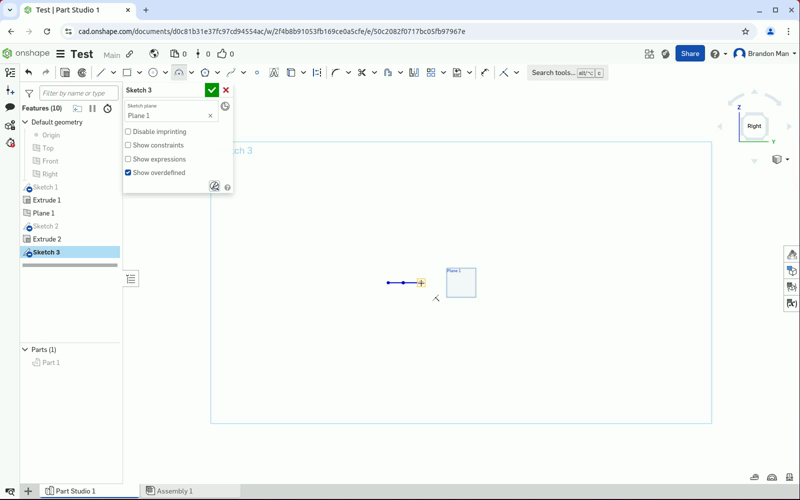
click(421, 282)
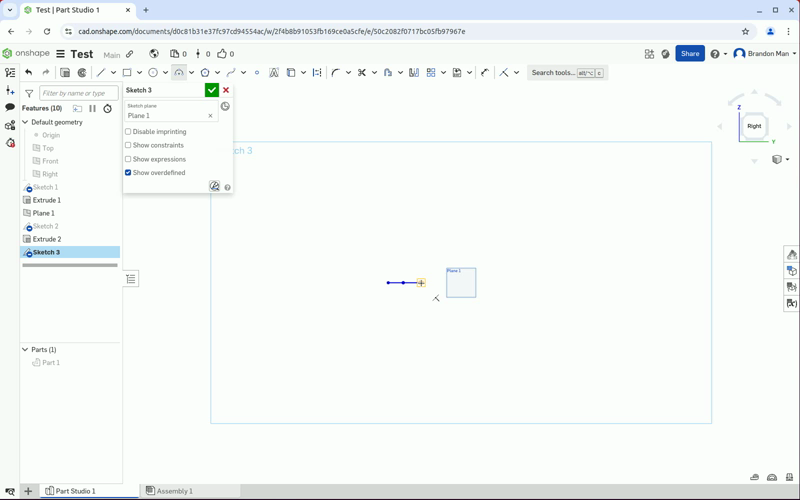
key_down(shift)
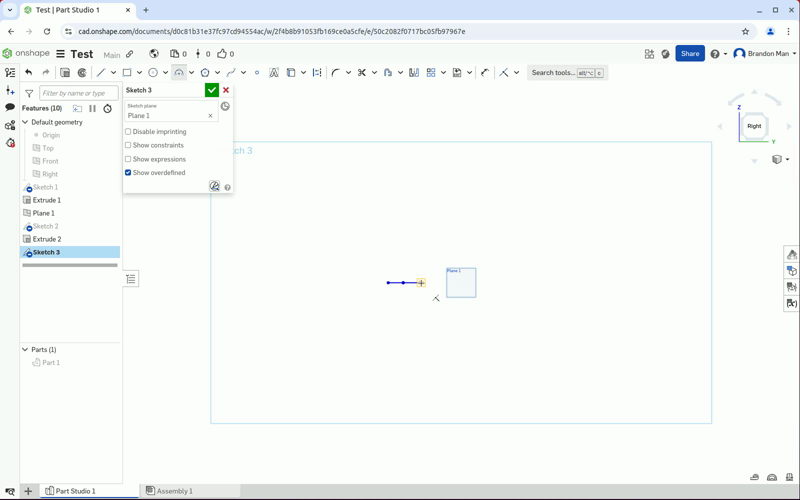
mouse_move(388, 217)
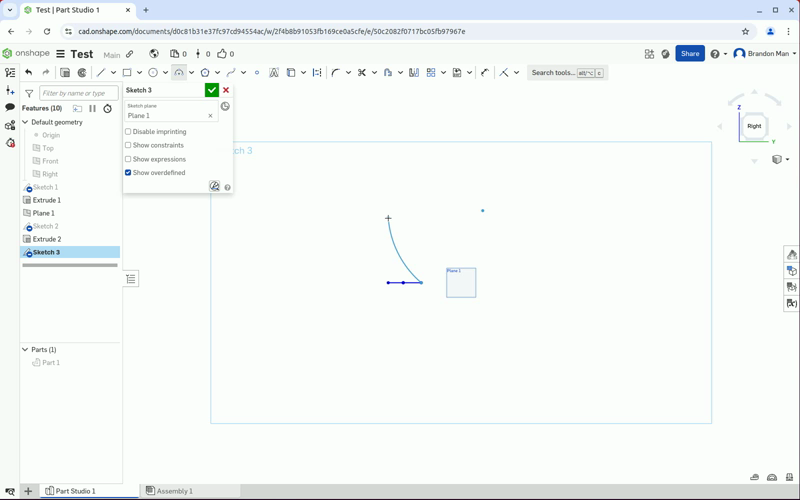
click(388, 217)
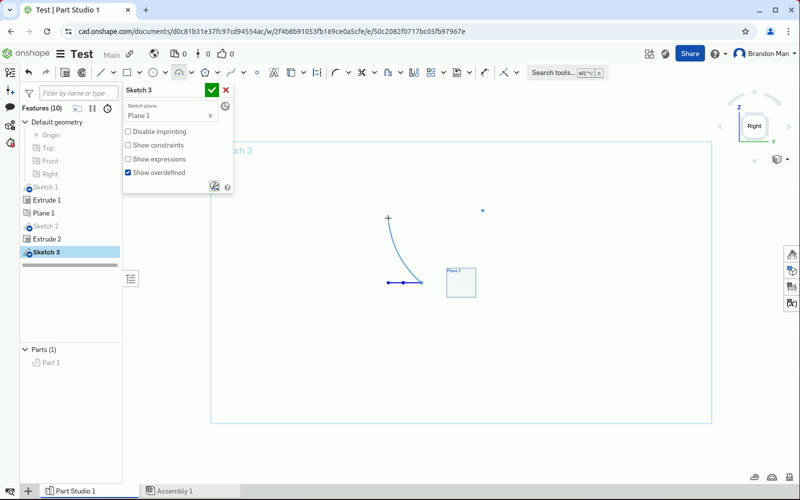
mouse_move(435, 234)
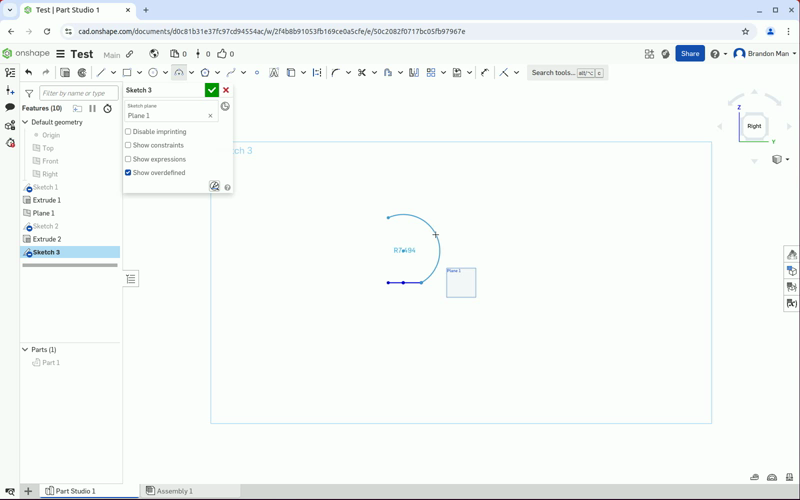
click(435, 234)
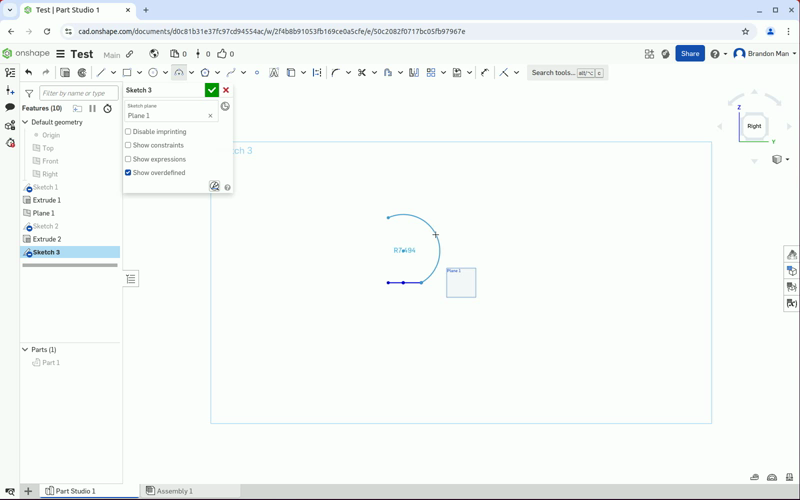
key_up(shift)
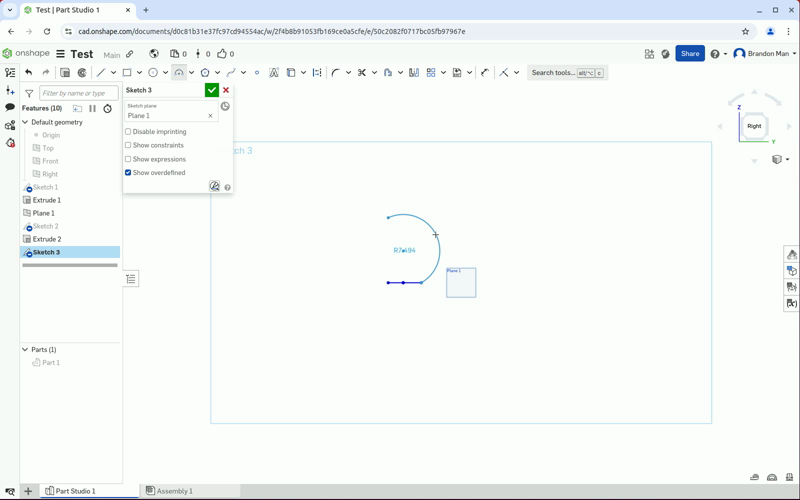
key(esc)
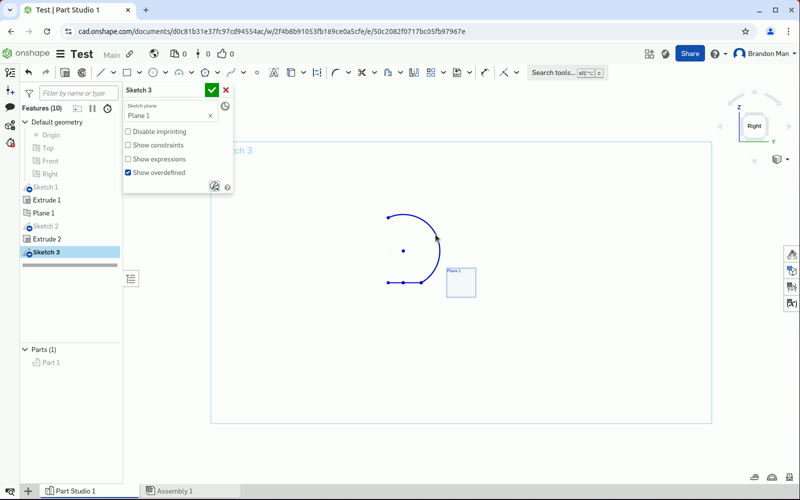
key(l)
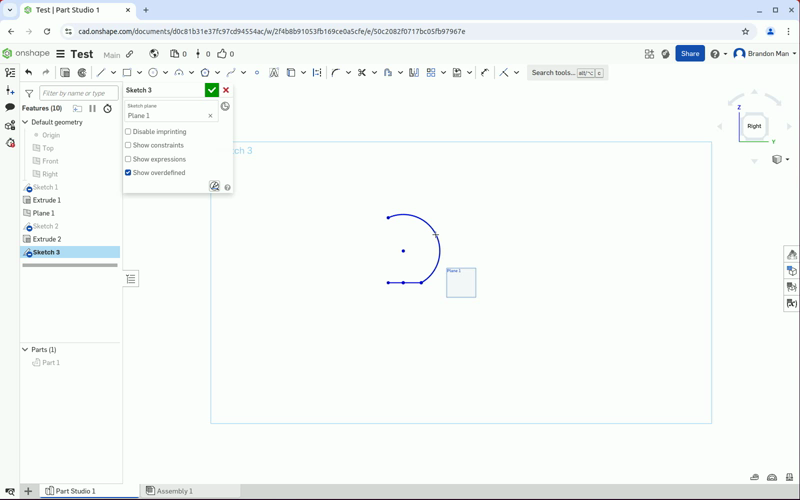
mouse_move(388, 217)
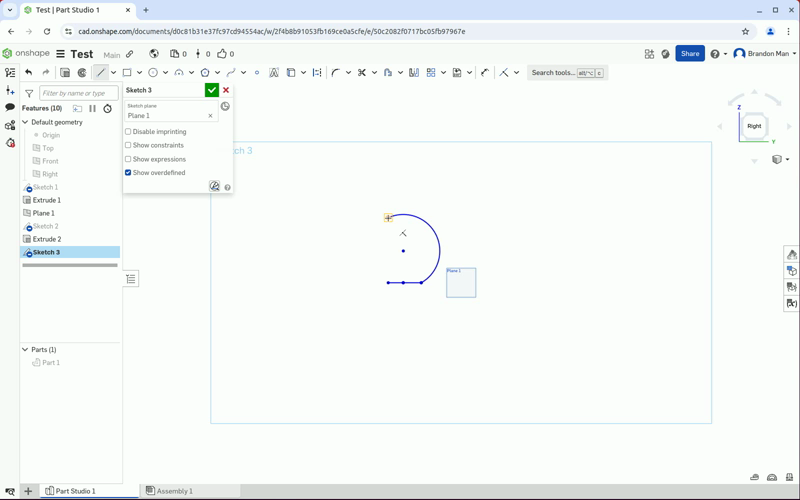
click(388, 217)
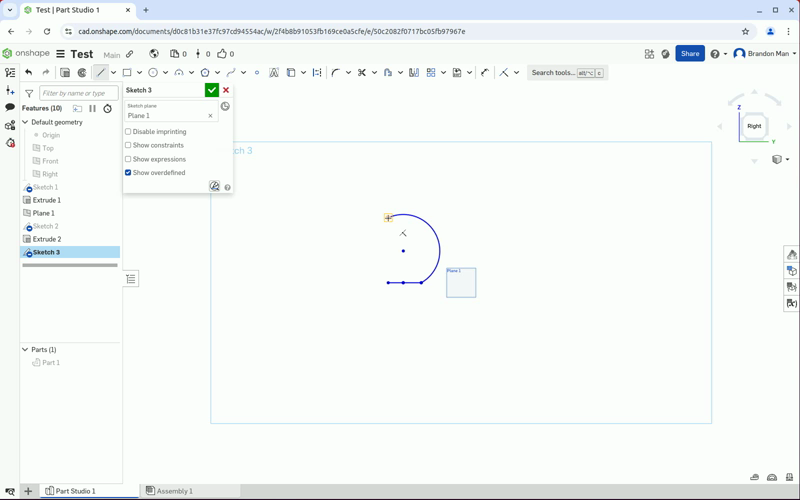
key_down(shift)
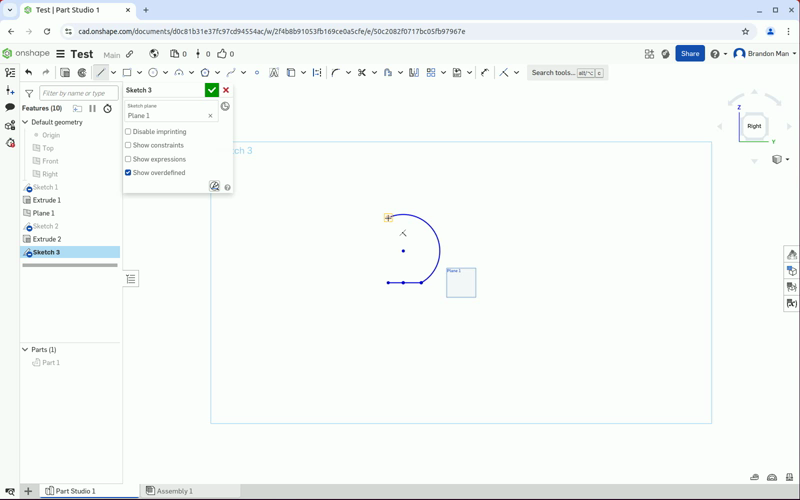
mouse_move(418, 217)
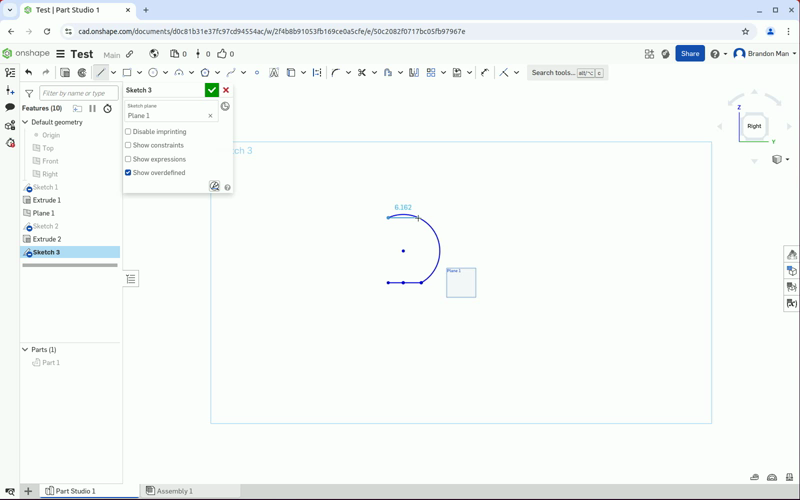
mouse_move(388, 239)
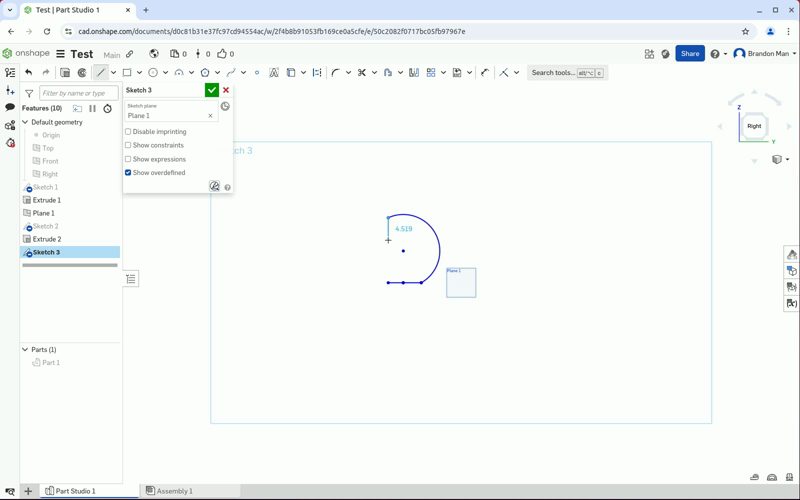
click(388, 239)
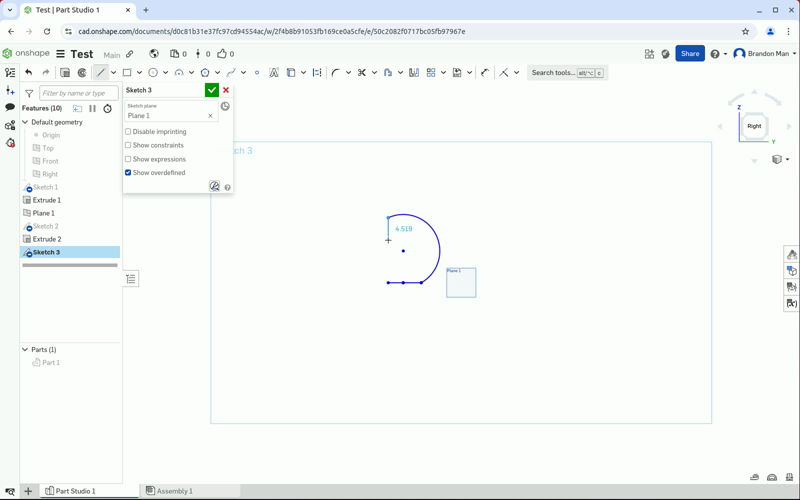
key_up(shift)
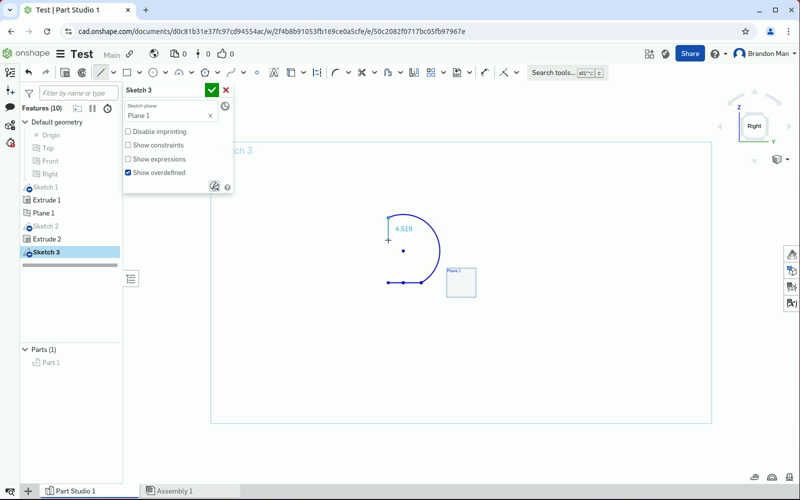
mouse_move(418, 239)
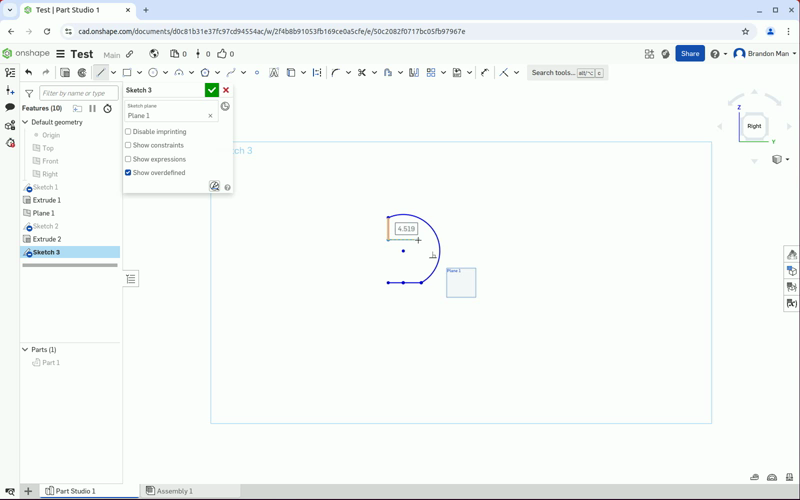
key_down(shift)
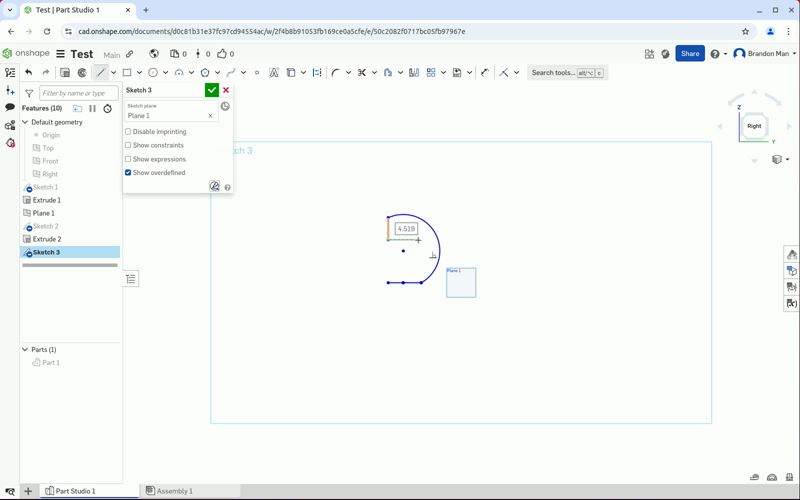
mouse_move(388, 282)
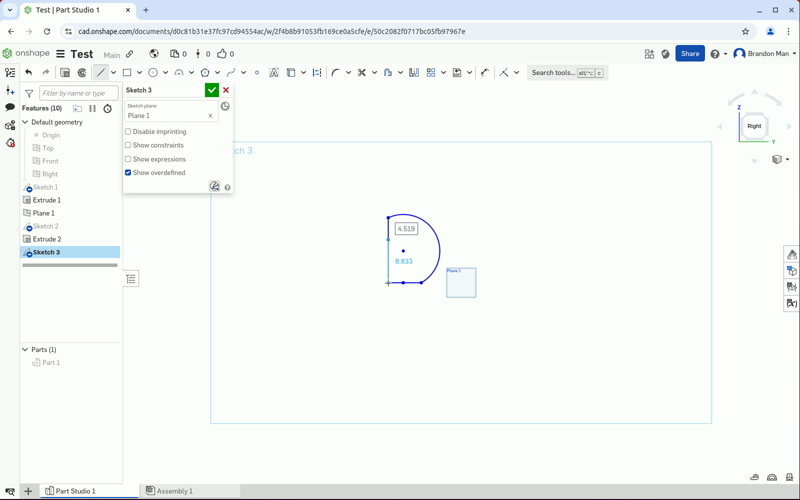
key_up(shift)
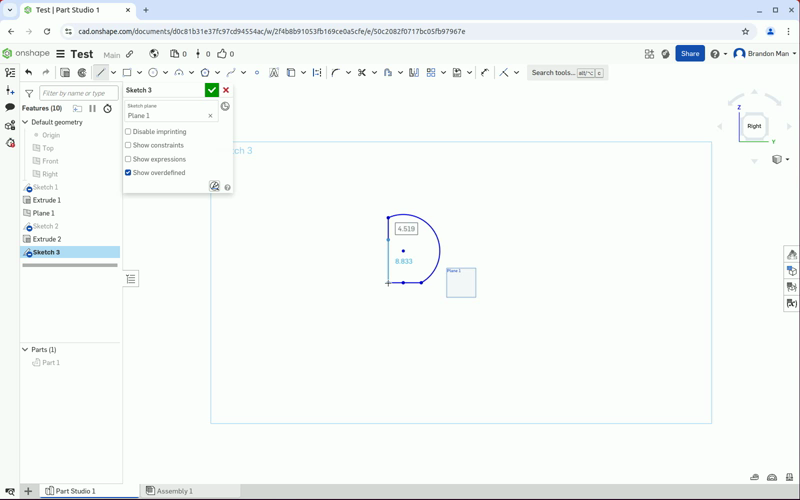
click(388, 282)
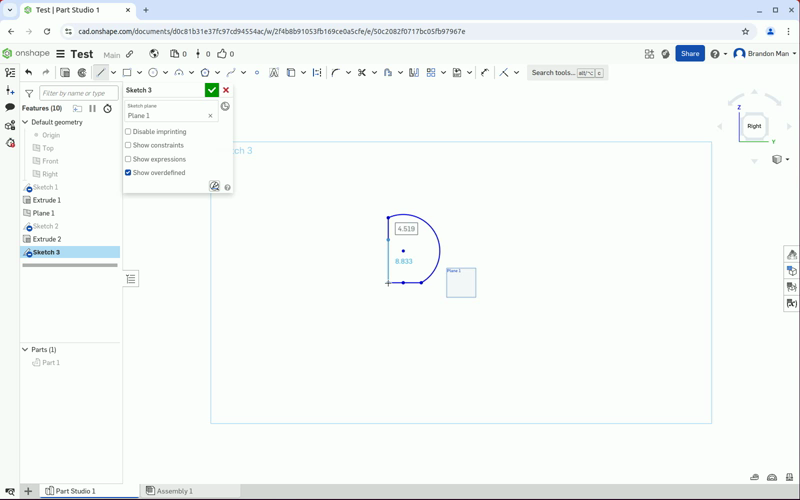
key(esc)
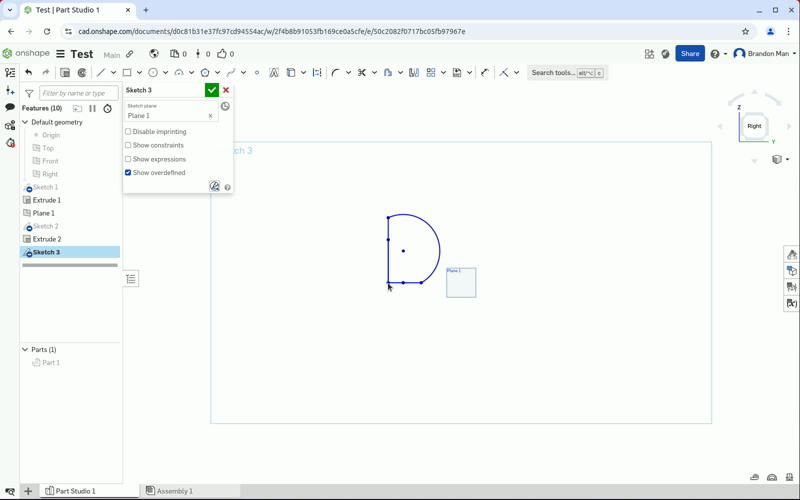
mouse_move(412, 246)
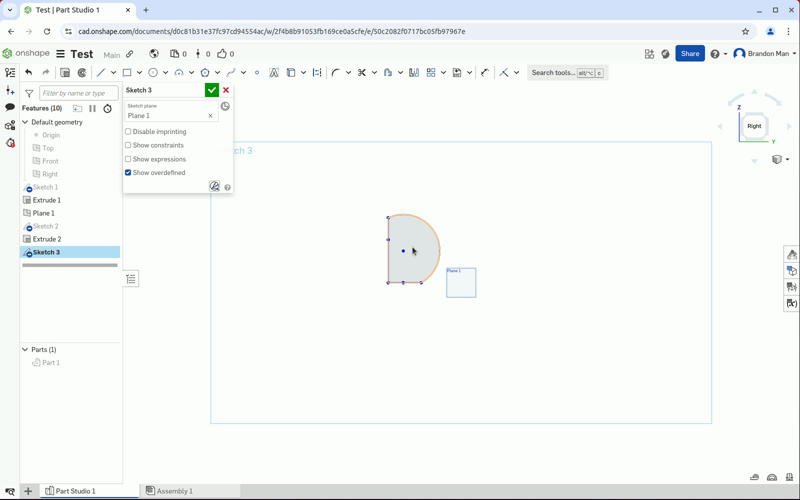
click(412, 246)
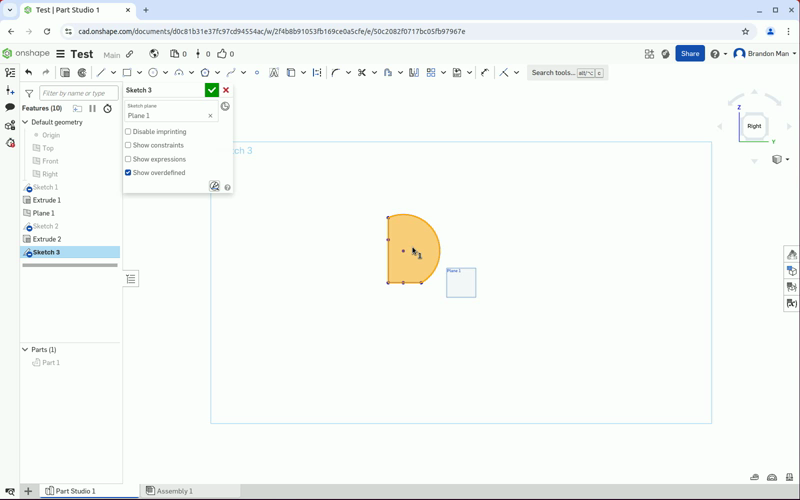
mouse_move(73, 352)
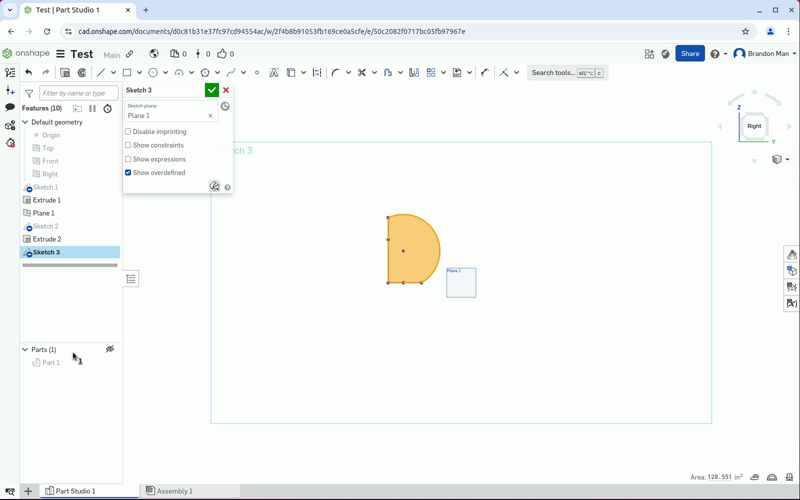
key(shift+y)
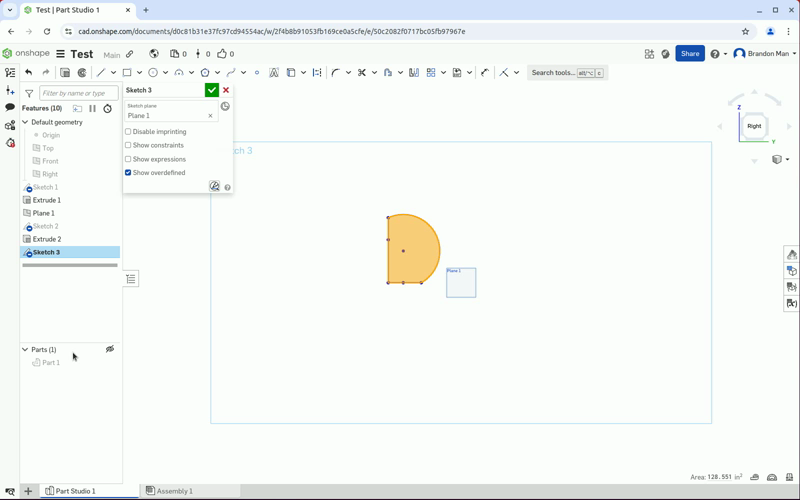
key(shift+e)
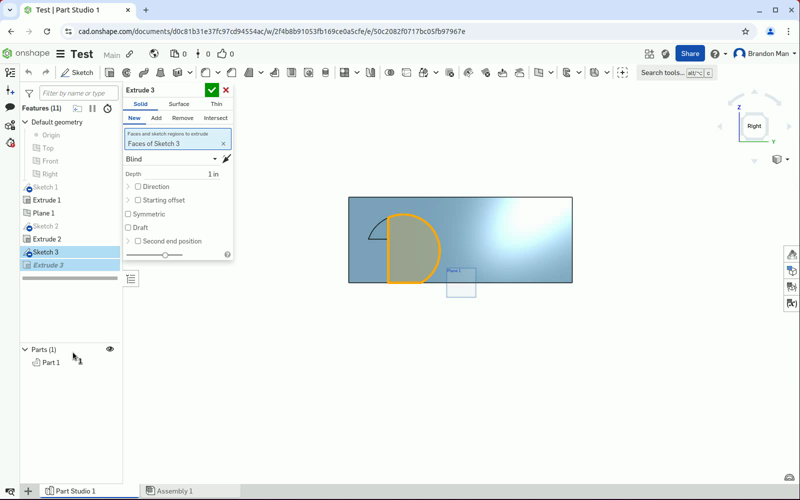
mouse_move(143, 106)
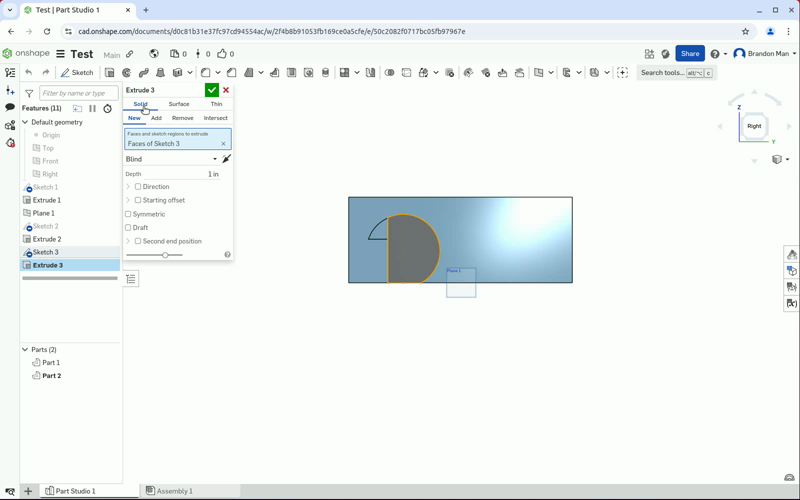
click(143, 106)
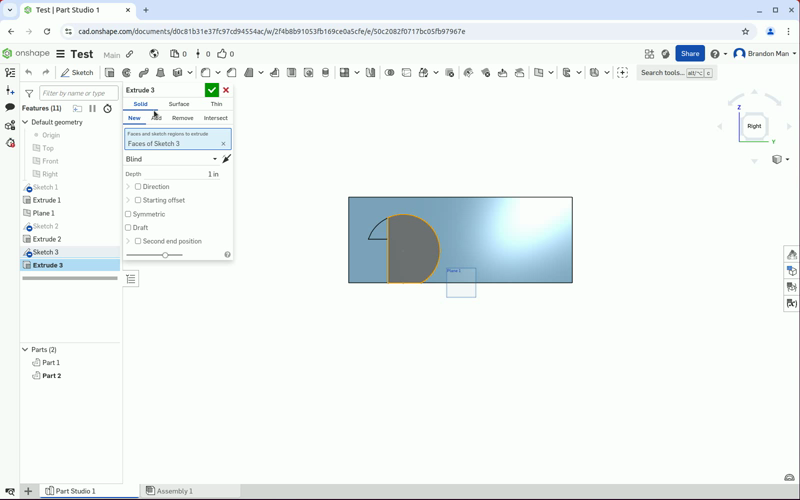
mouse_move(186, 120)
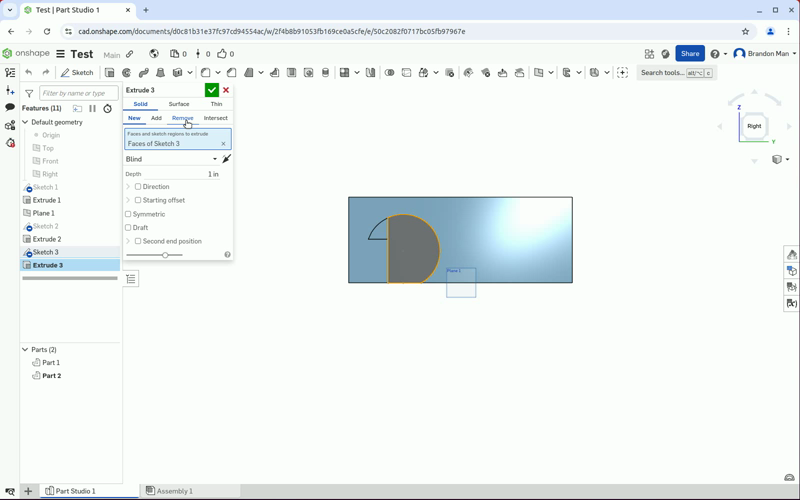
click(186, 120)
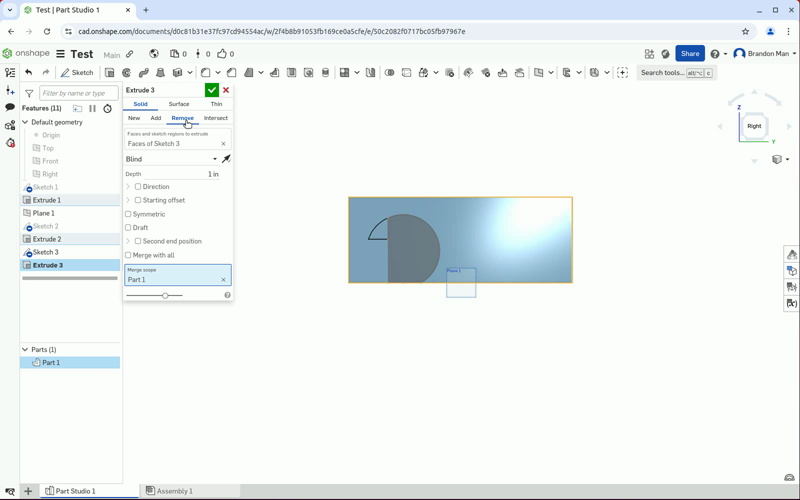
key(tab, 4)
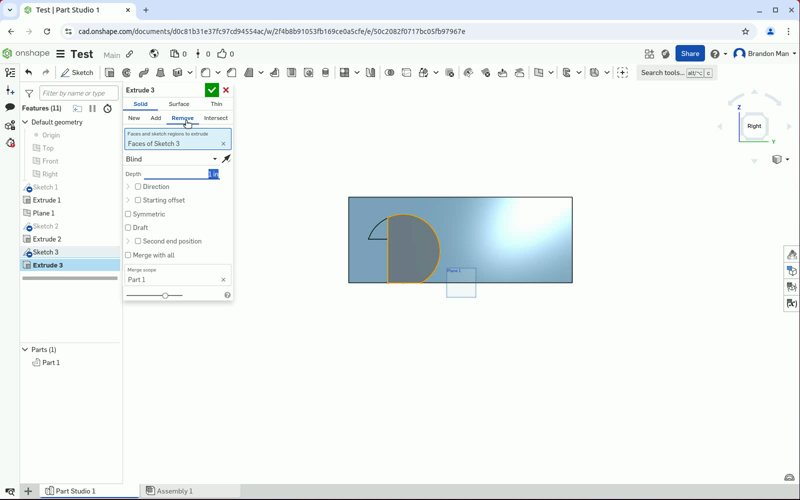
text(10.11)
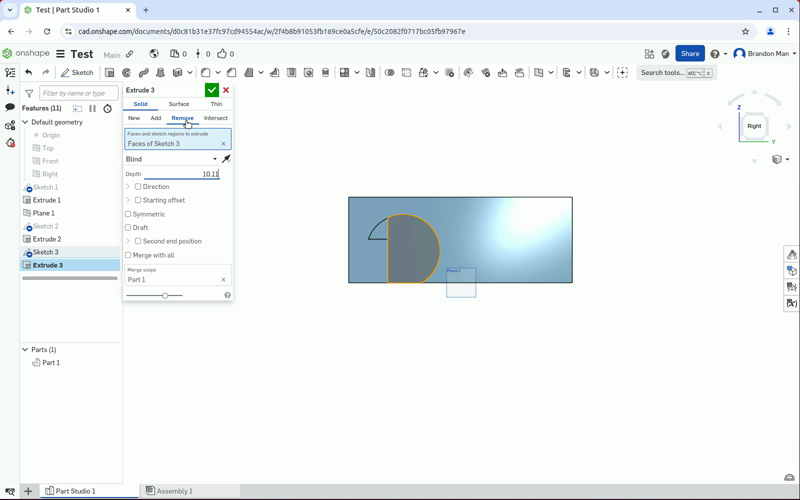
key(tab, 6)
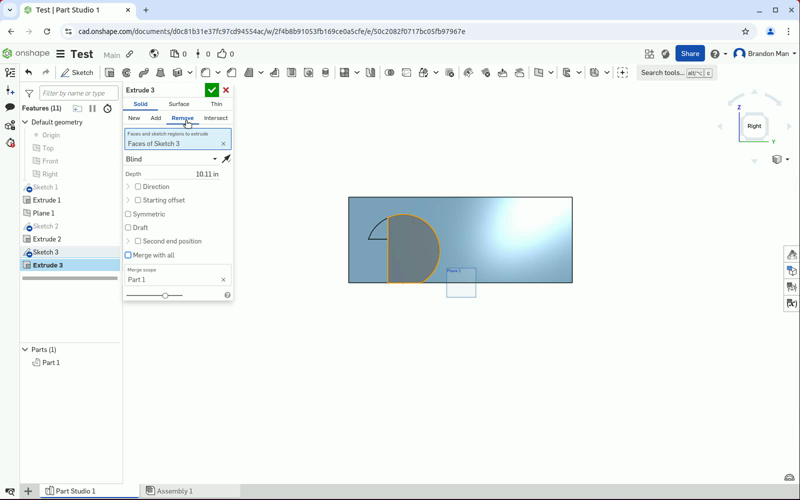
key(space)
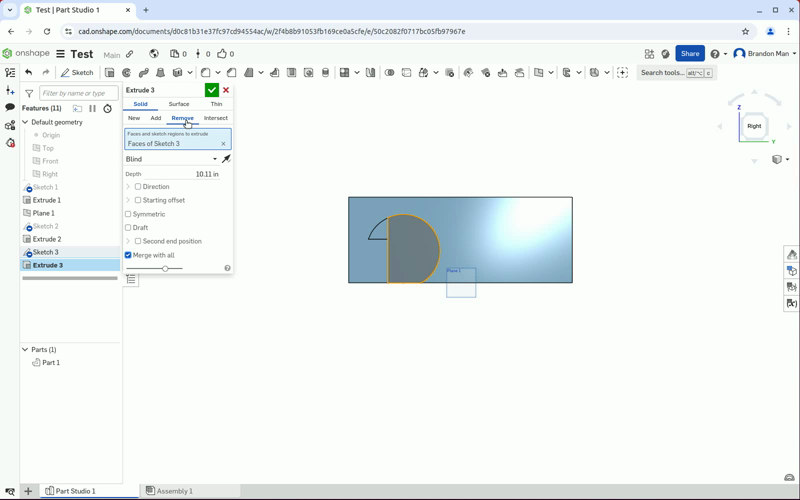
key(enter)
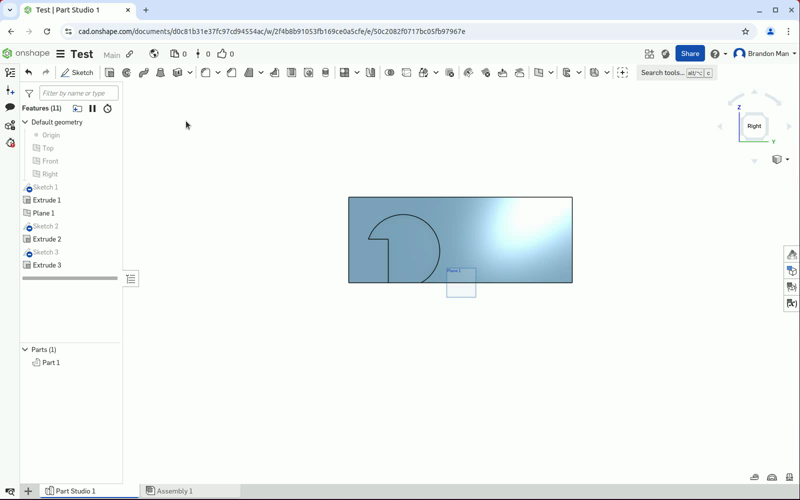
key(shift+h)
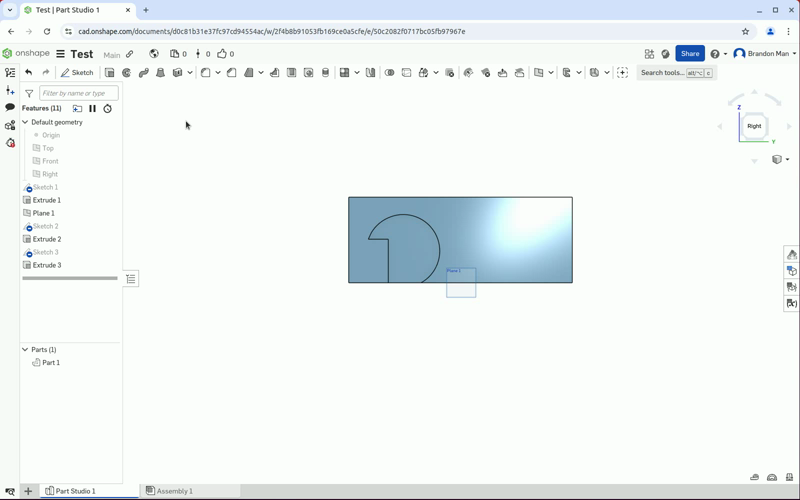
key(shift+h)
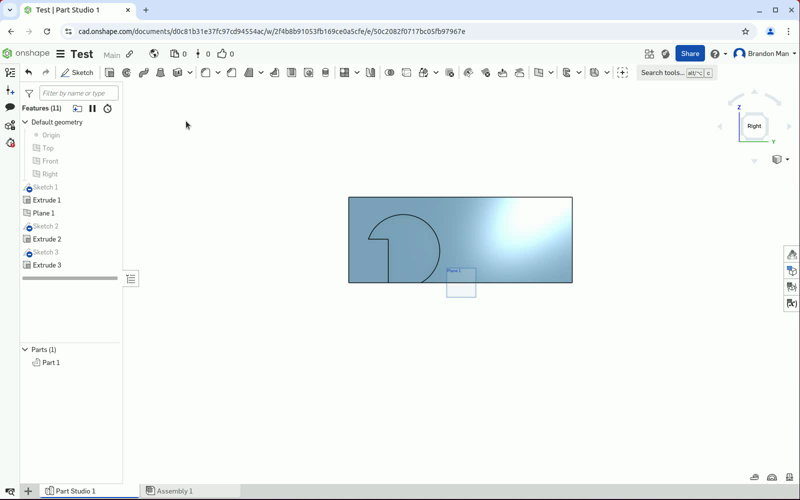
mouse_move(73, 189)
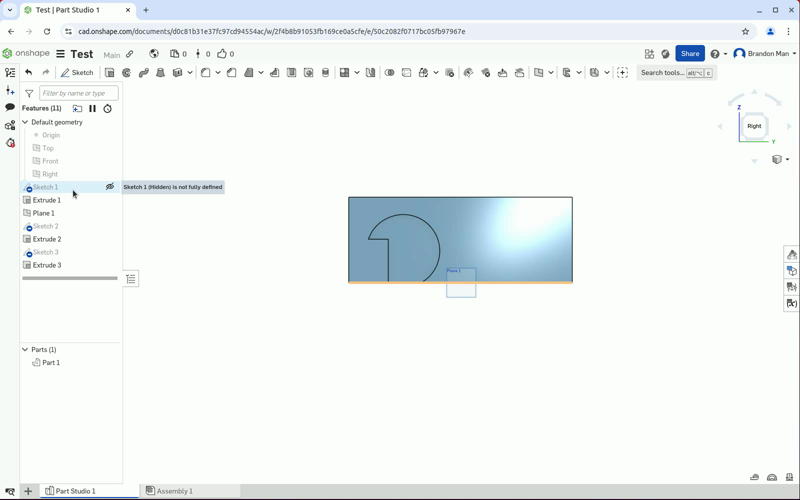
click(73, 189)
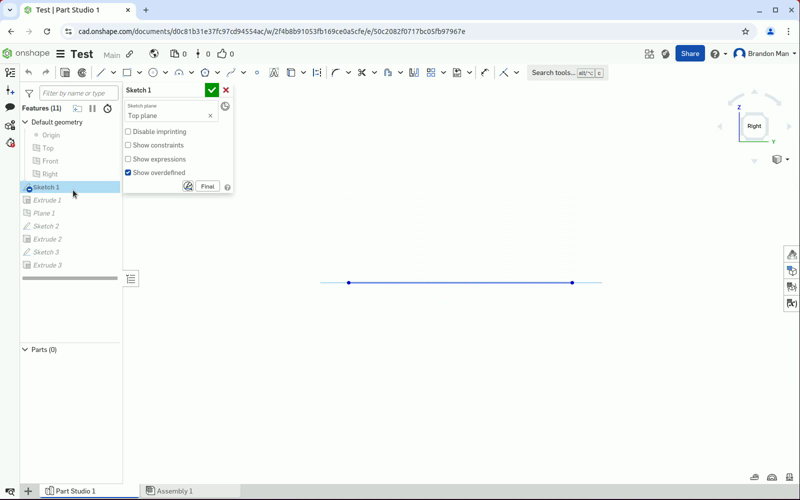
mouse_move(229, 92)
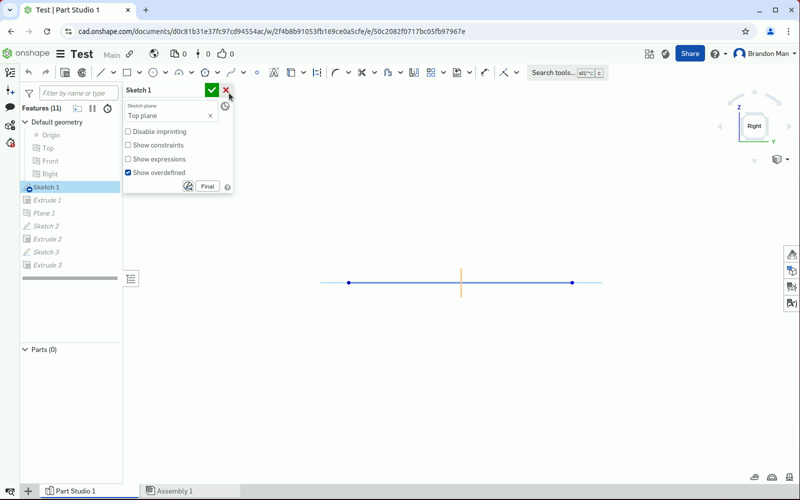
click(229, 92)
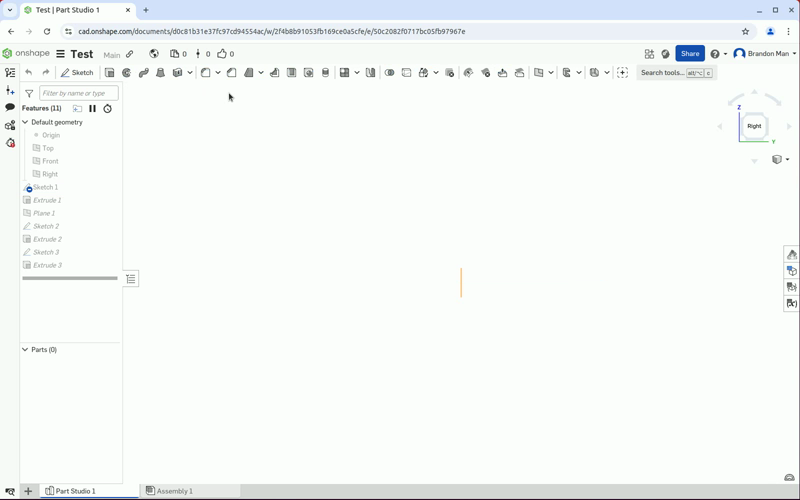
key(shift+s)
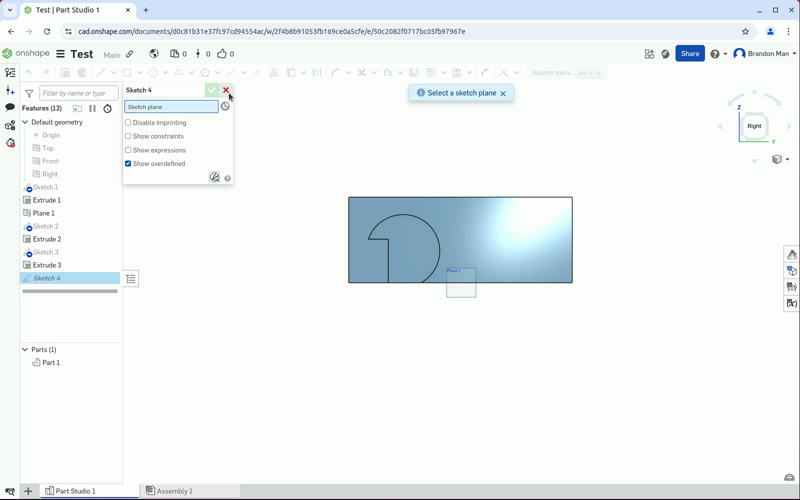
mouse_move(73, 215)
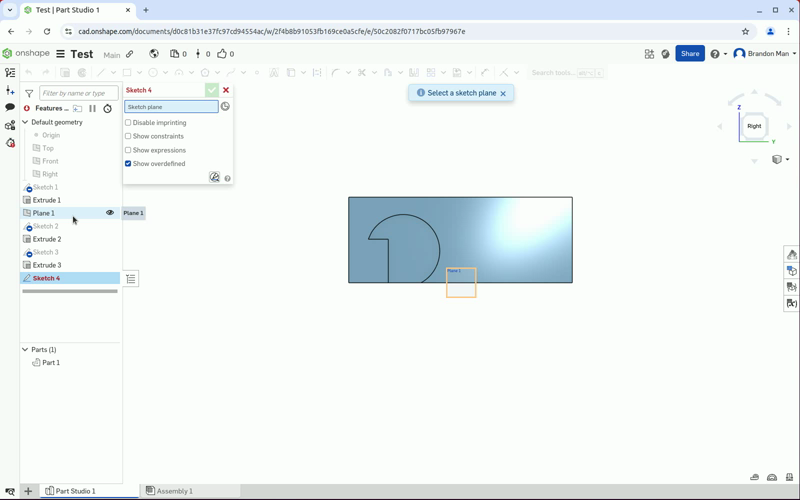
click(73, 215)
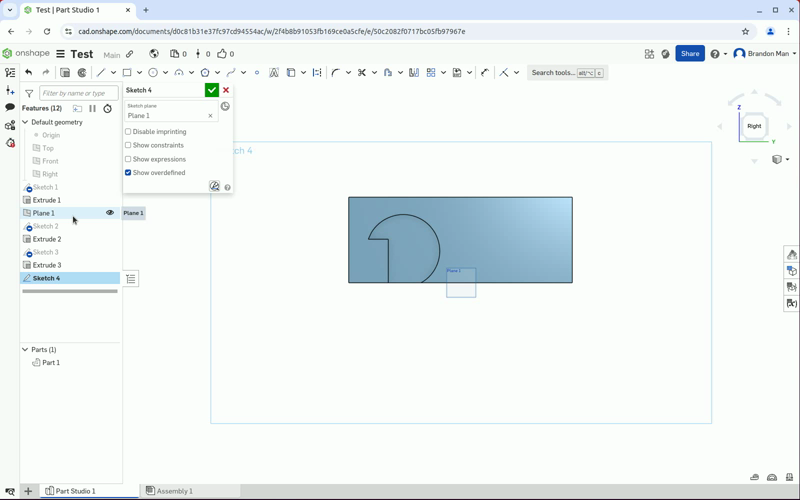
mouse_move(73, 352)
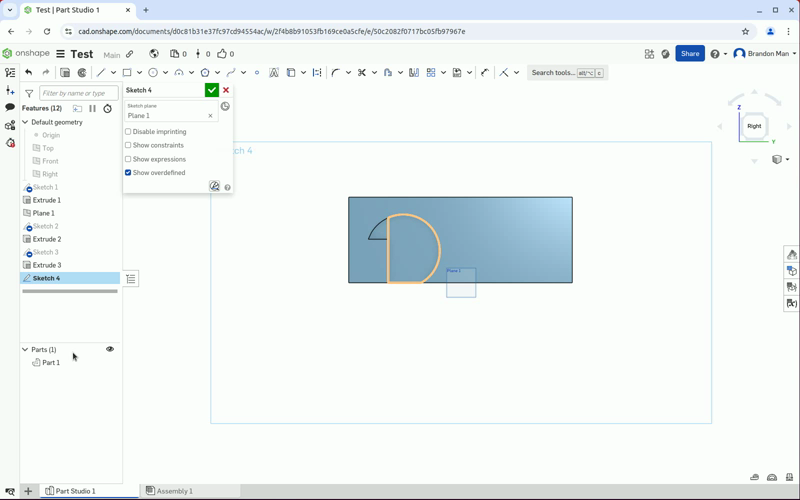
key(y)
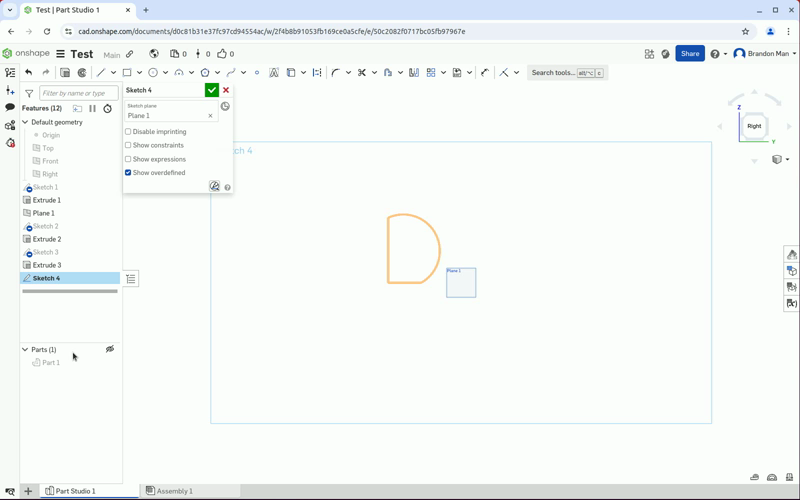
key(a)
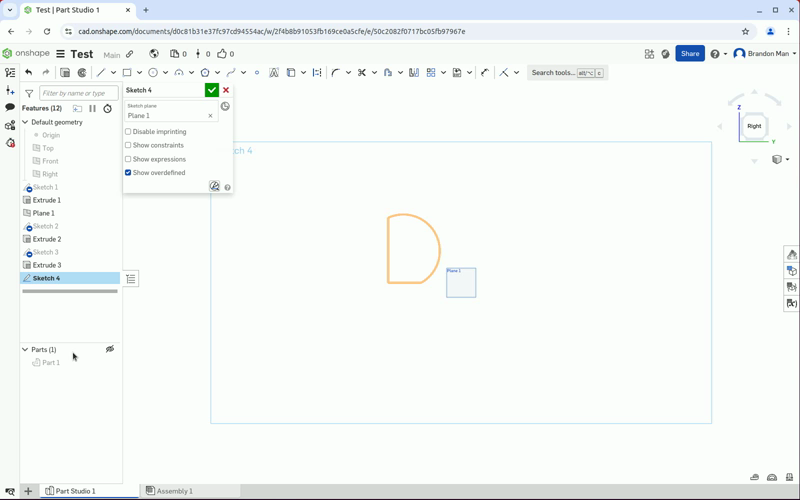
key_down(shift)
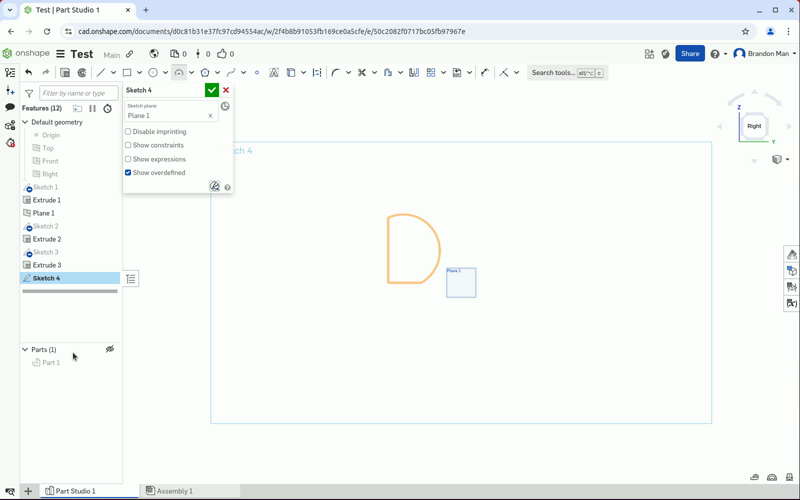
mouse_move(368, 239)
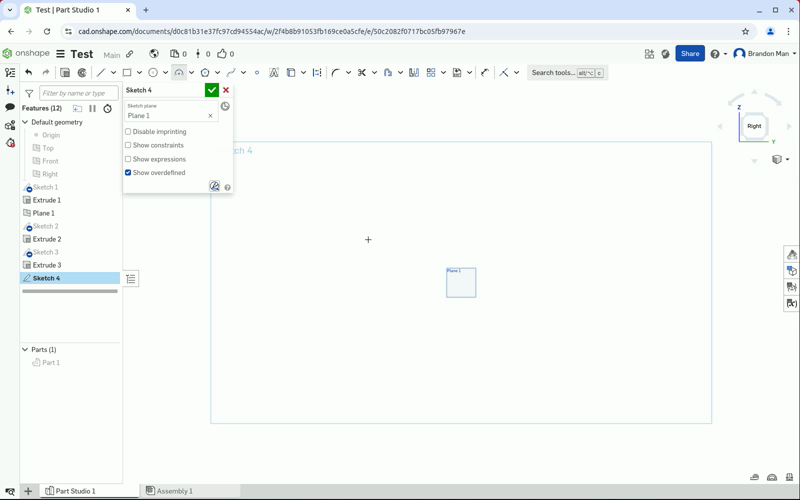
click(368, 239)
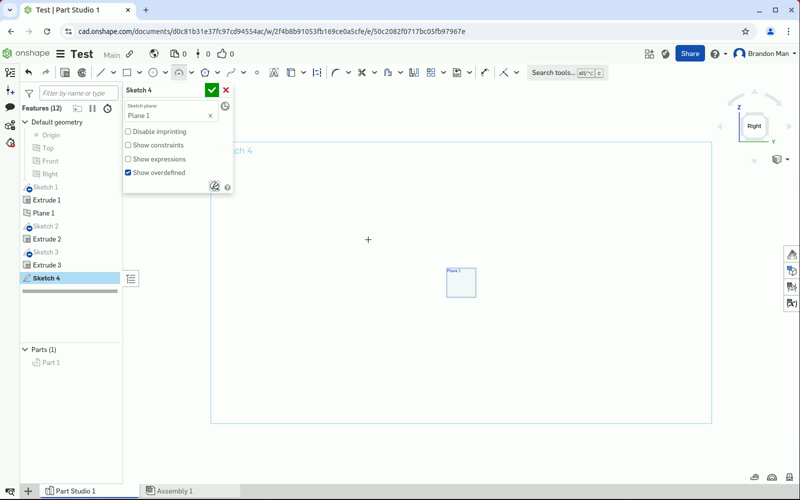
key_up(shift)
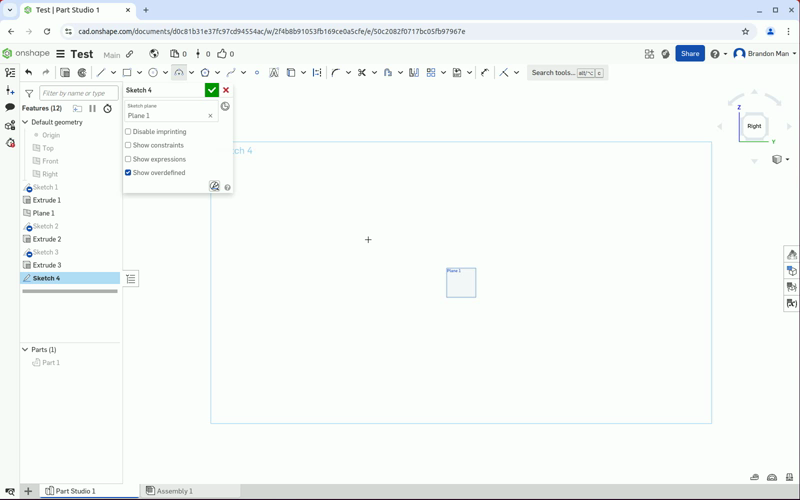
key_down(shift)
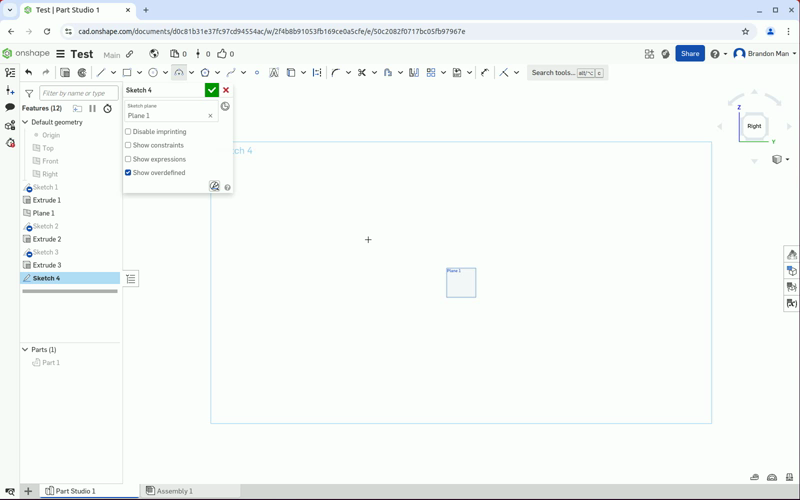
mouse_move(384, 283)
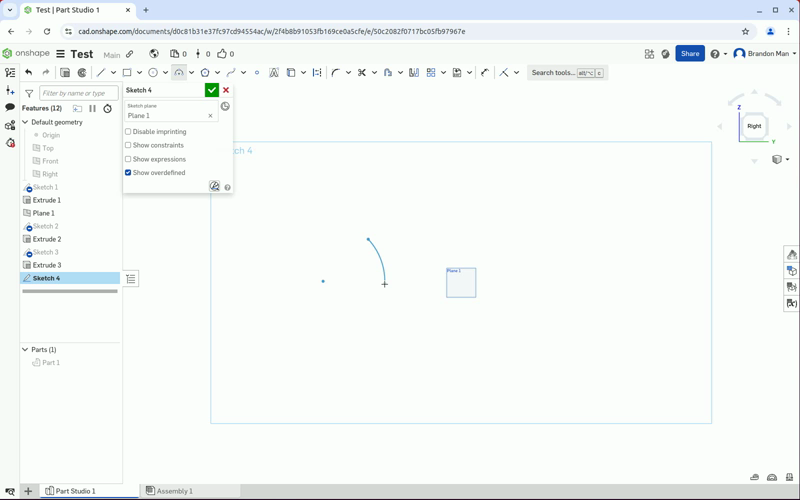
click(384, 283)
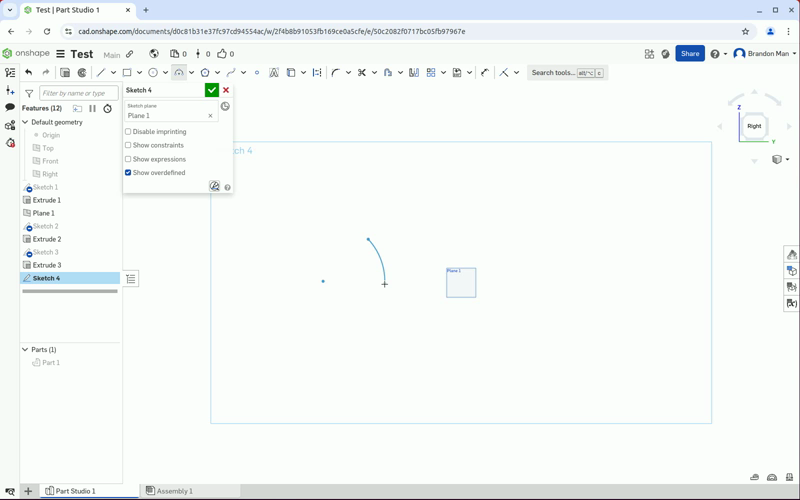
mouse_move(368, 264)
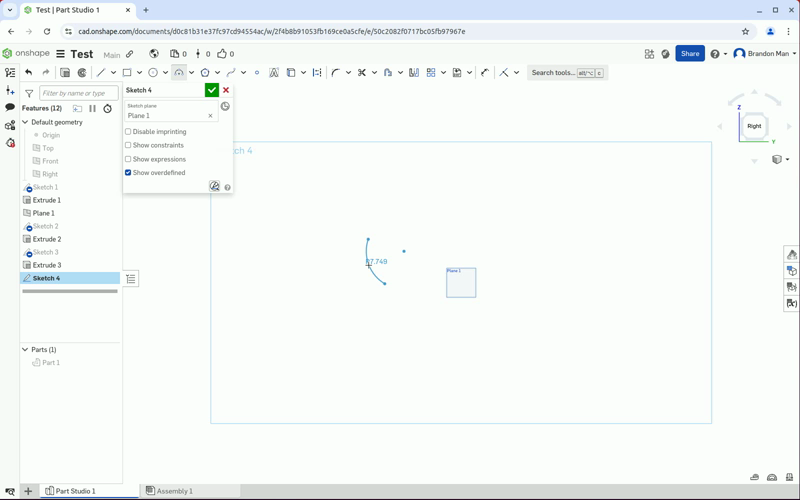
click(368, 264)
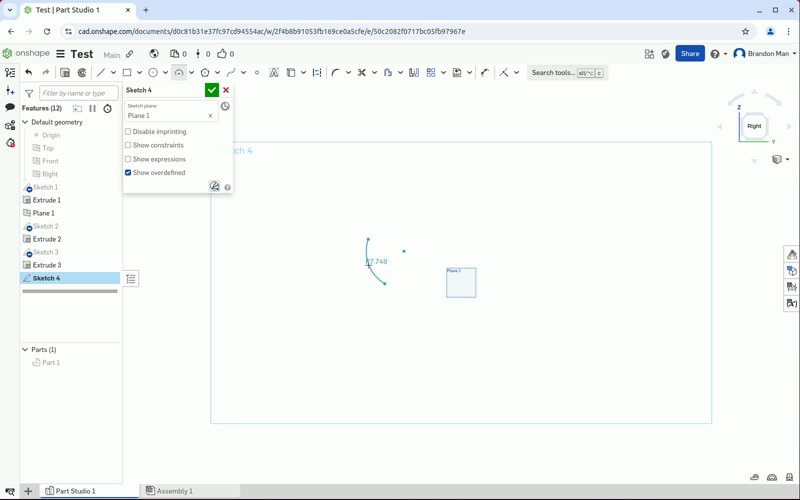
key_up(shift)
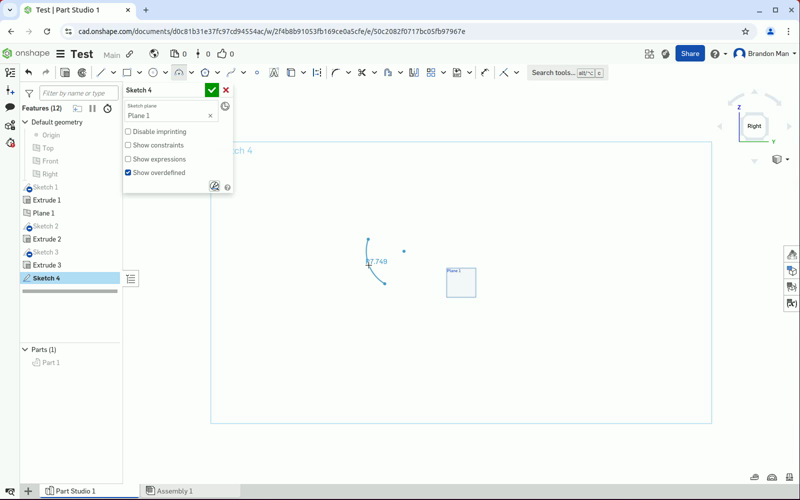
key(esc)
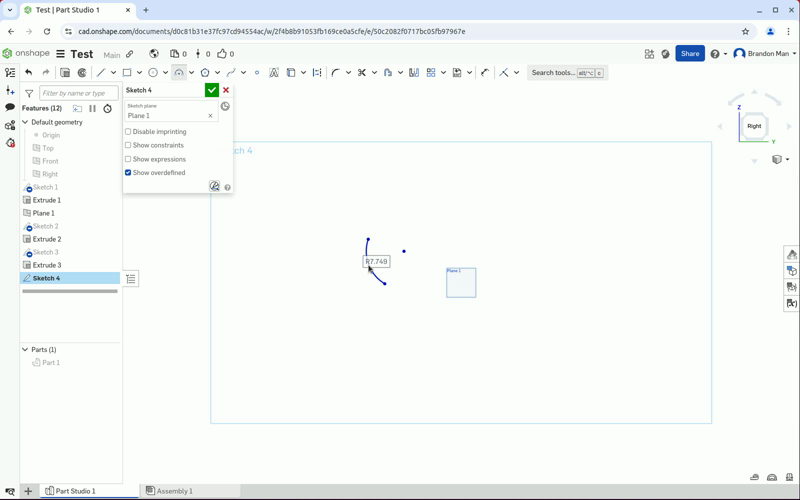
key(l)
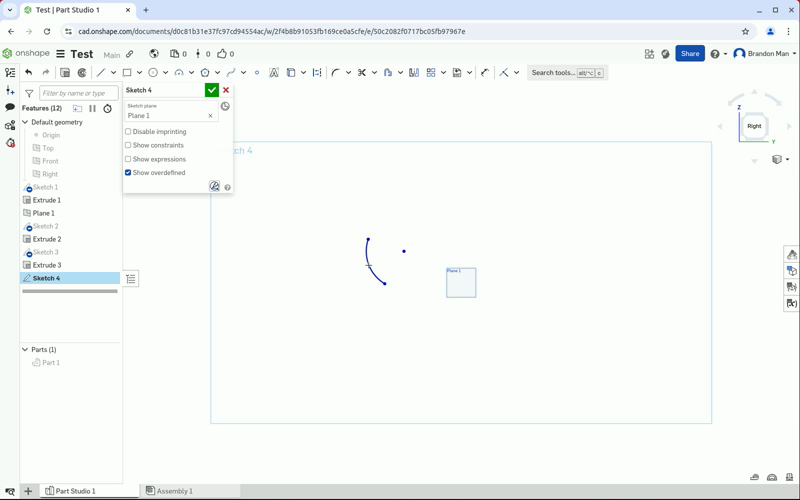
mouse_move(384, 283)
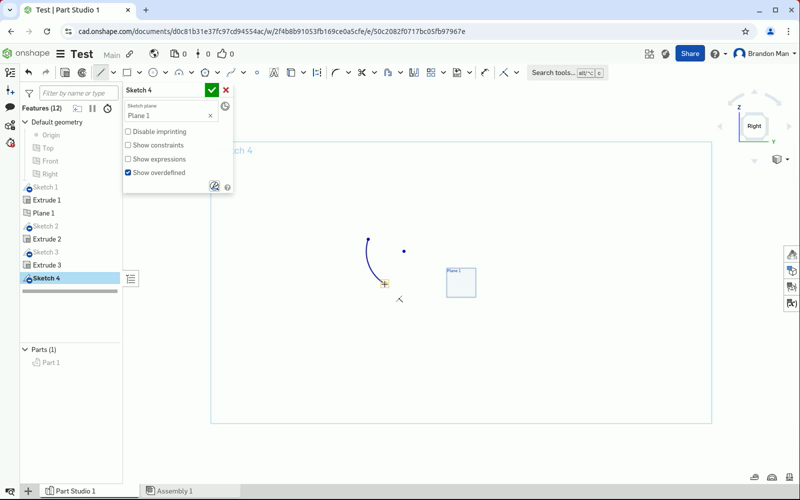
click(384, 283)
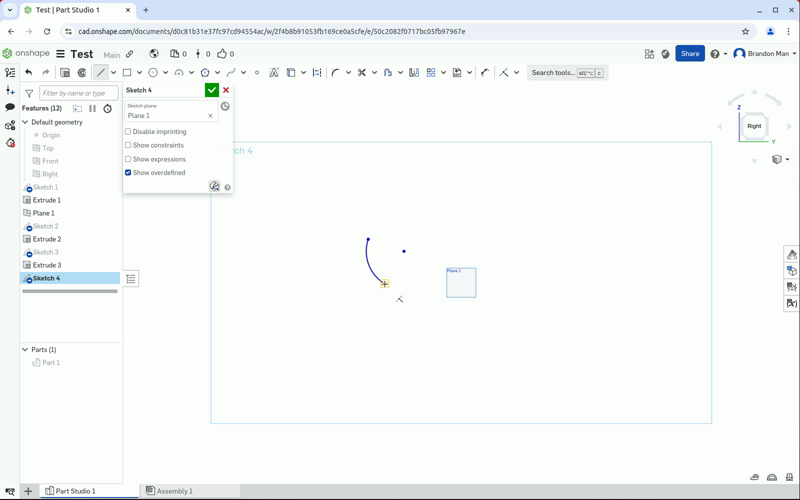
key_down(shift)
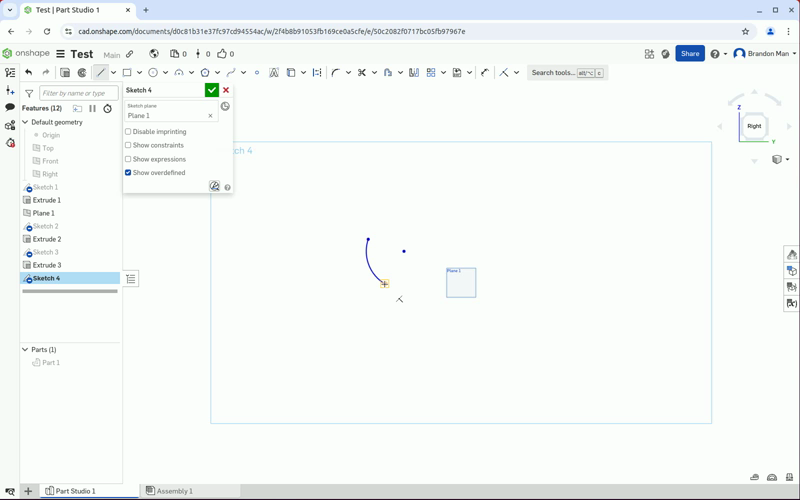
mouse_move(414, 283)
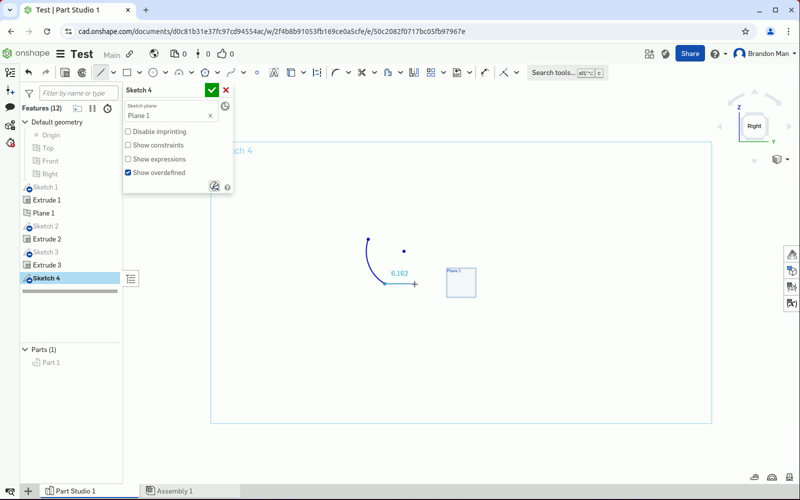
mouse_move(388, 283)
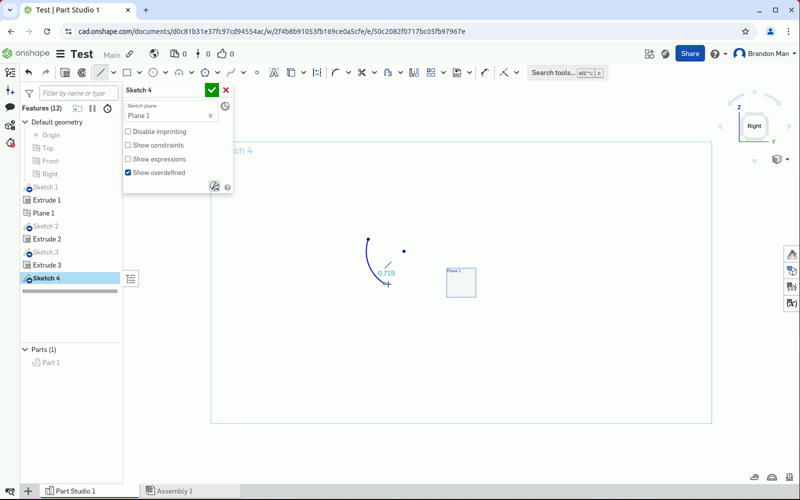
scroll(6)
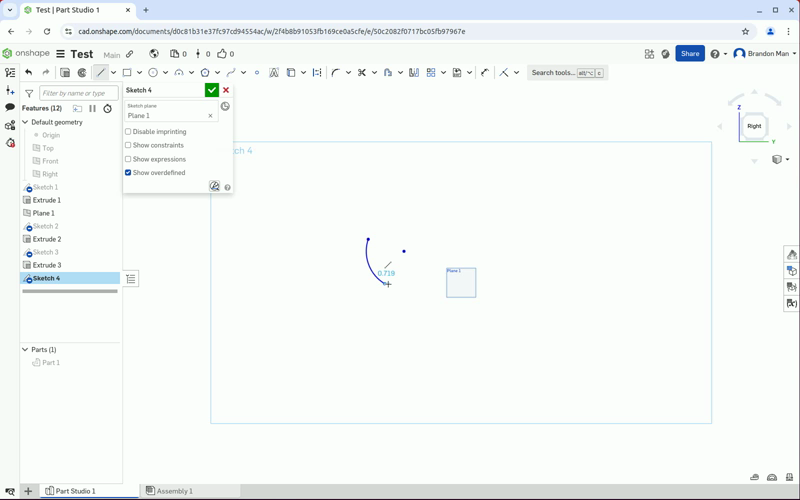
scroll(6)
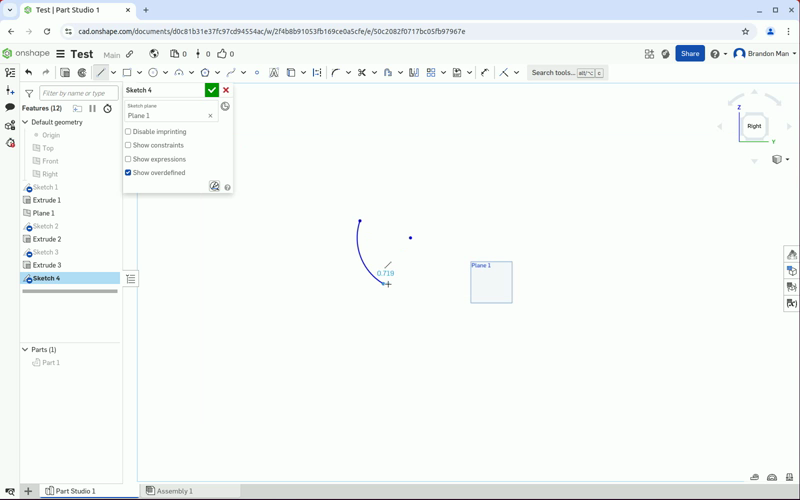
scroll(6)
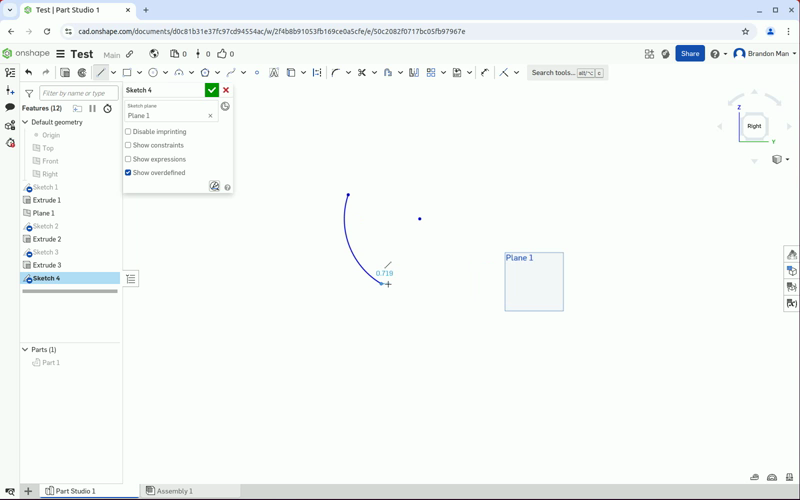
scroll(6)
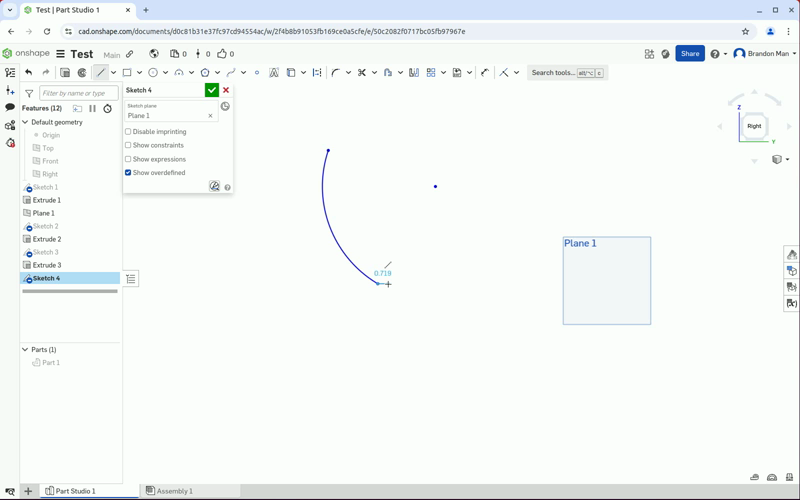
scroll(6)
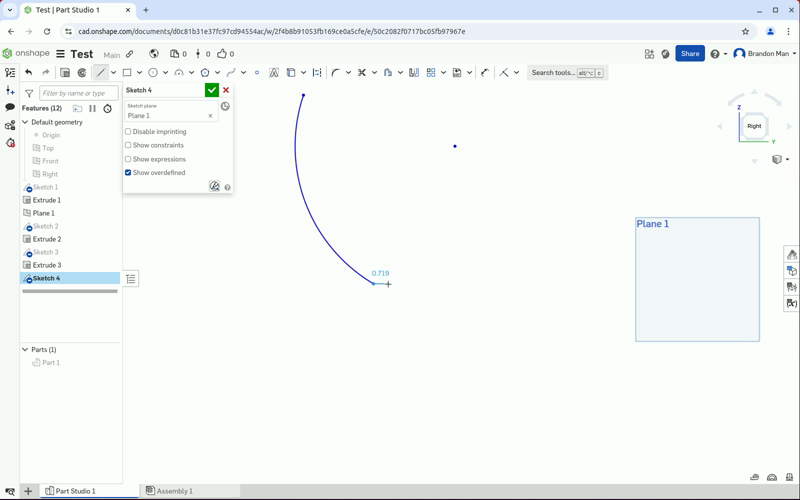
scroll(6)
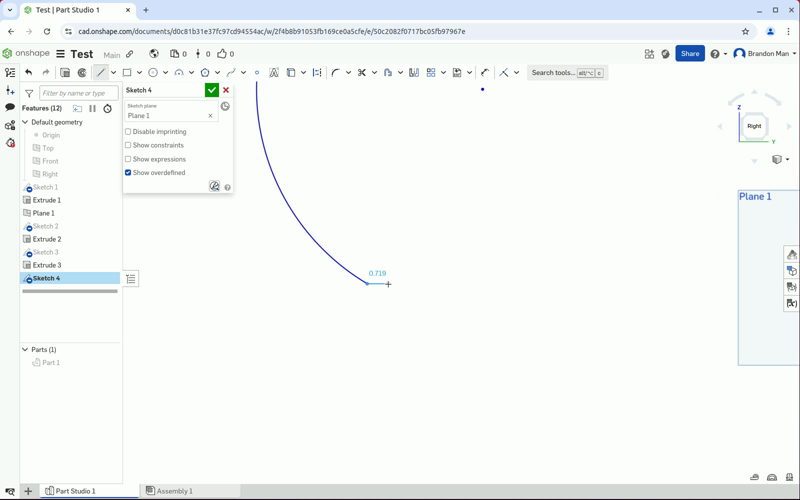
scroll(6)
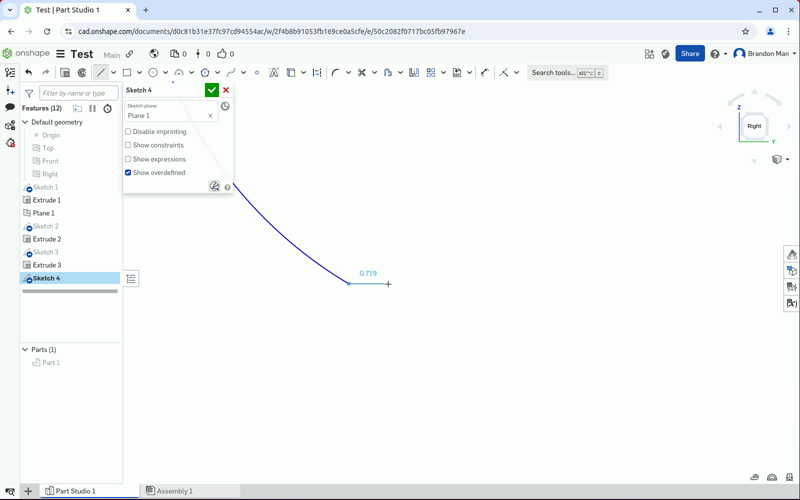
click(388, 283)
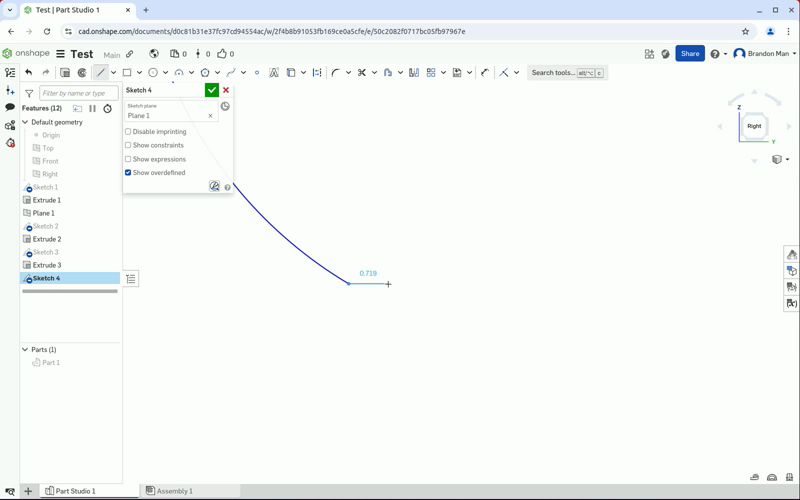
scroll(-6)
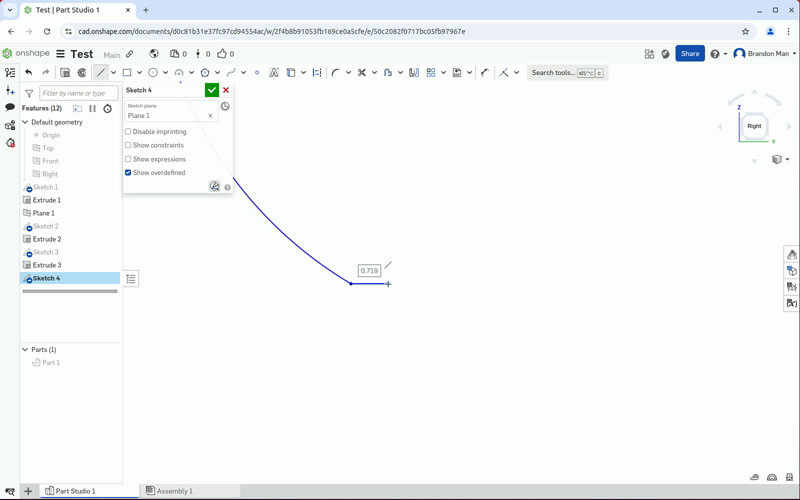
scroll(-6)
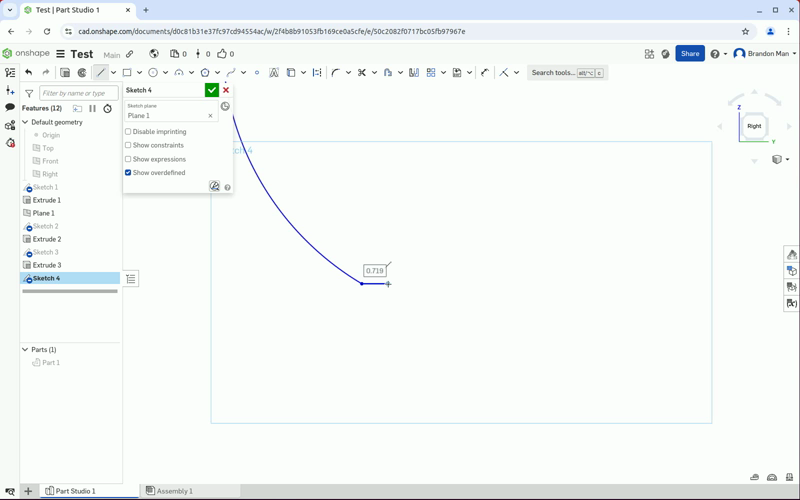
scroll(-6)
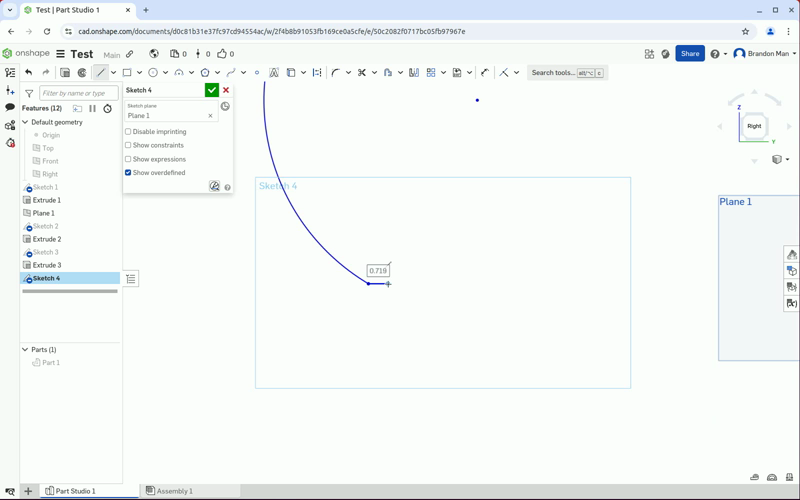
scroll(-6)
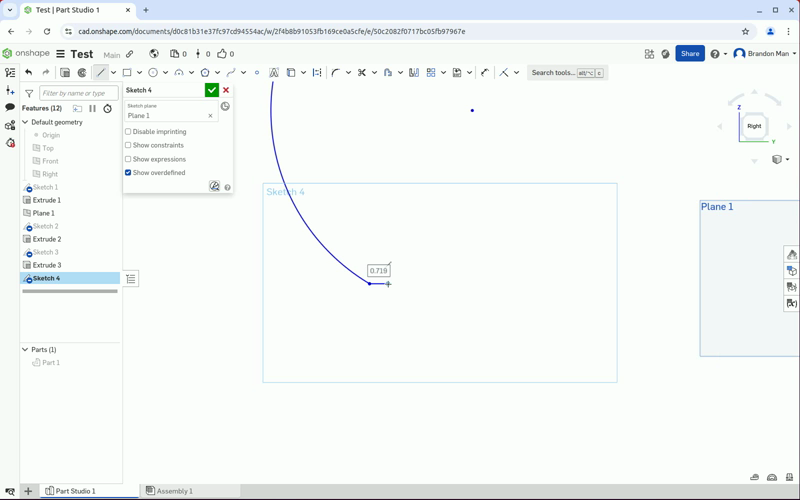
scroll(-6)
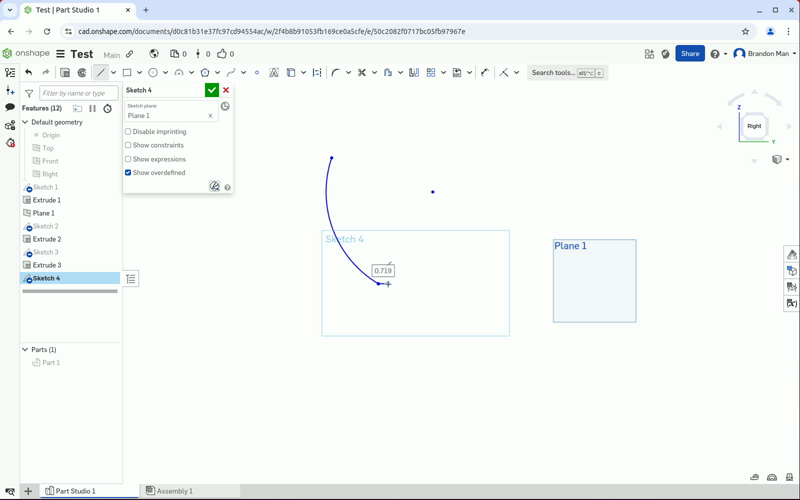
scroll(-6)
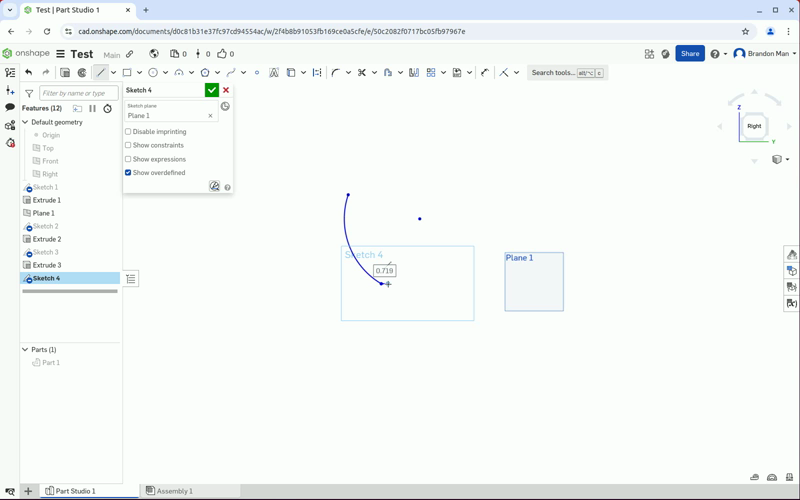
scroll(-6)
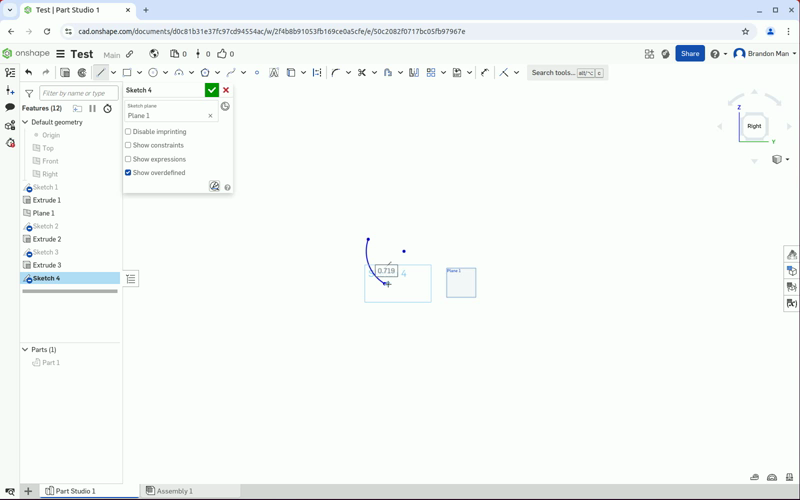
key_up(shift)
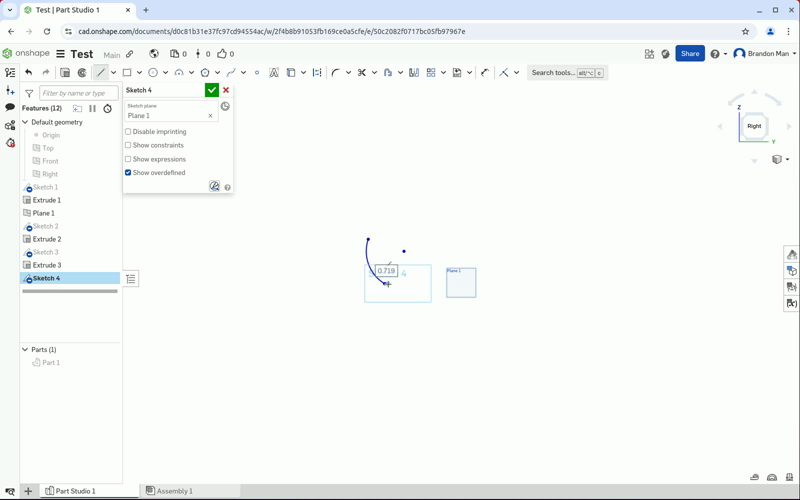
key_down(shift)
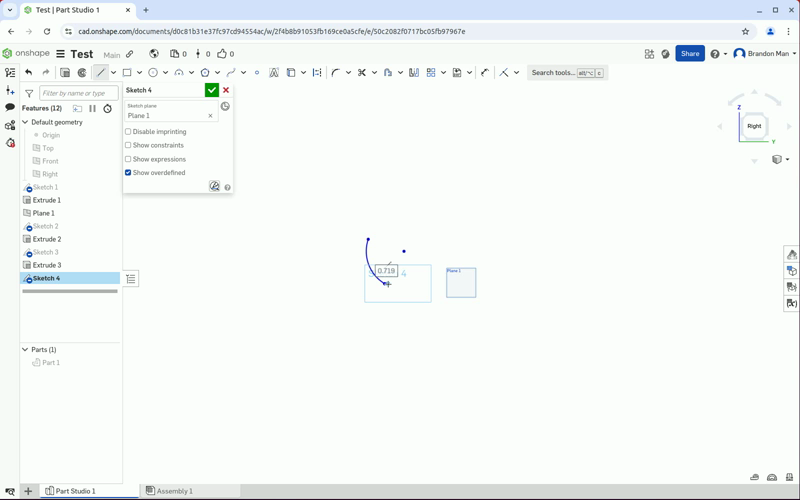
mouse_move(418, 283)
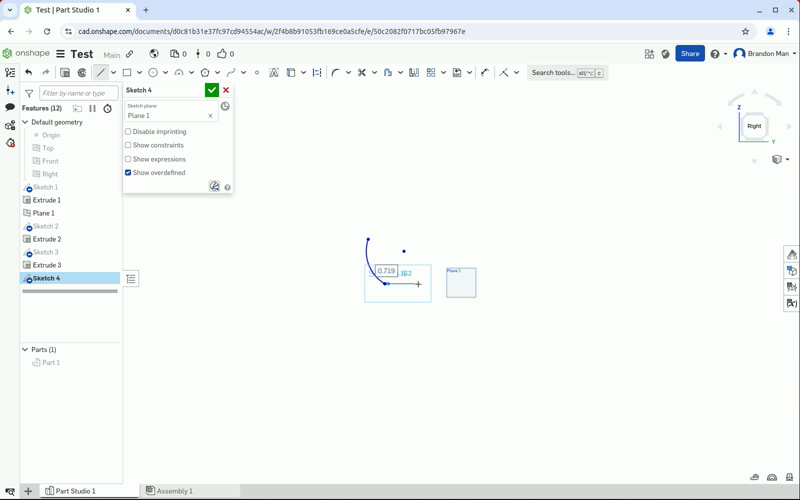
mouse_move(388, 239)
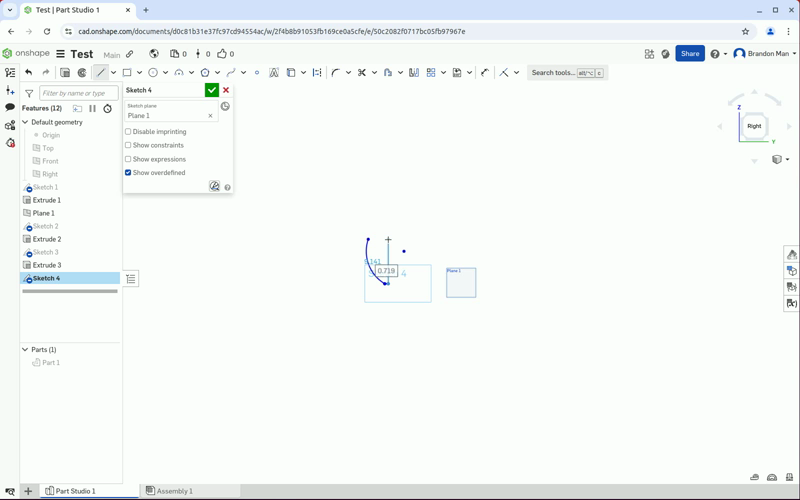
click(388, 239)
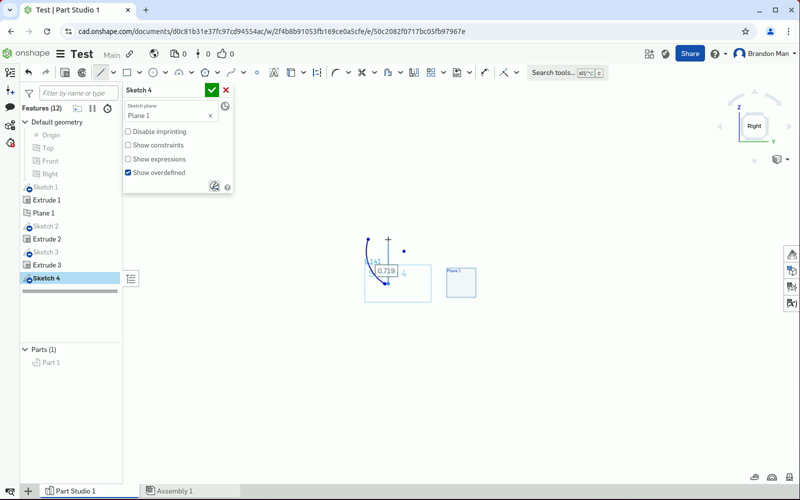
key_up(shift)
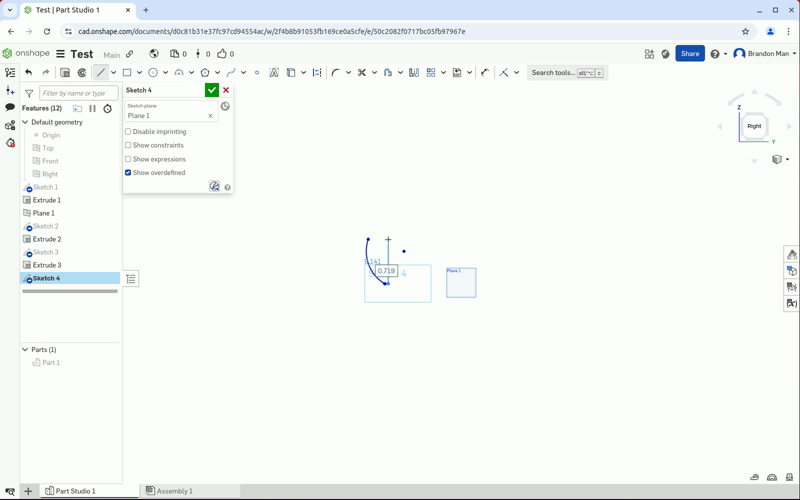
mouse_move(418, 239)
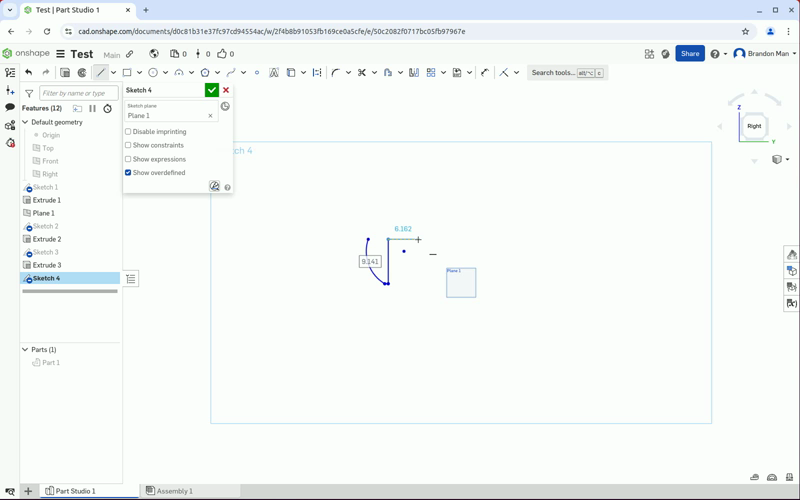
key_down(shift)
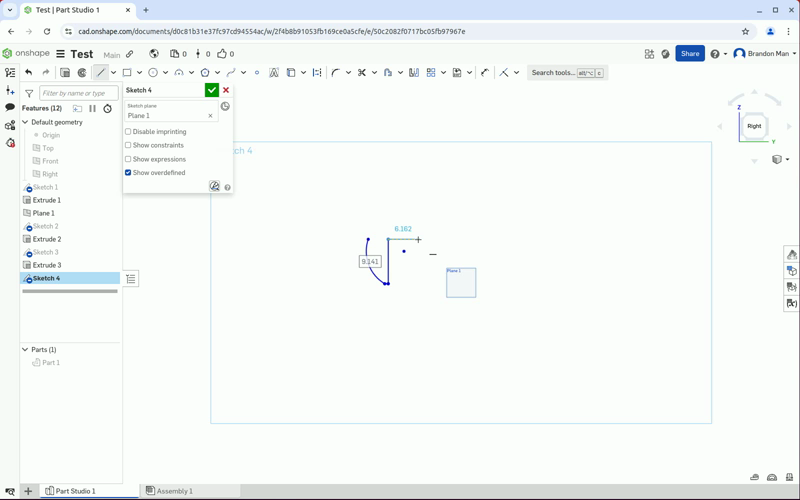
mouse_move(368, 239)
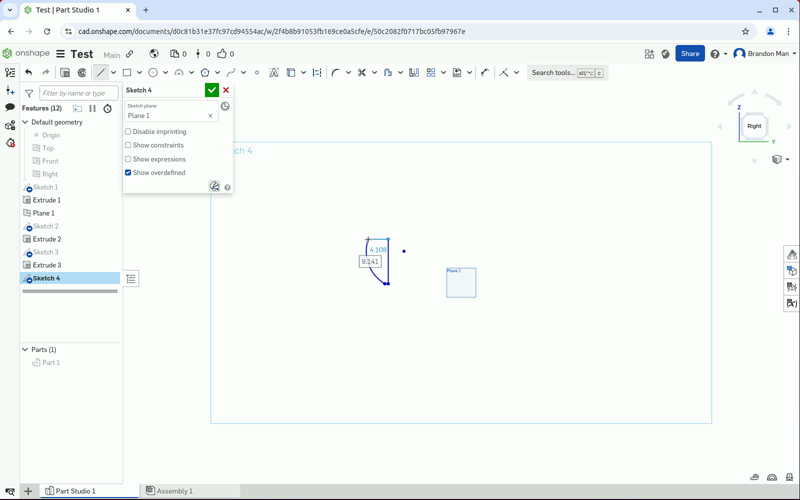
key_up(shift)
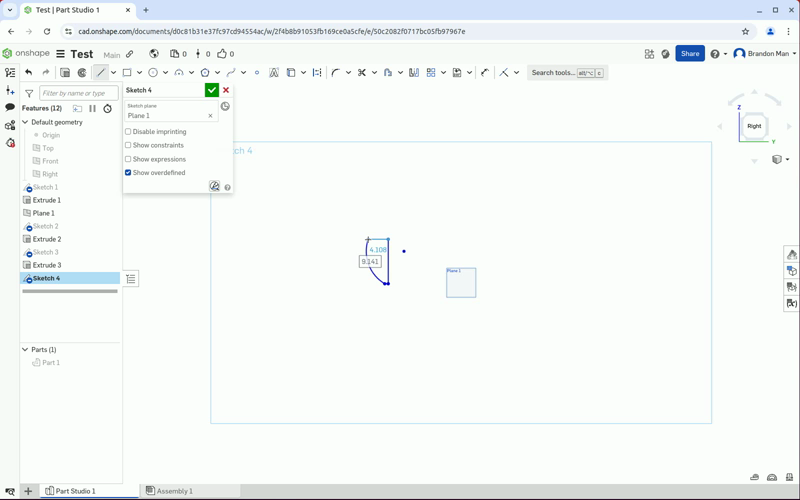
click(368, 239)
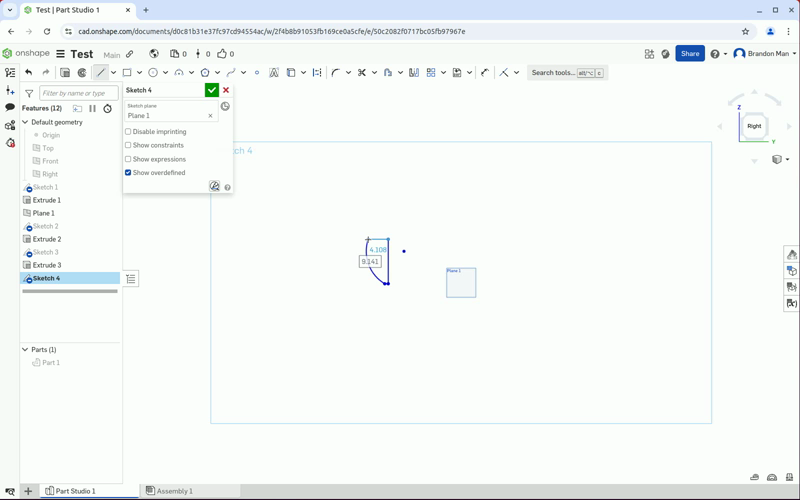
key(esc)
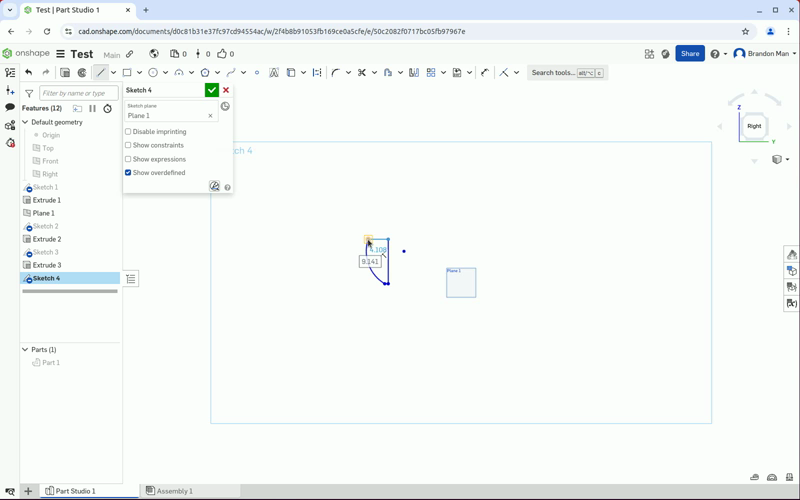
mouse_move(367, 254)
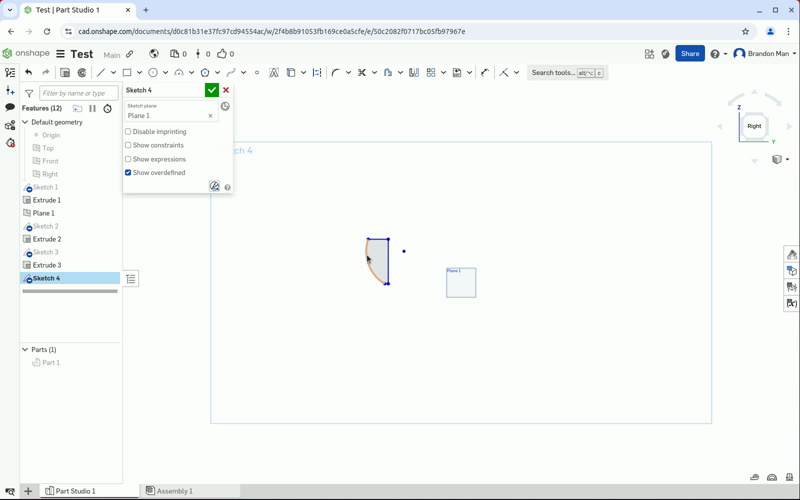
scroll(6)
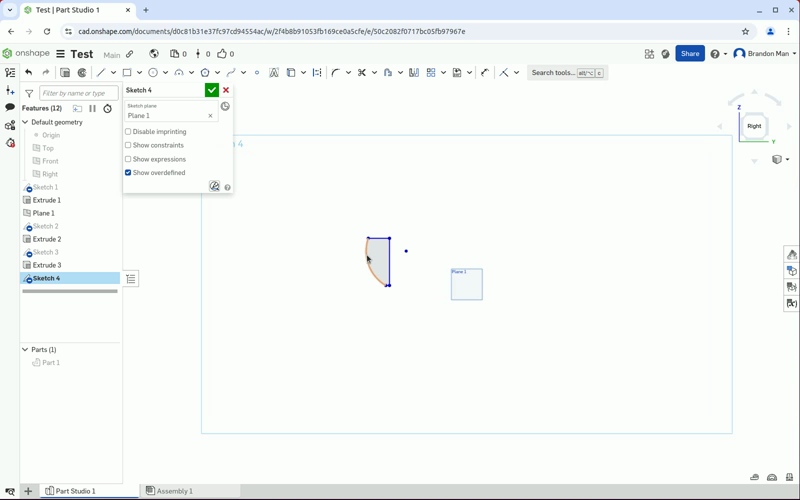
scroll(6)
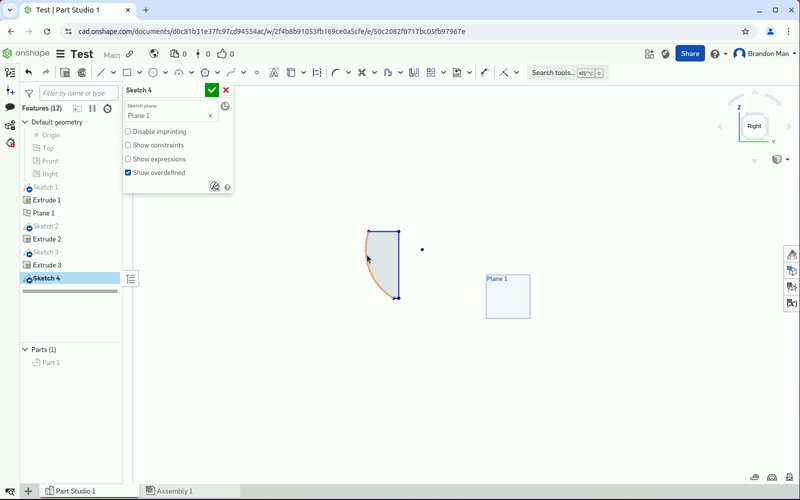
scroll(6)
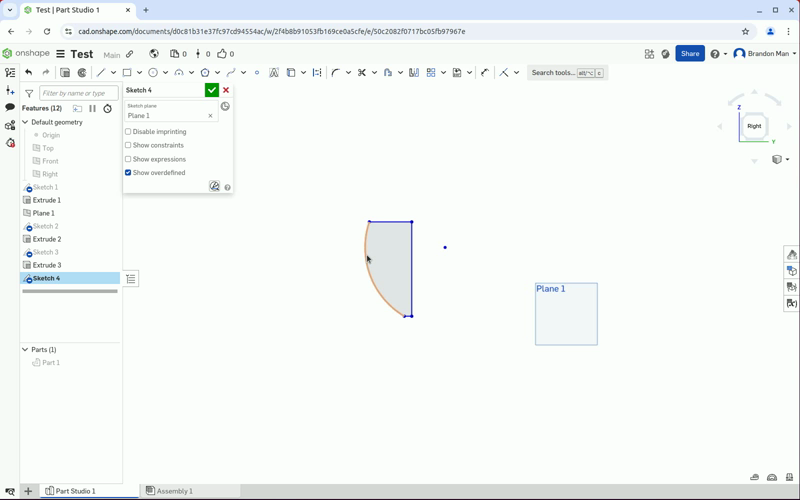
scroll(6)
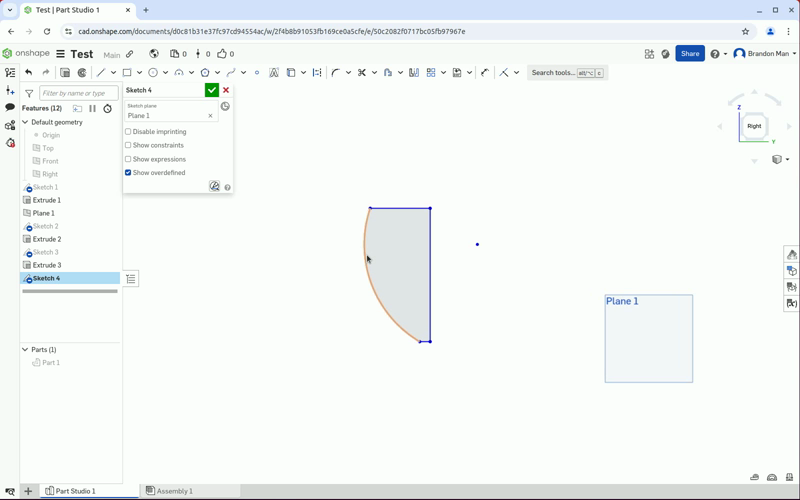
scroll(6)
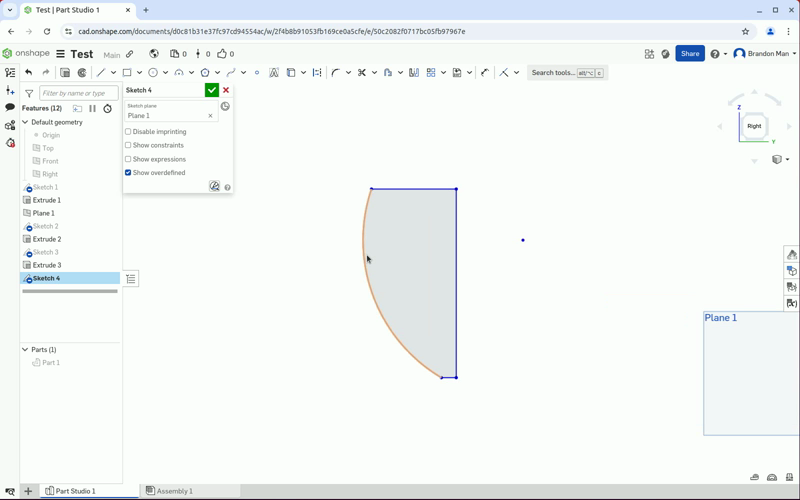
scroll(6)
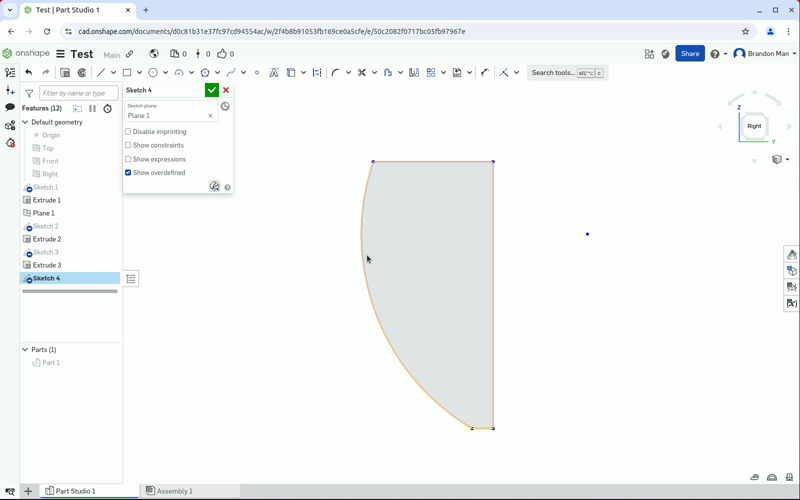
scroll(6)
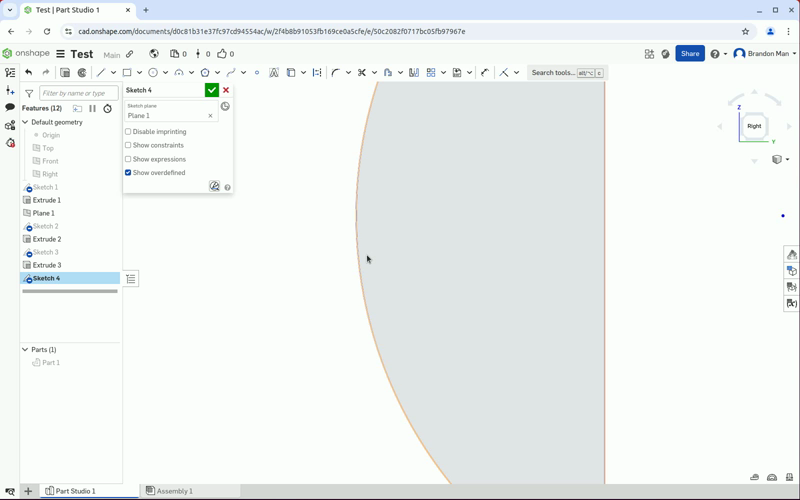
click(367, 254)
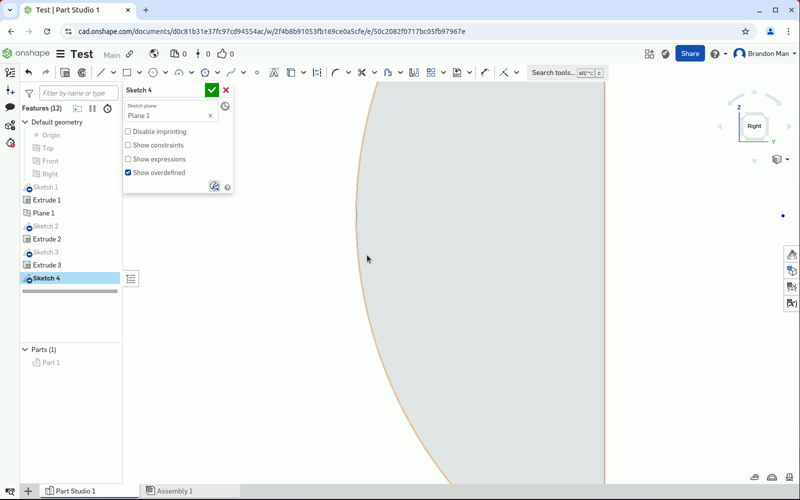
scroll(-6)
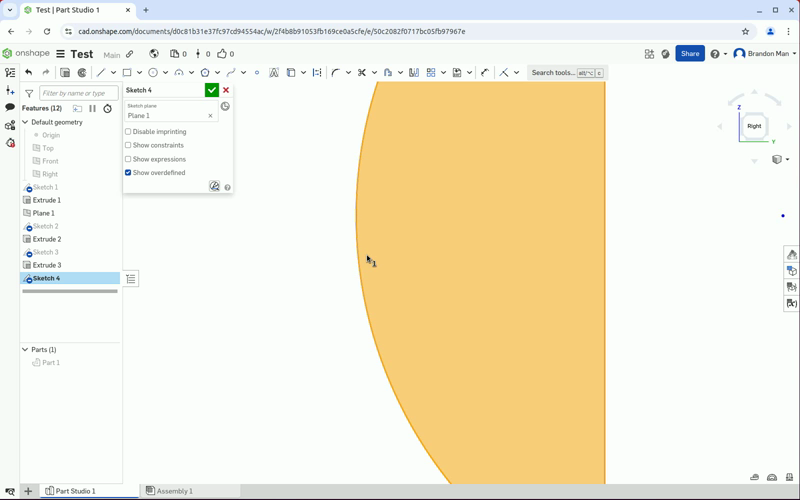
scroll(-6)
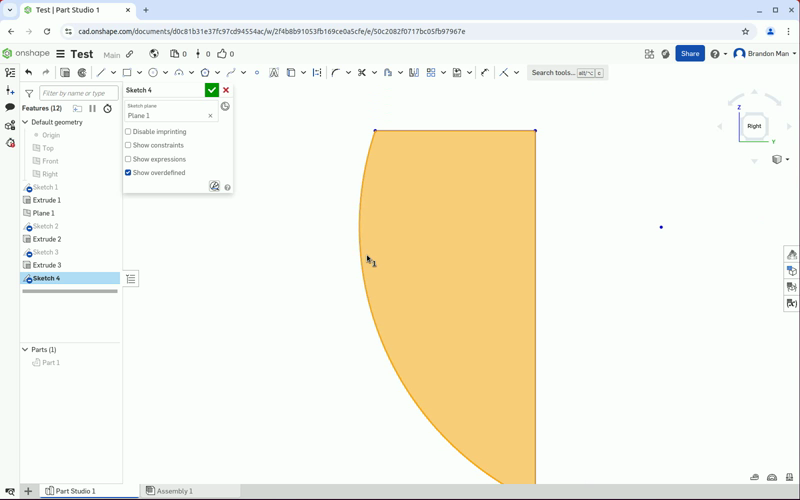
scroll(-6)
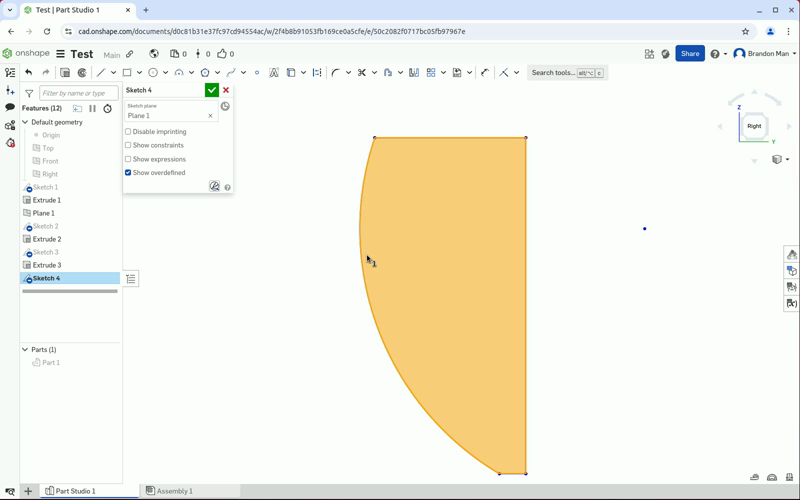
scroll(-6)
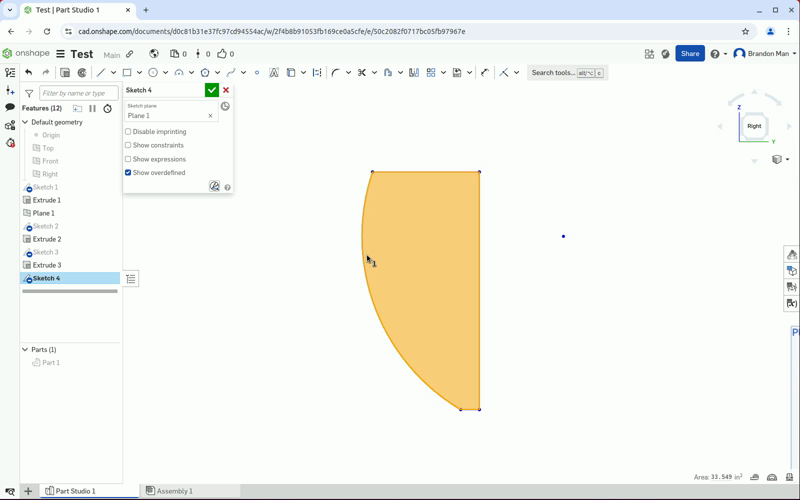
scroll(-6)
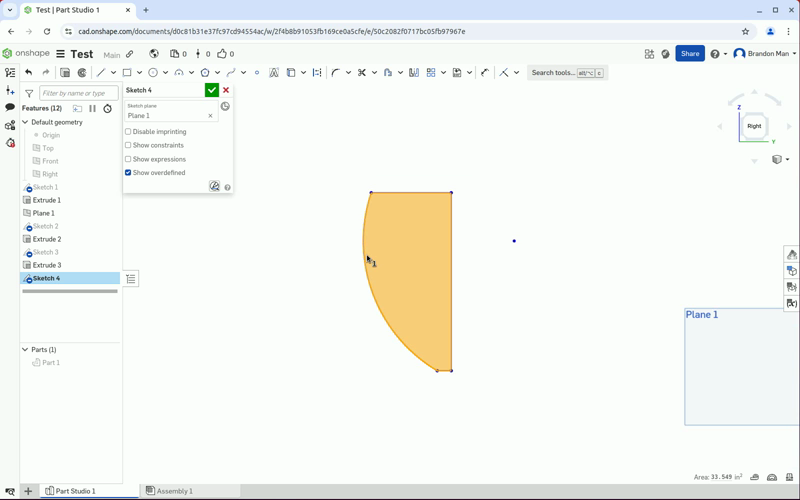
scroll(-6)
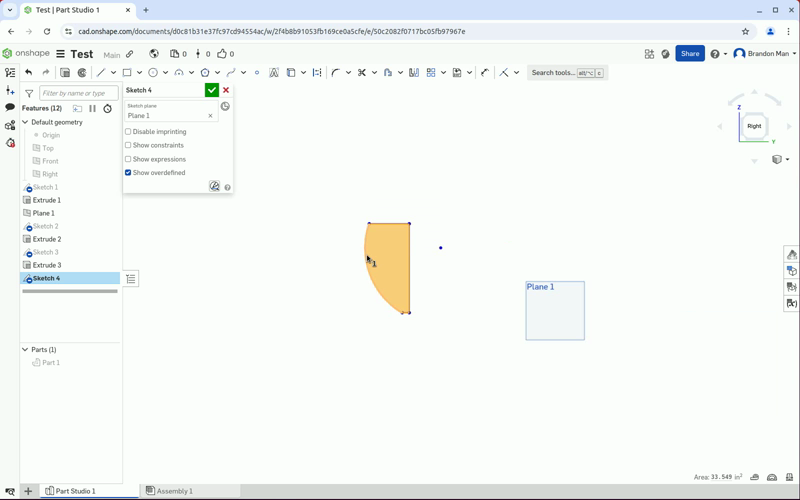
scroll(-6)
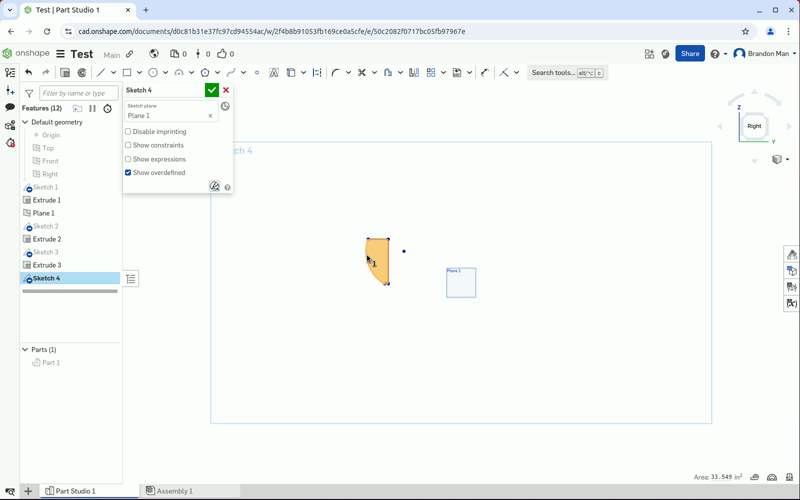
mouse_move(73, 352)
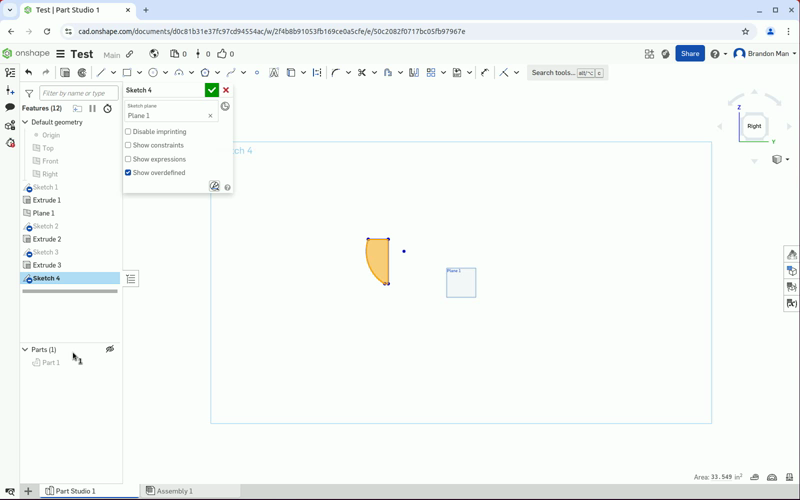
key(shift+y)
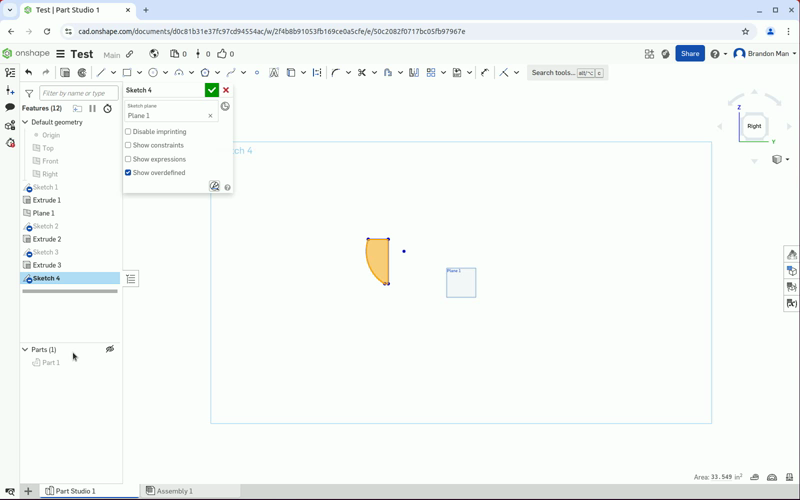
key(shift+e)
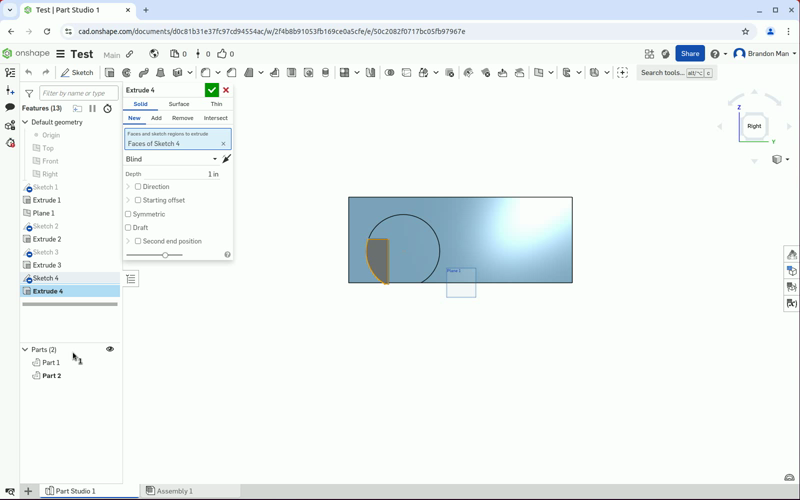
mouse_move(143, 106)
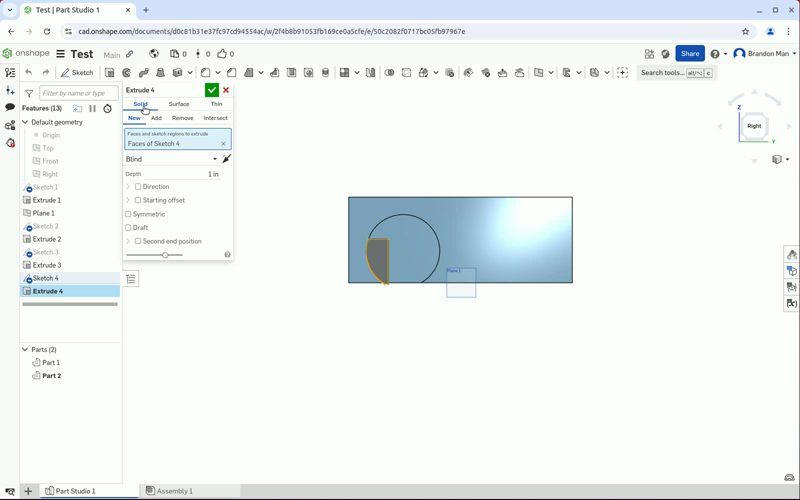
click(143, 106)
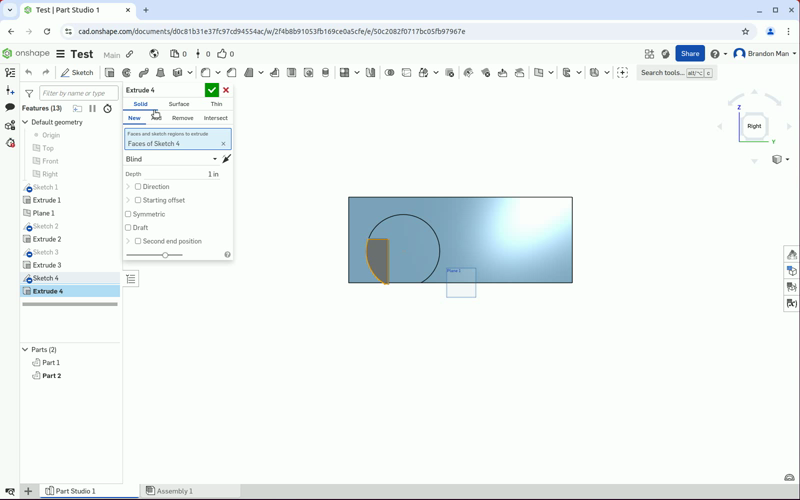
mouse_move(186, 120)
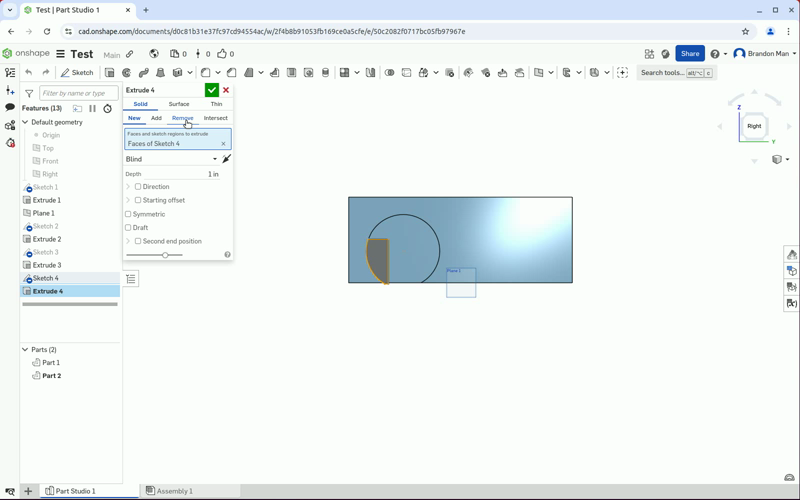
click(186, 120)
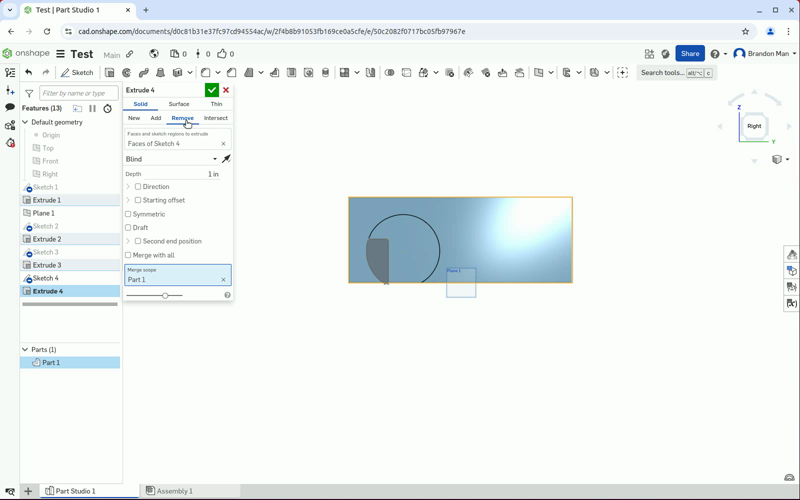
key(tab, 4)
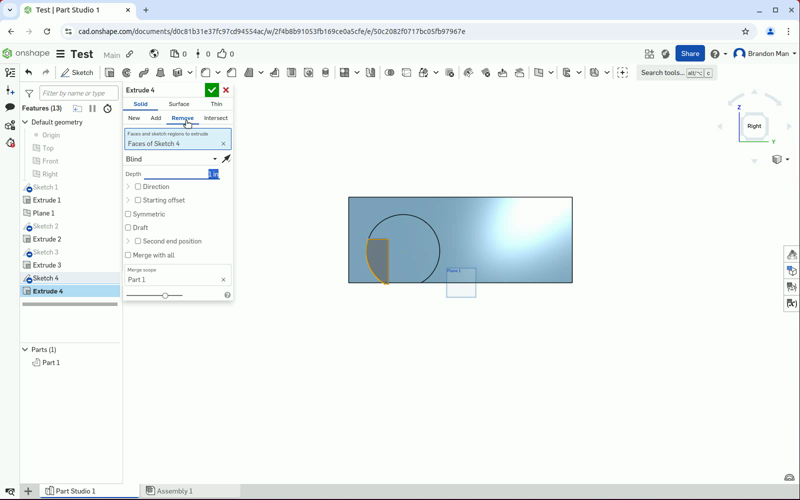
text(10.11)
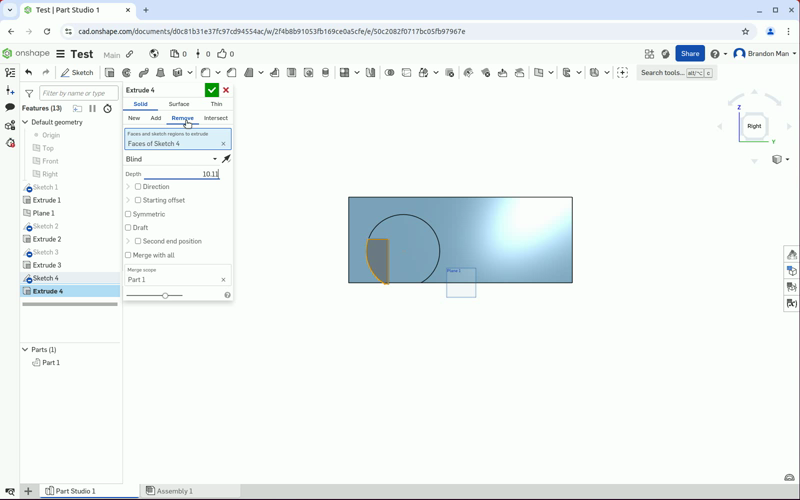
key(tab, 6)
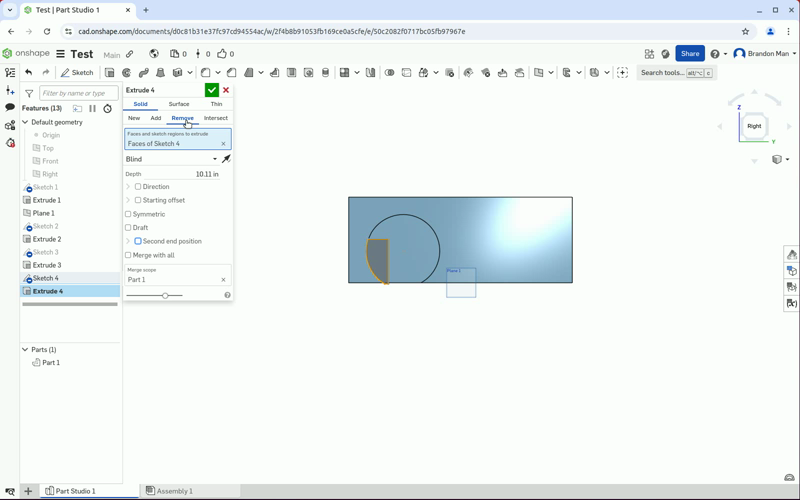
key(space)
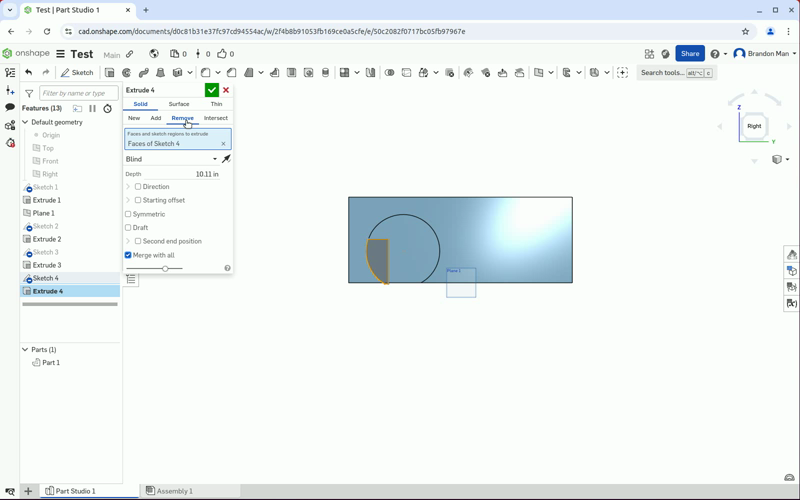
key(enter)
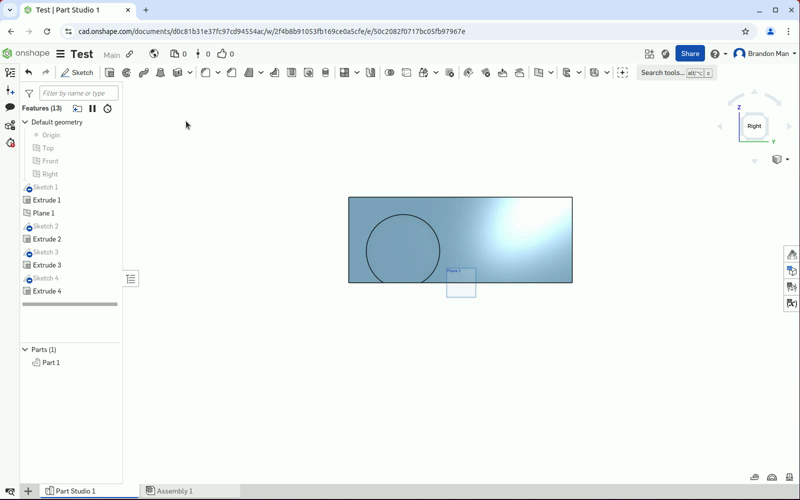
key(shift+h)
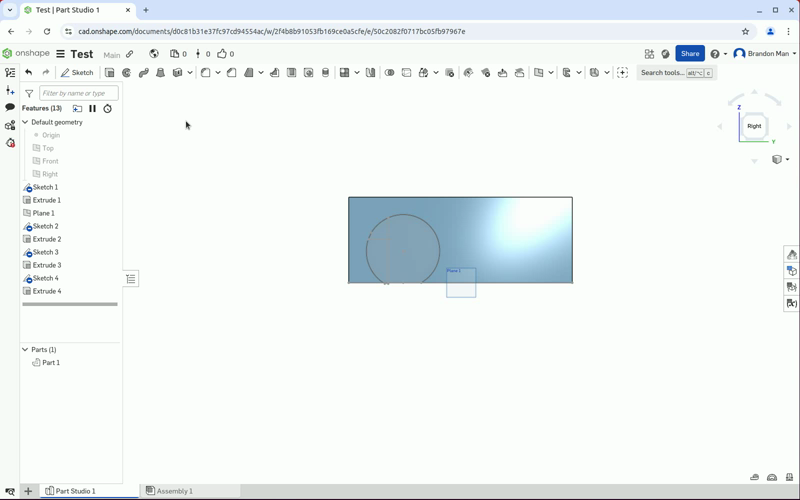
key(shift+h)
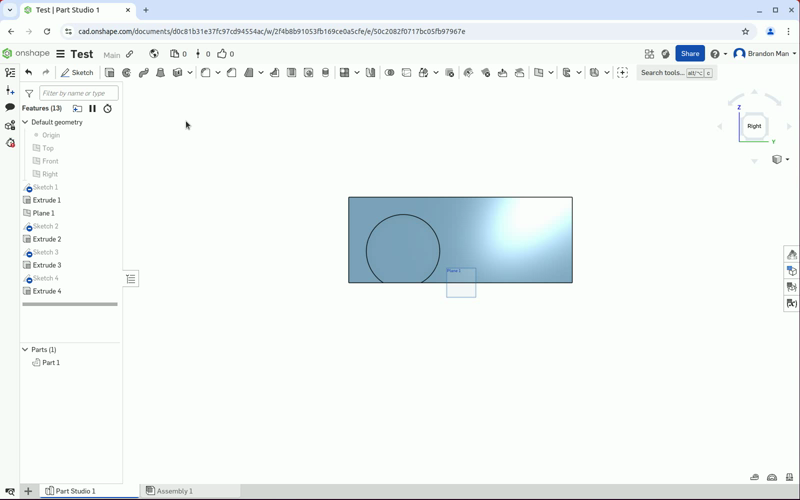
mouse_move(73, 189)
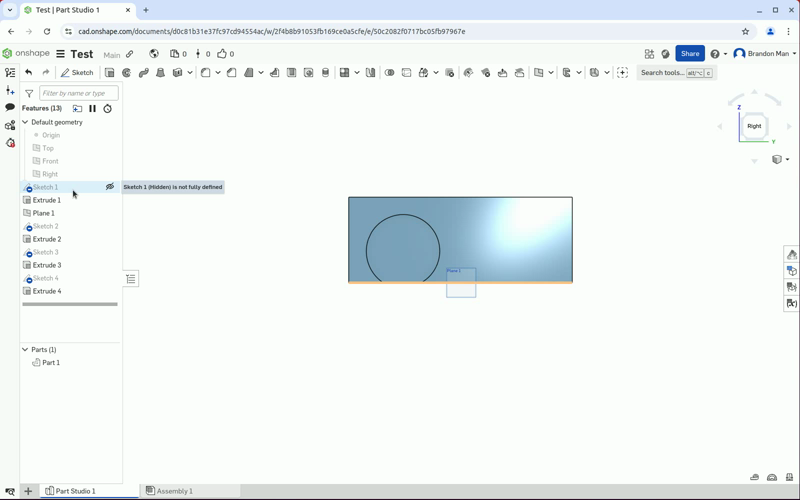
click(73, 189)
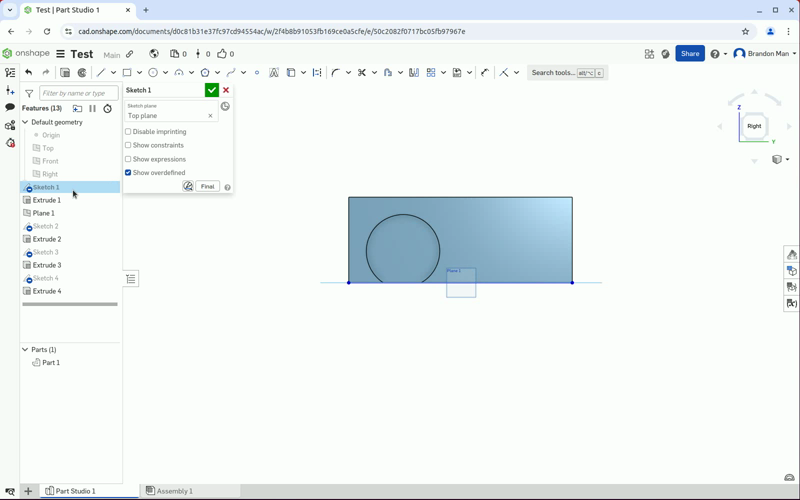
mouse_move(229, 92)
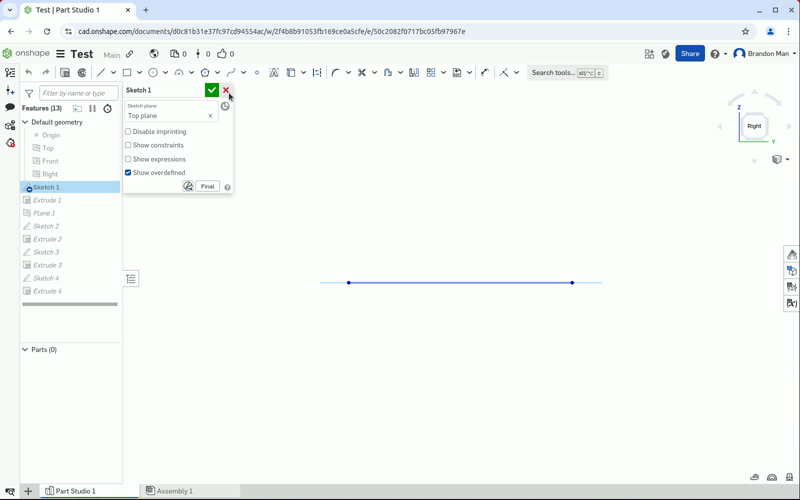
click(229, 92)
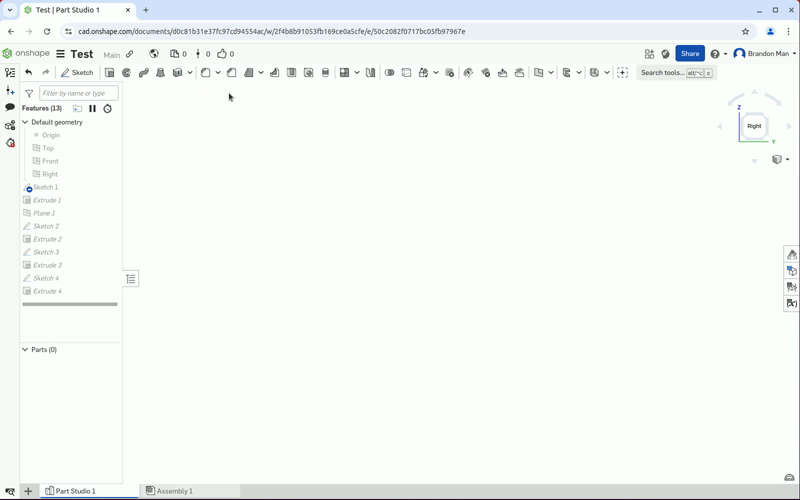
key(shift+s)
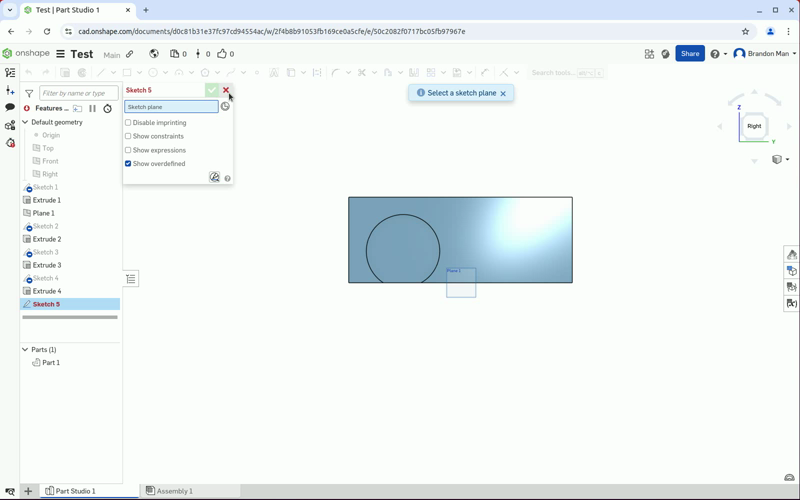
mouse_move(73, 215)
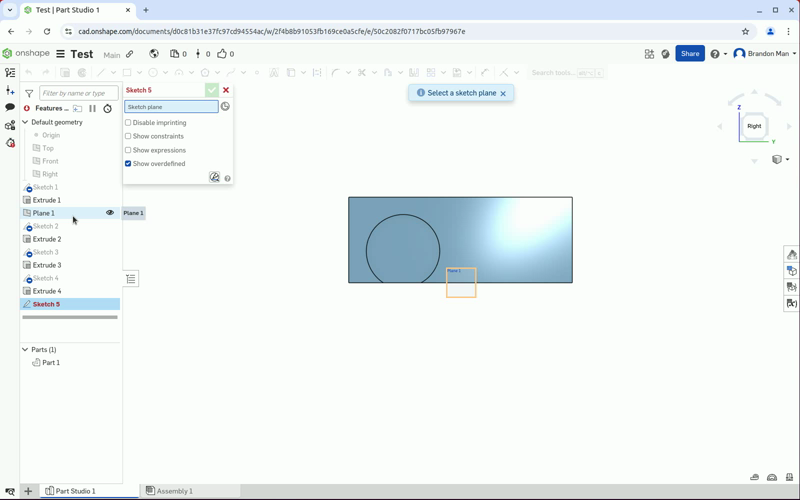
click(73, 215)
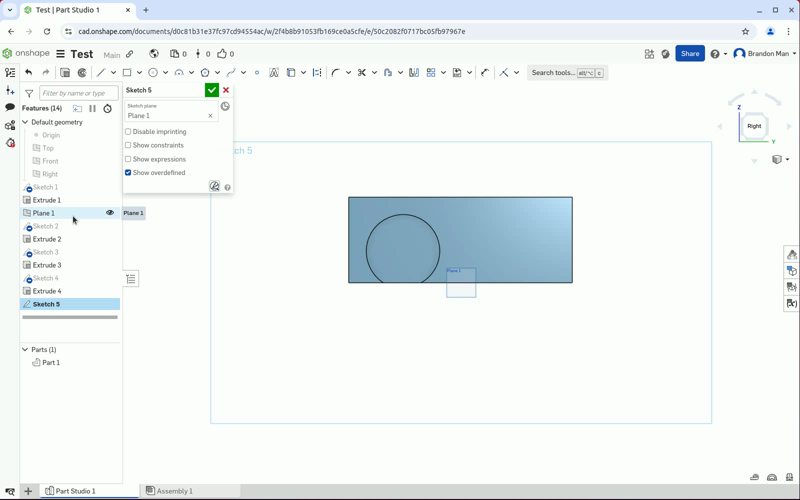
mouse_move(73, 352)
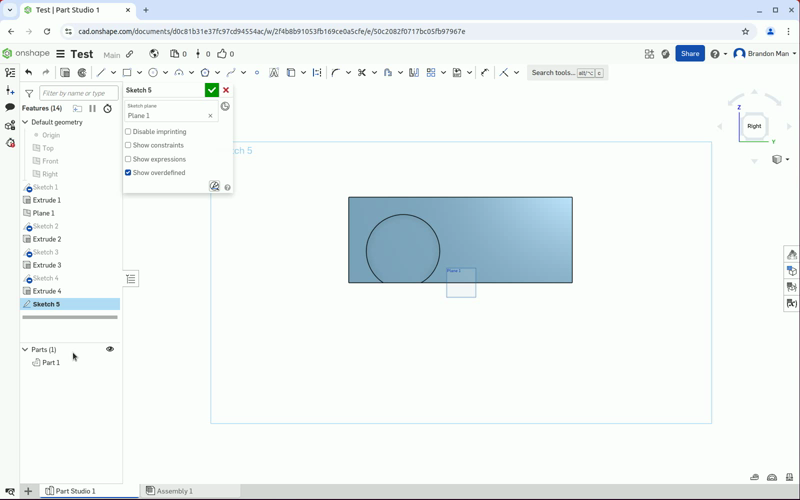
key(y)
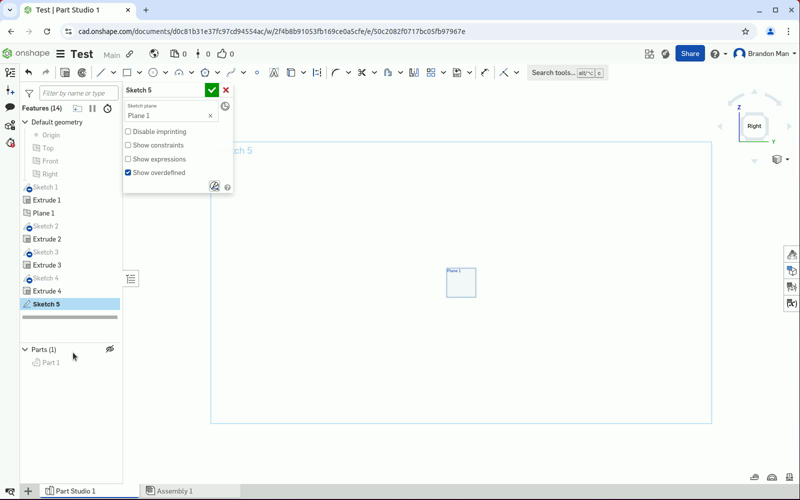
key(l)
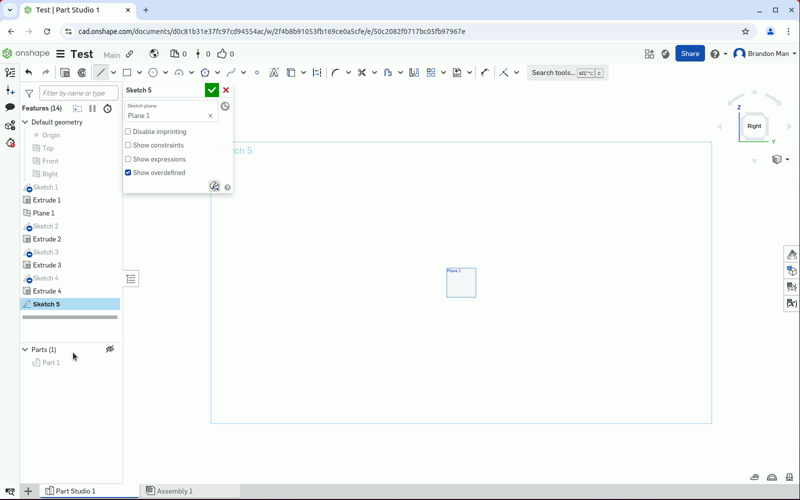
key_down(shift)
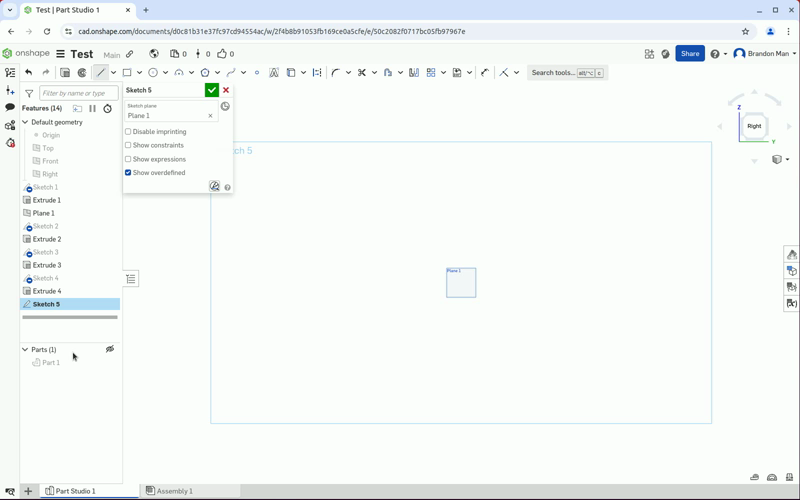
mouse_move(525, 282)
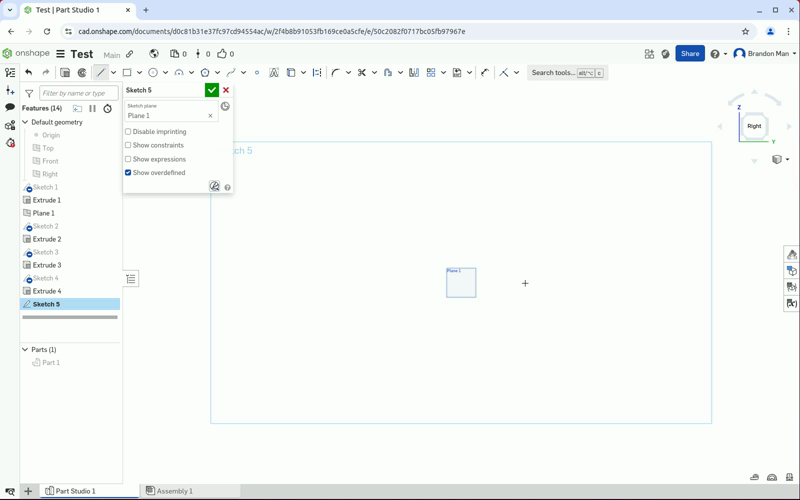
click(525, 282)
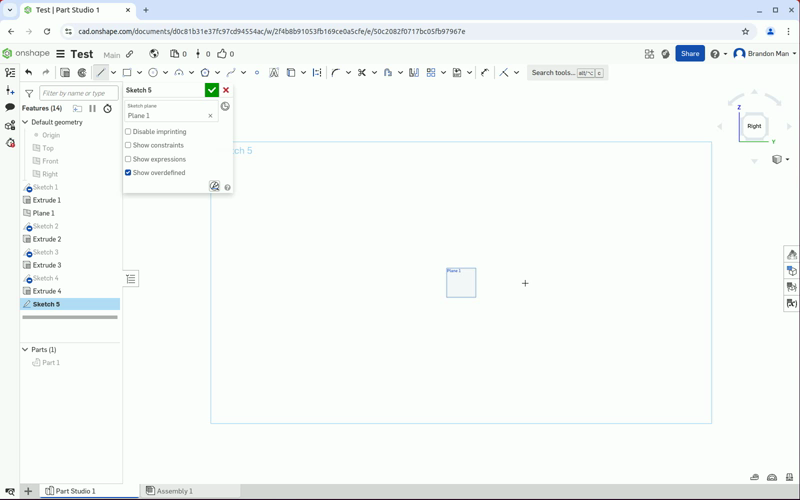
key_up(shift)
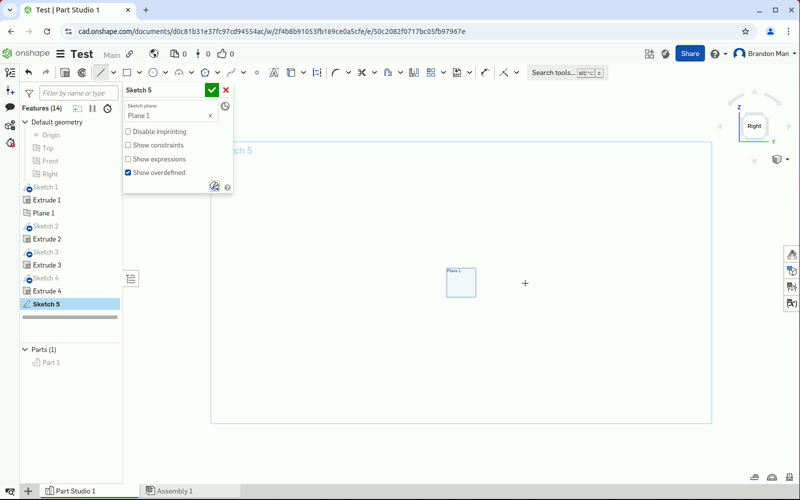
key_down(shift)
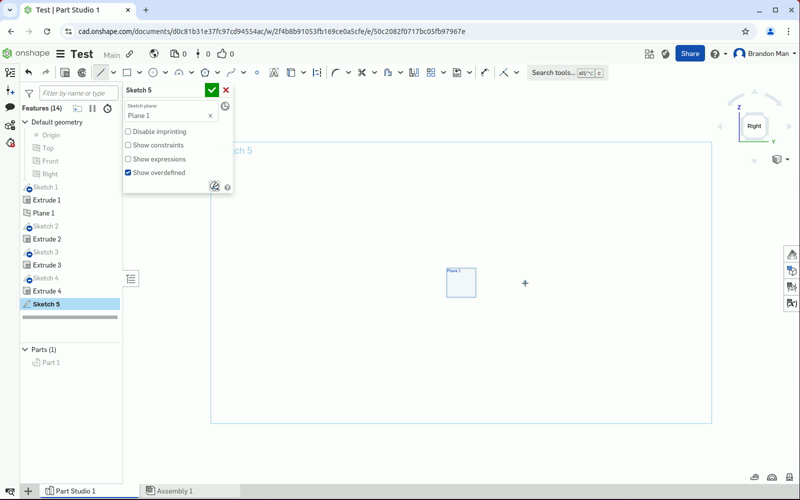
mouse_move(555, 282)
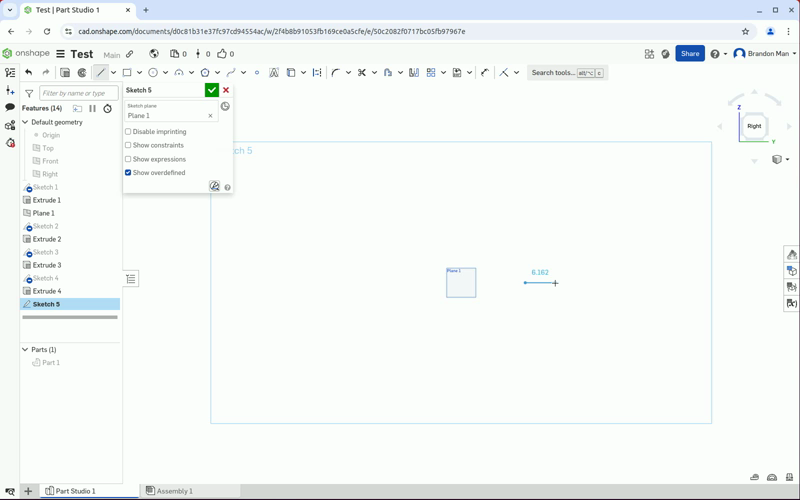
mouse_move(553, 282)
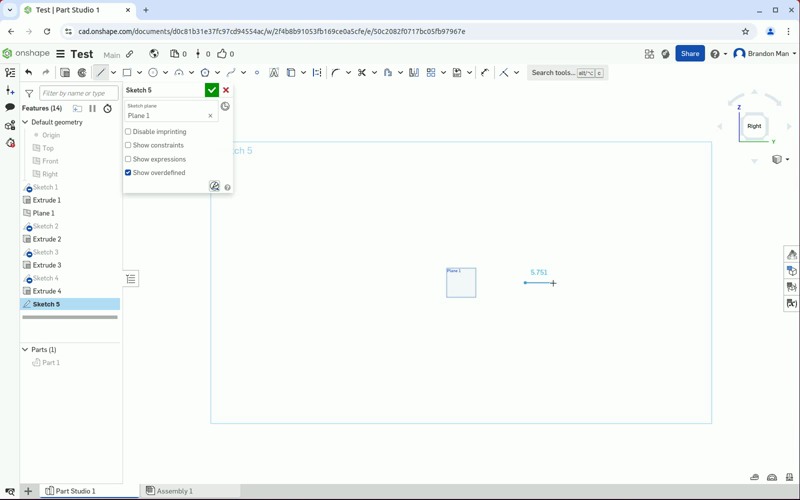
click(553, 282)
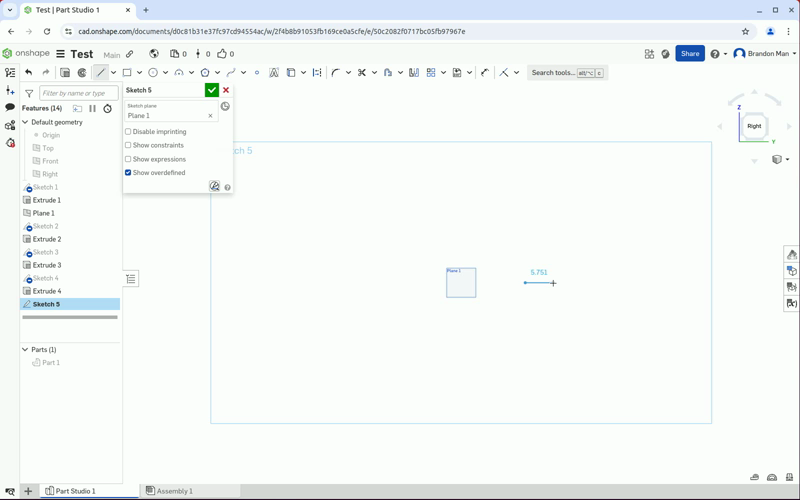
key_up(shift)
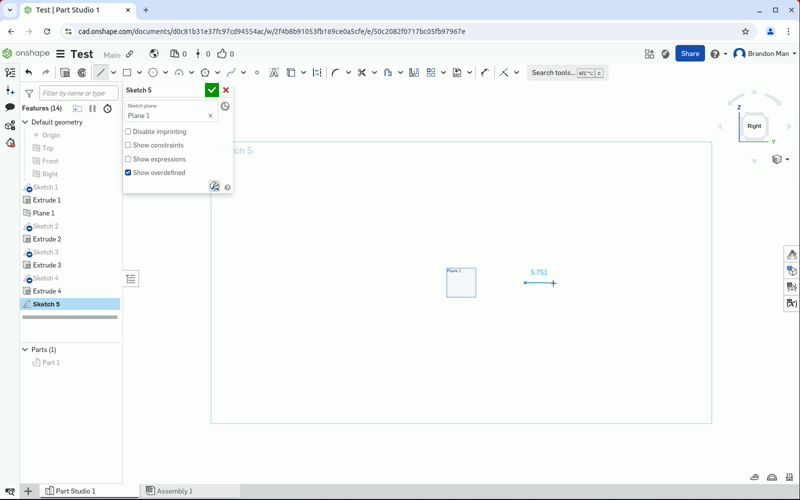
key(esc)
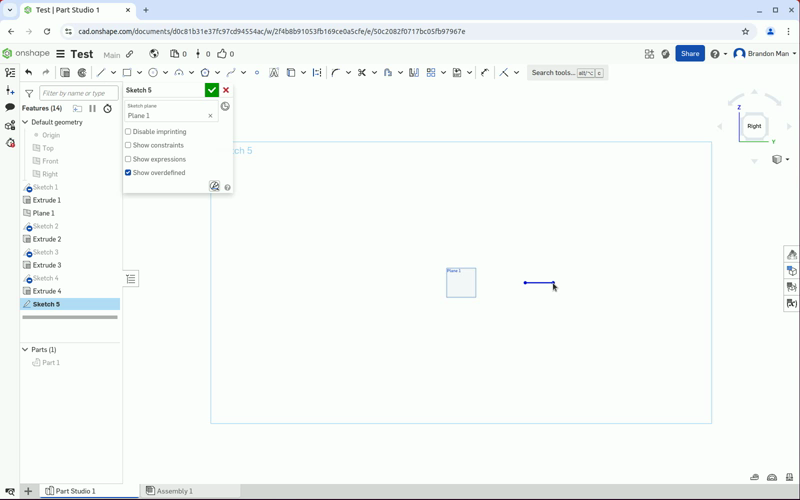
key(a)
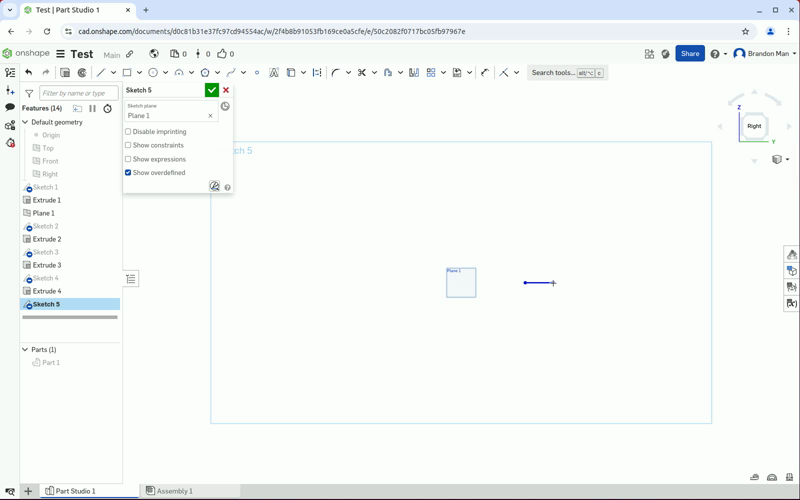
mouse_move(553, 282)
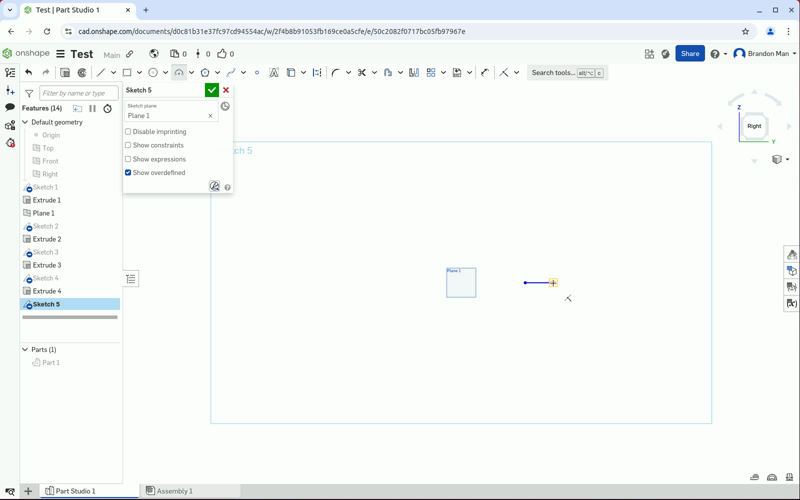
click(553, 282)
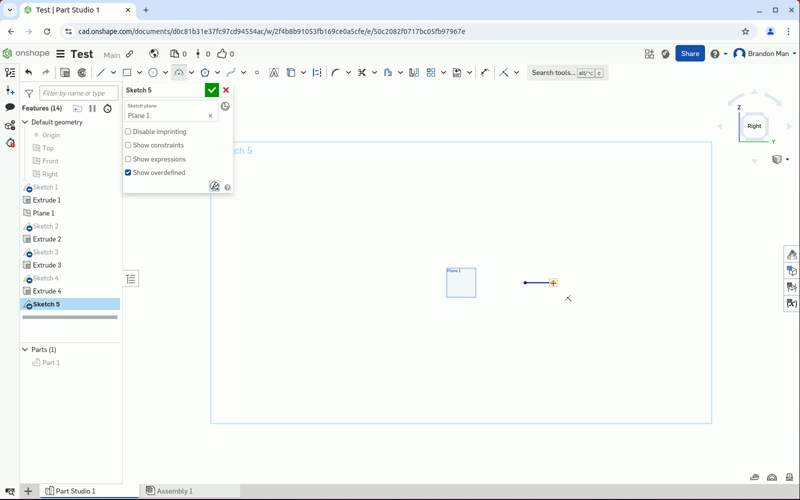
mouse_move(525, 282)
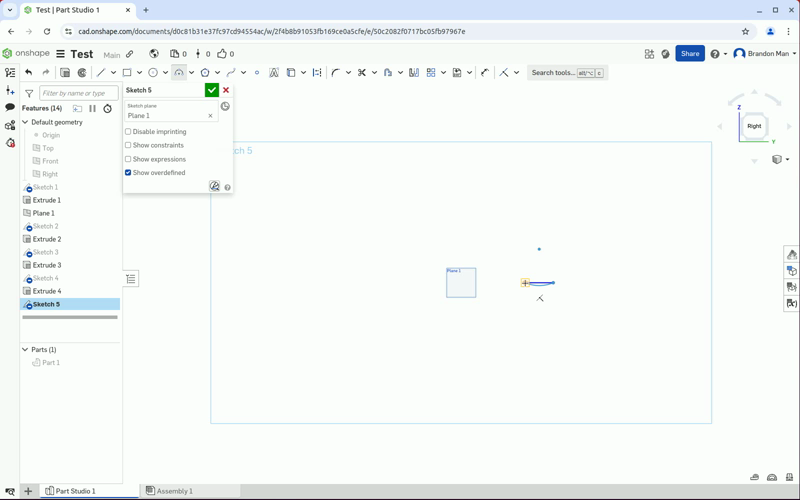
click(525, 282)
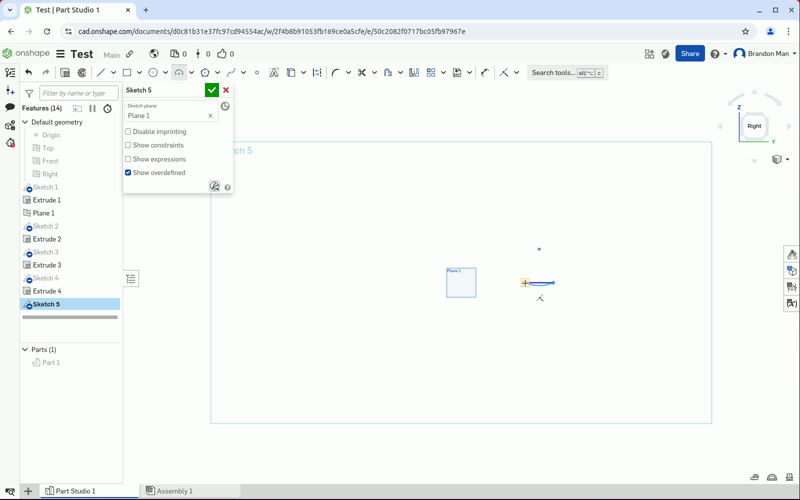
key_down(shift)
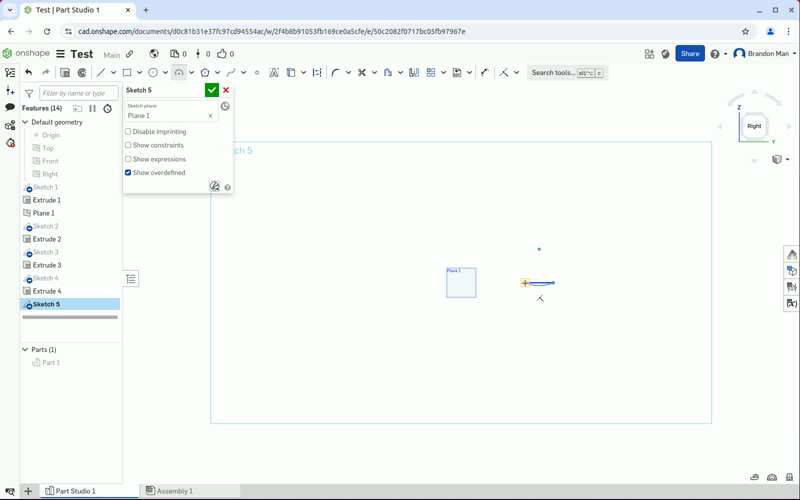
mouse_move(539, 217)
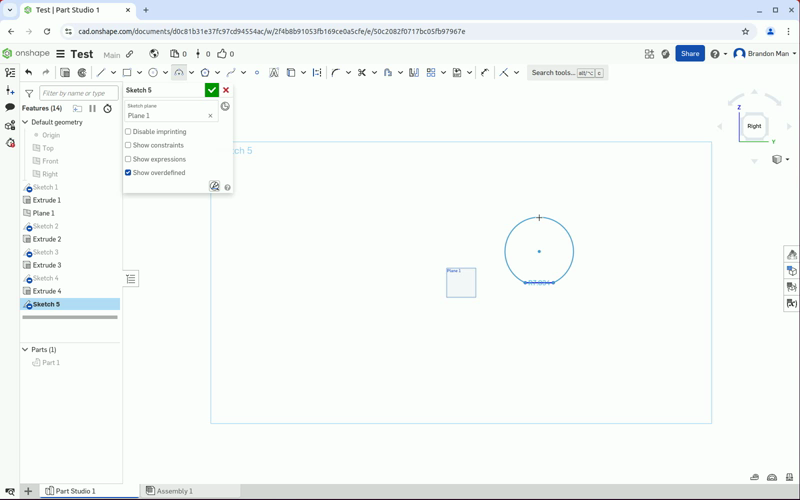
click(539, 217)
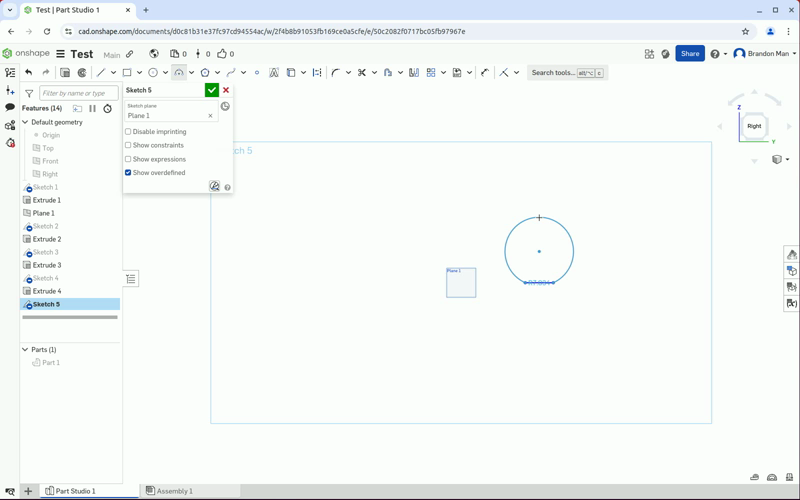
key_up(shift)
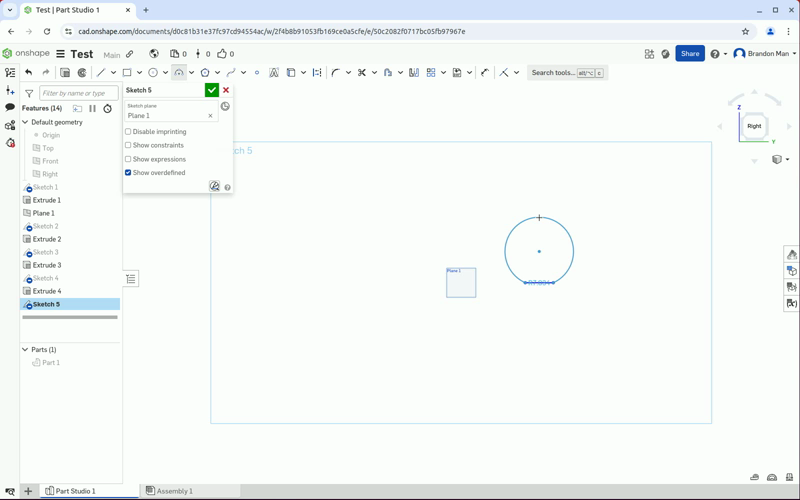
key(esc)
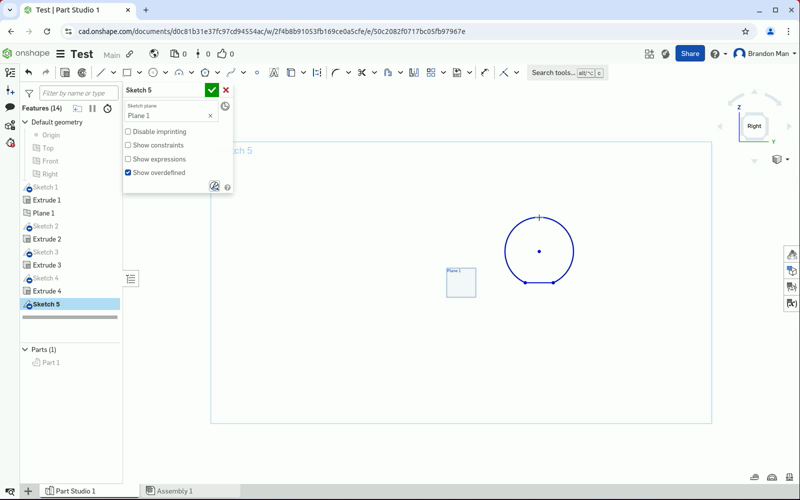
mouse_move(514, 246)
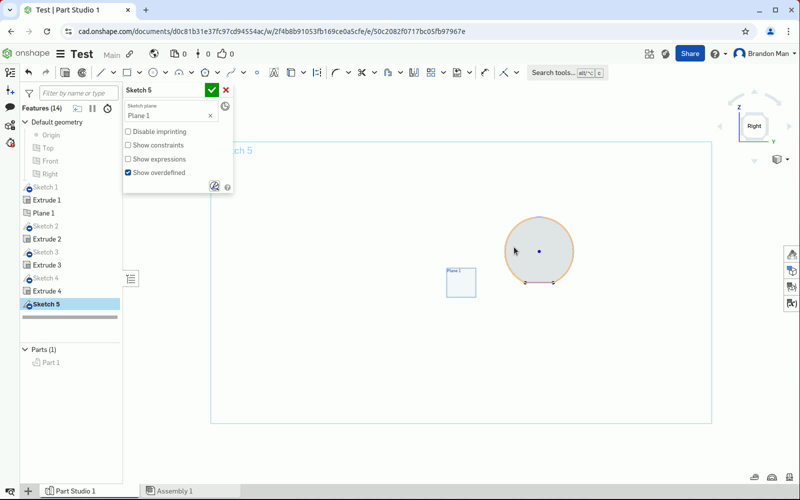
click(514, 246)
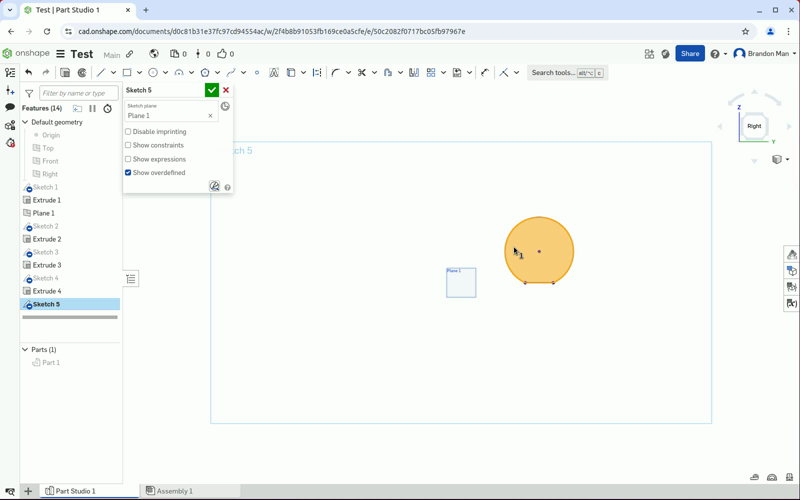
mouse_move(73, 352)
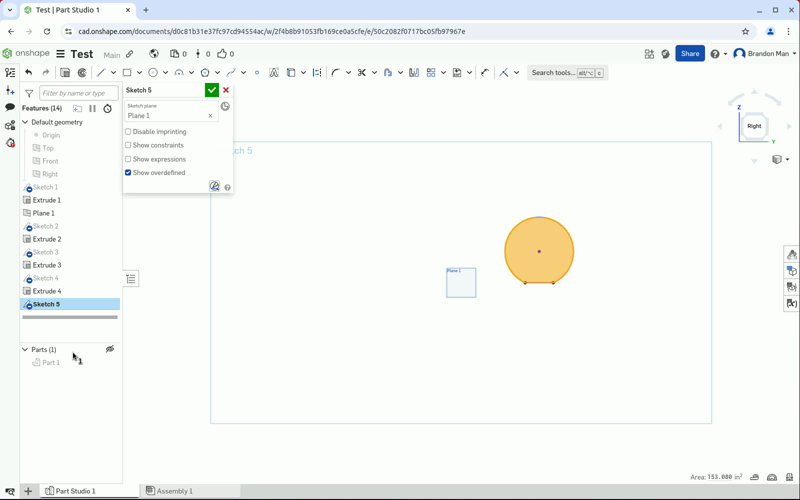
key(shift+y)
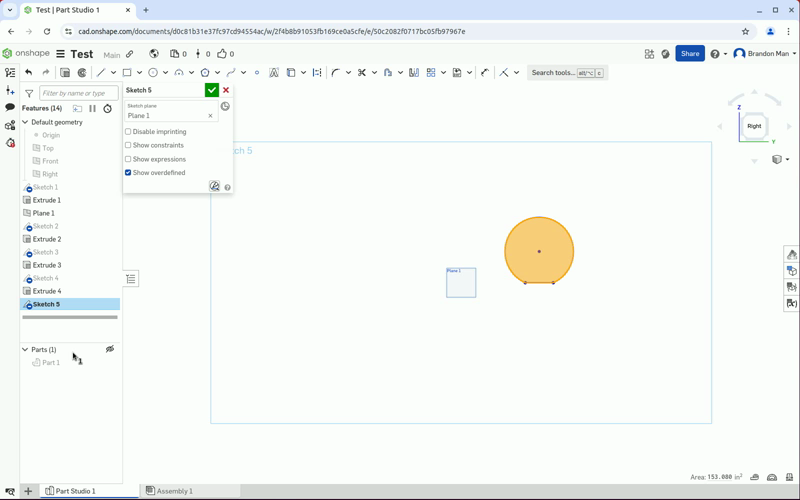
key(shift+e)
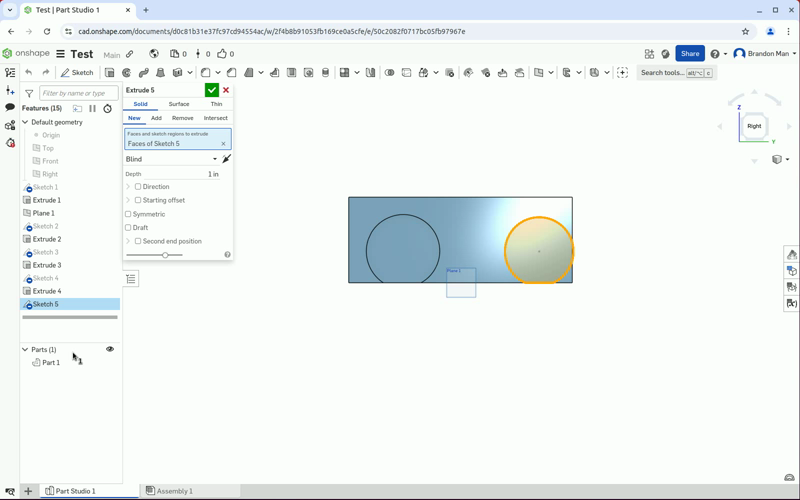
mouse_move(143, 106)
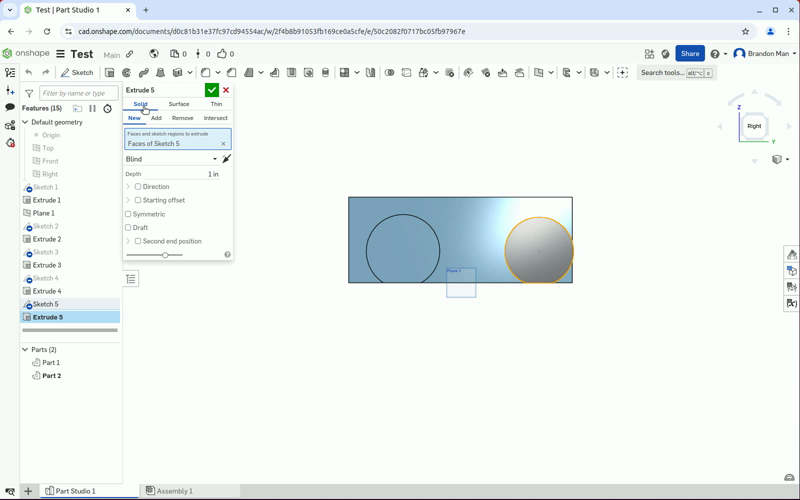
click(143, 106)
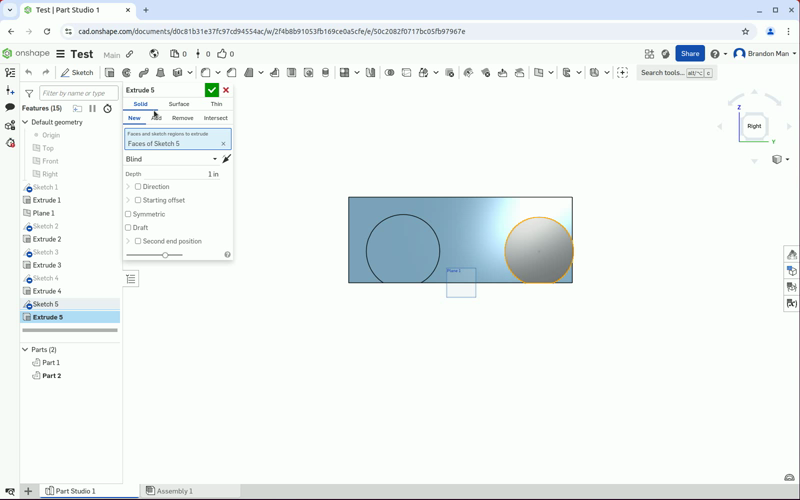
mouse_move(186, 120)
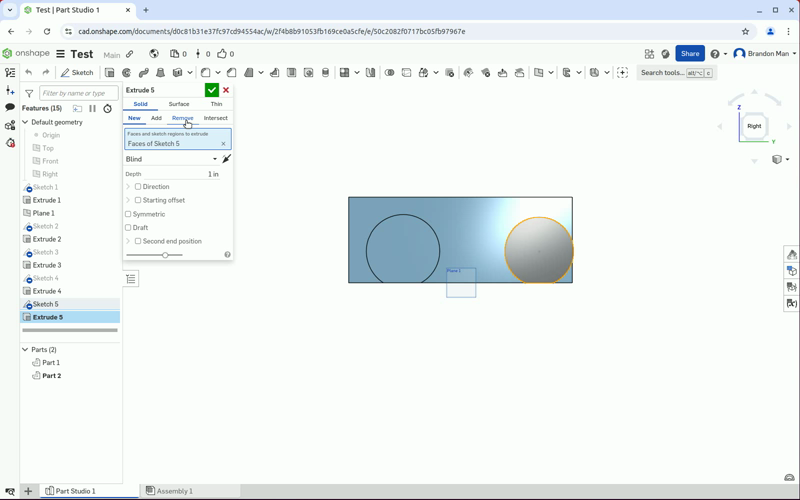
click(186, 120)
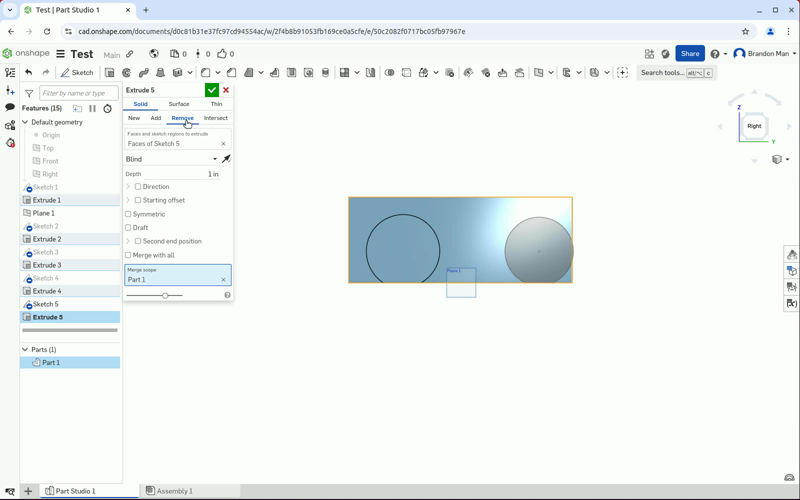
key(tab, 4)
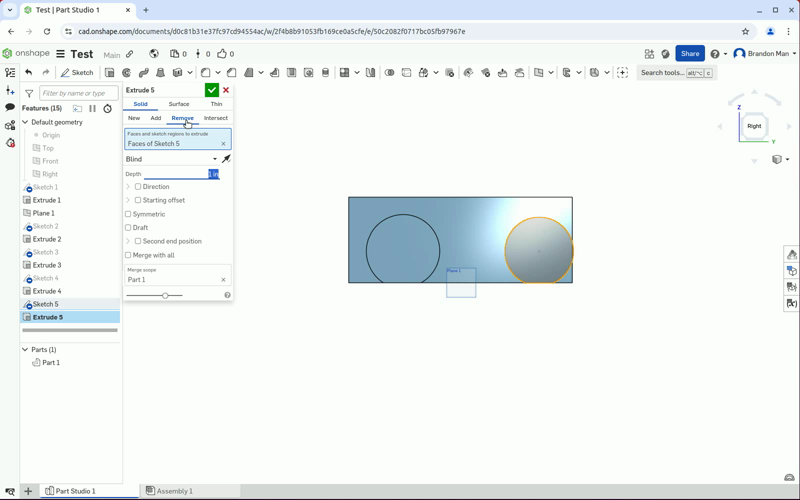
text(10.11)
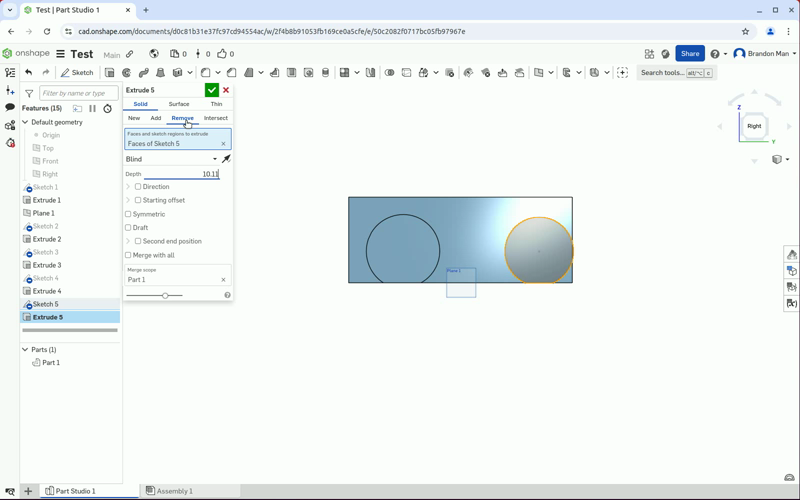
key(tab, 6)
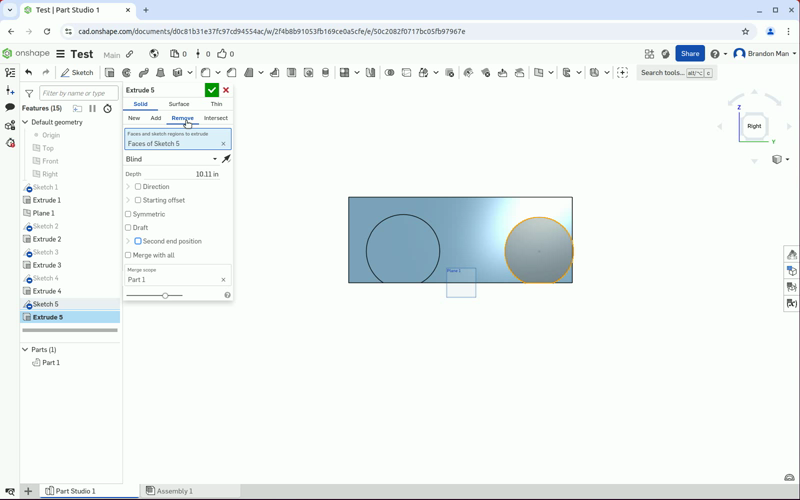
key(space)
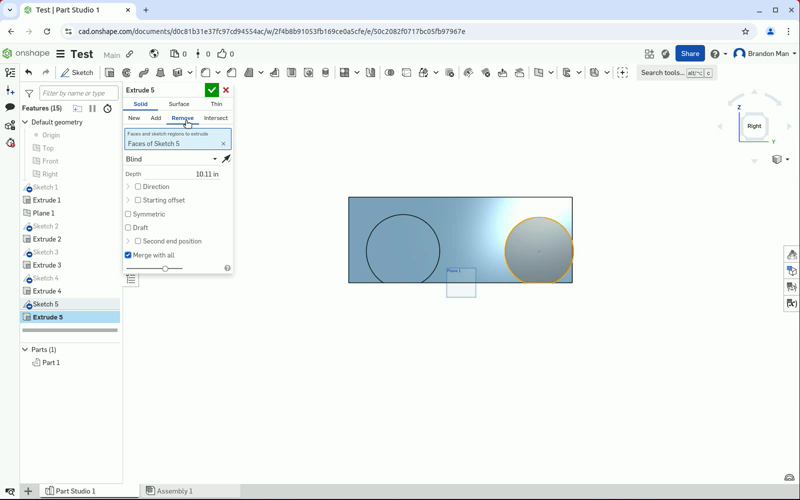
key(enter)
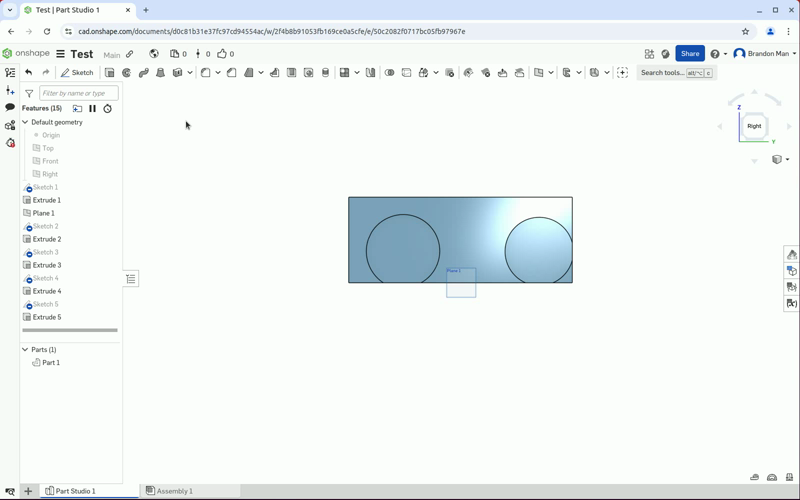
key(shift+h)
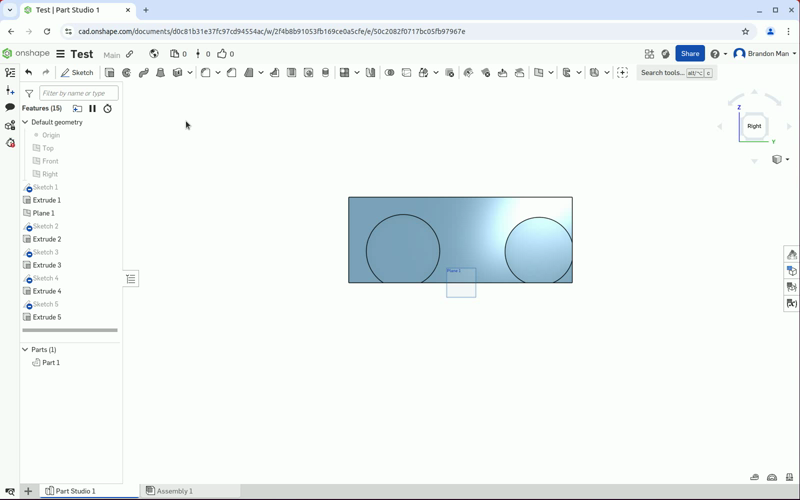
key(shift+h)
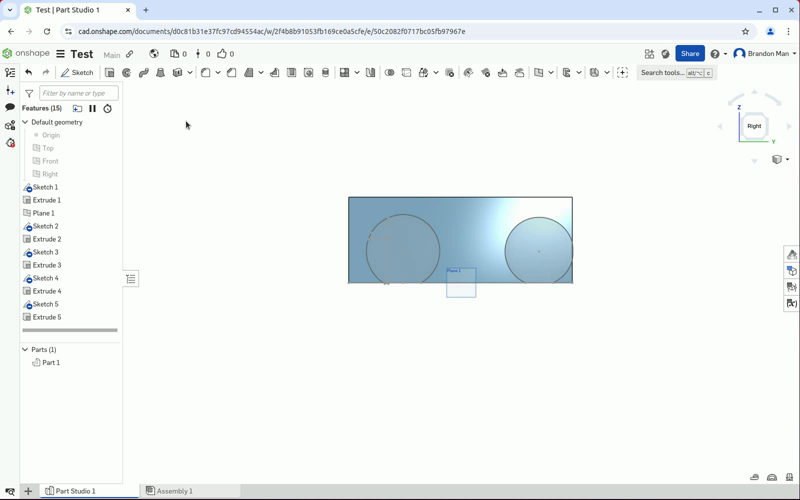
key(shift+7)
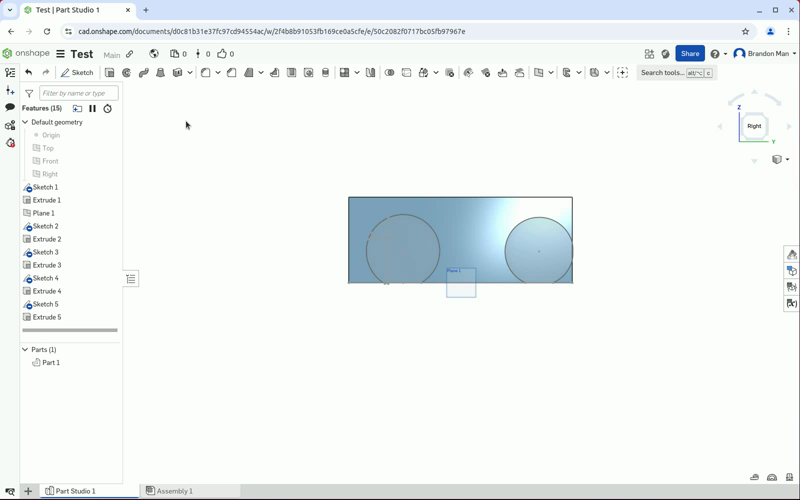
key(right, 2)
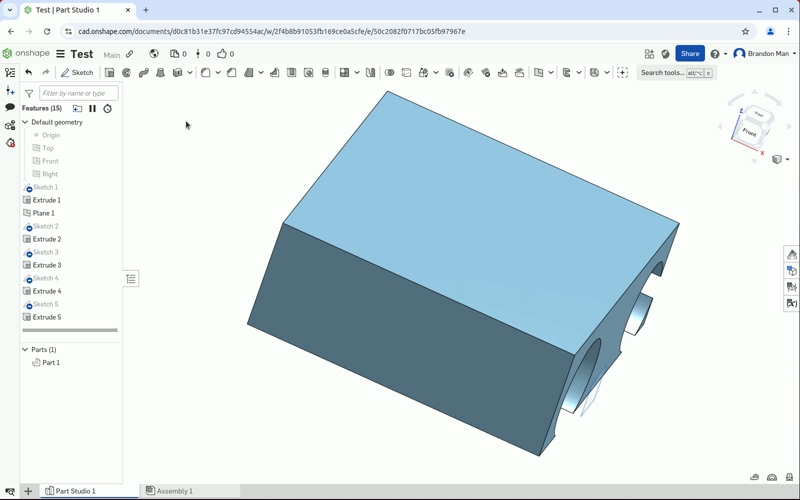
key(down, 2)
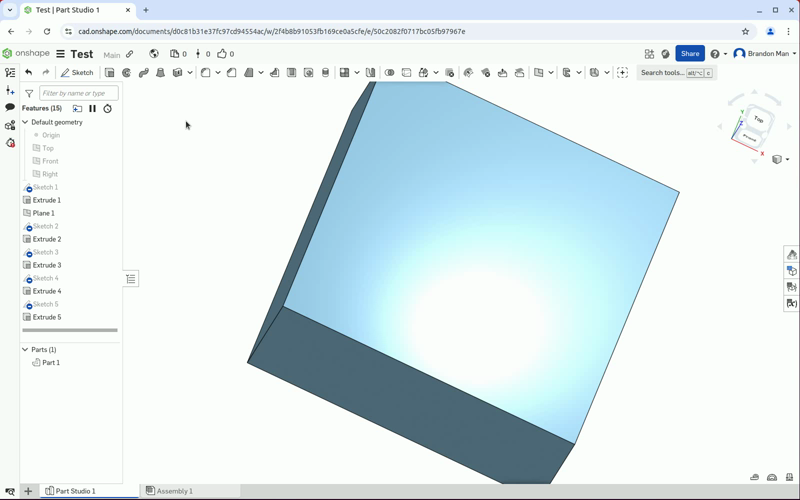
key(up, 2)
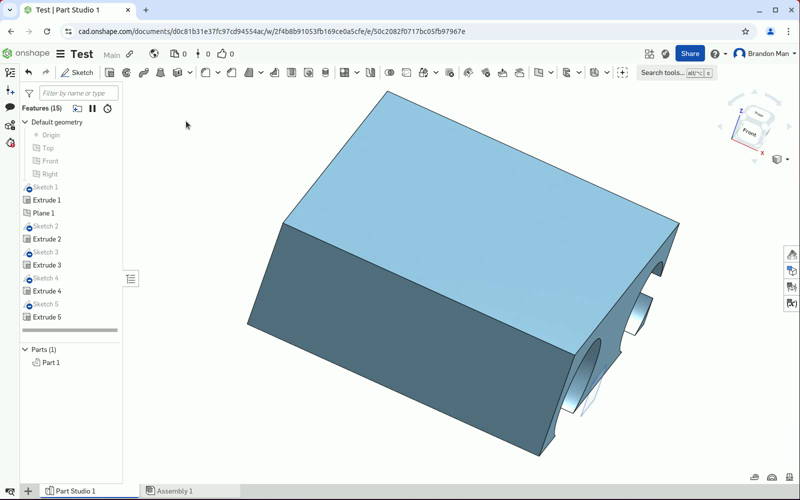
key(left, 2)
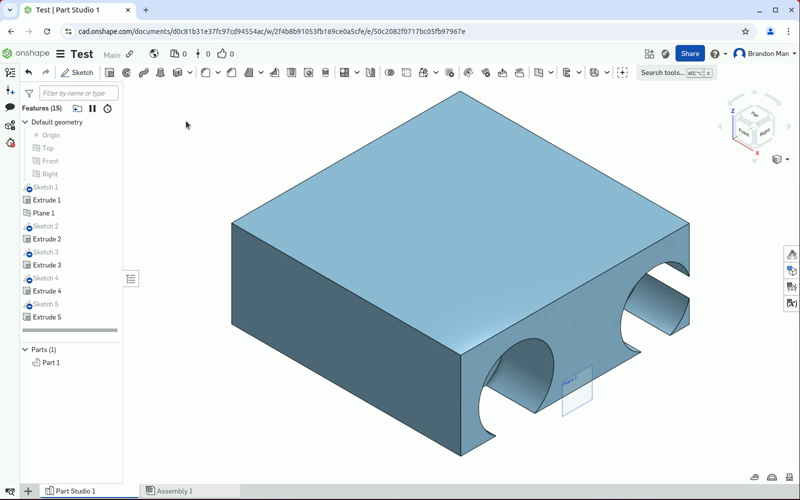
mouse_move(73, 189)
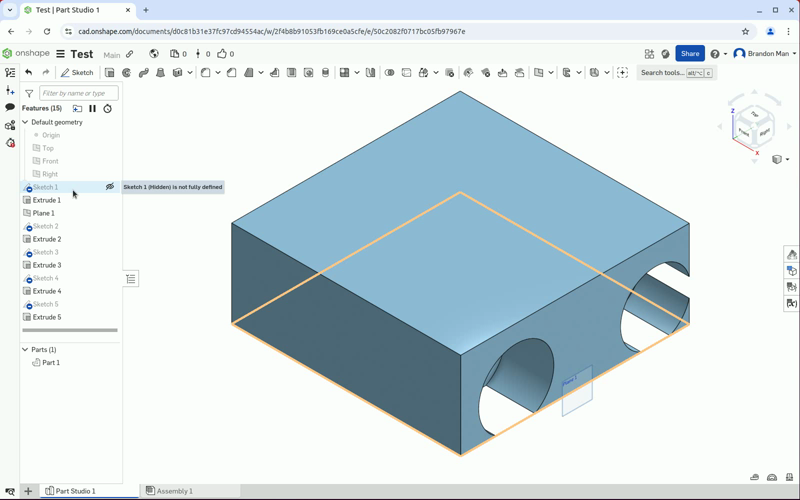
click(73, 189)